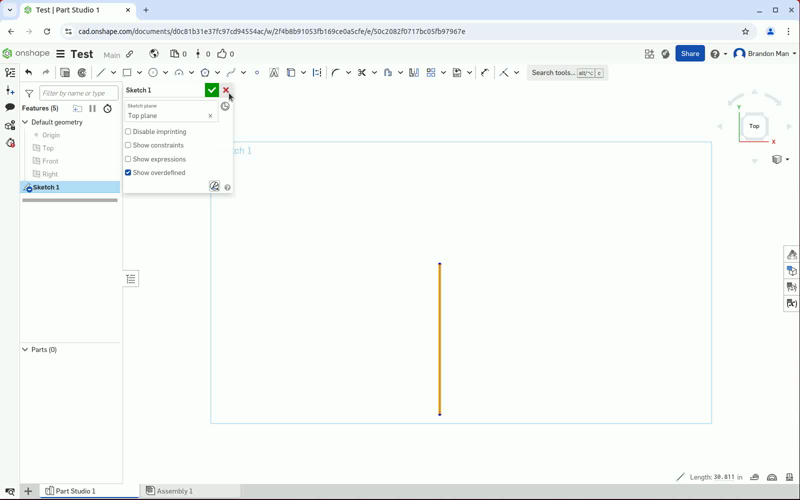
key(shift+h)
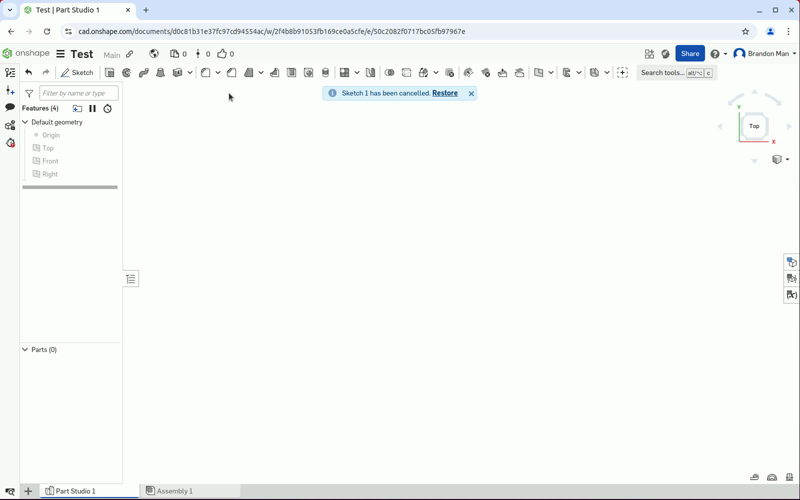
mouse_move(73, 352)
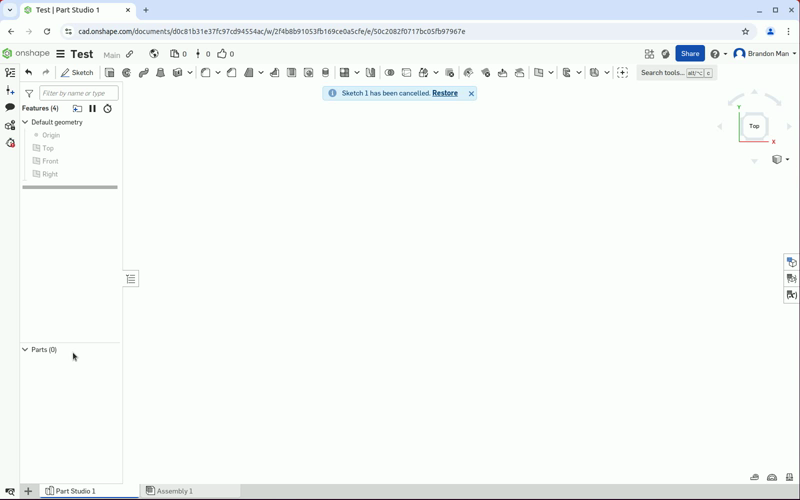
key(y)
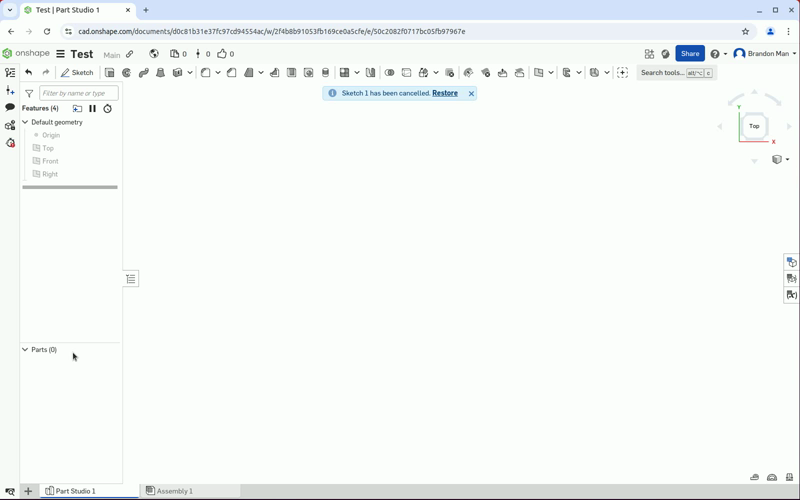
key(shift+p)
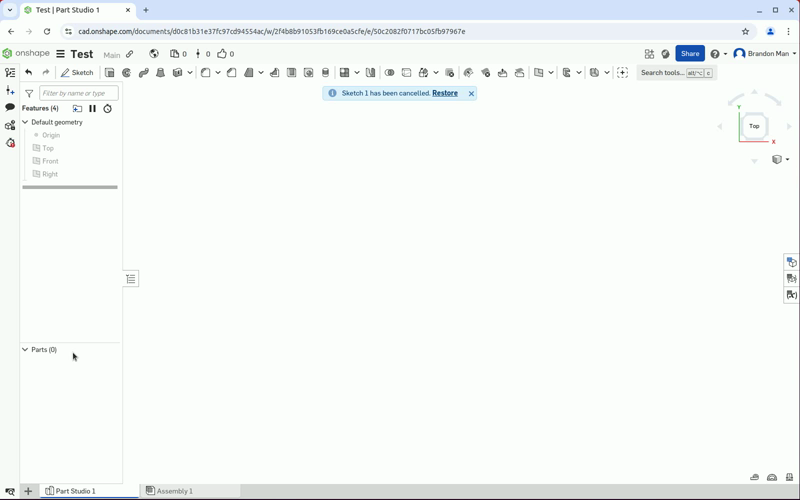
key(space)
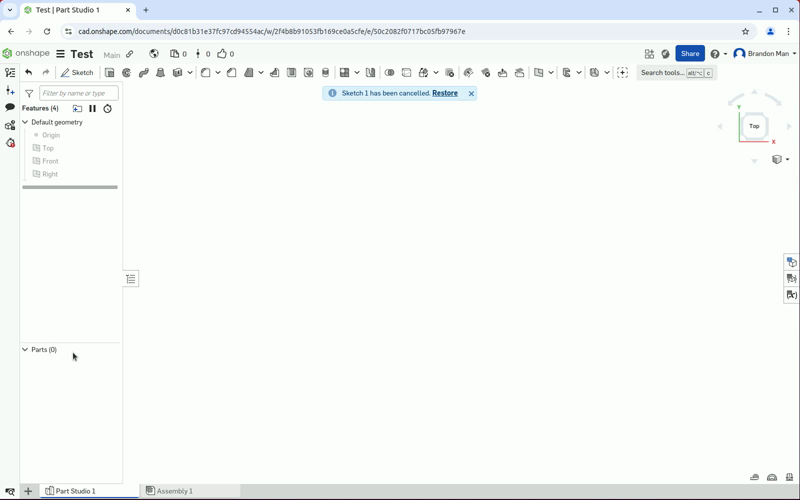
key_down(shift)
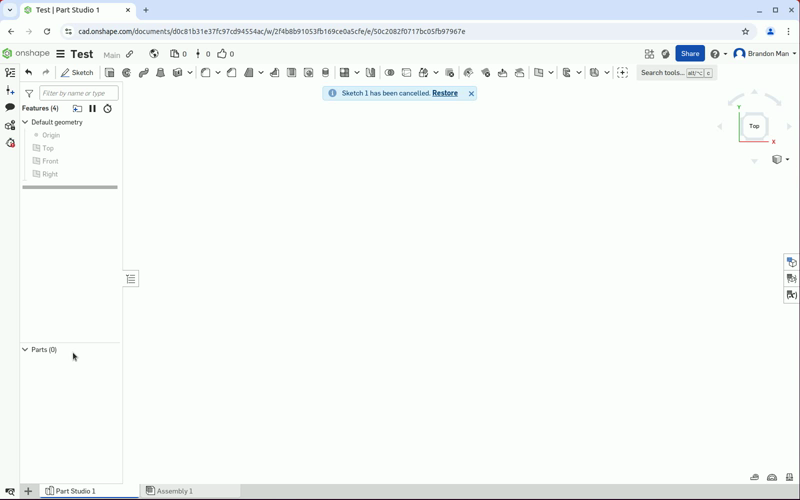
key(up)
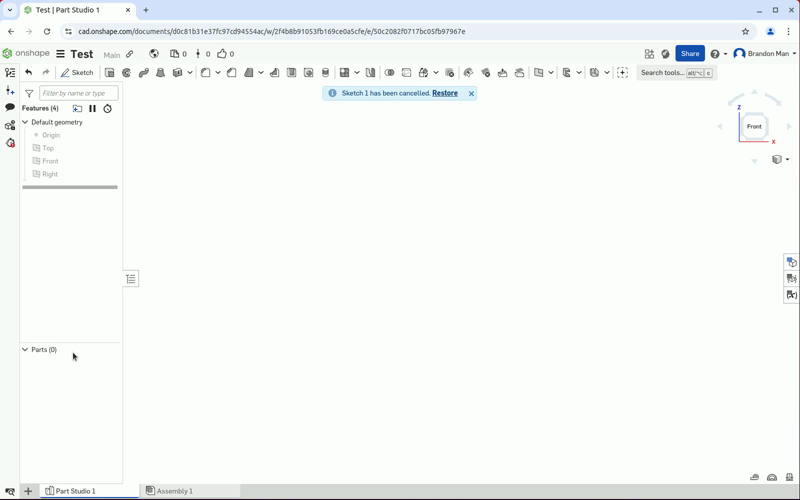
key_up(shift)
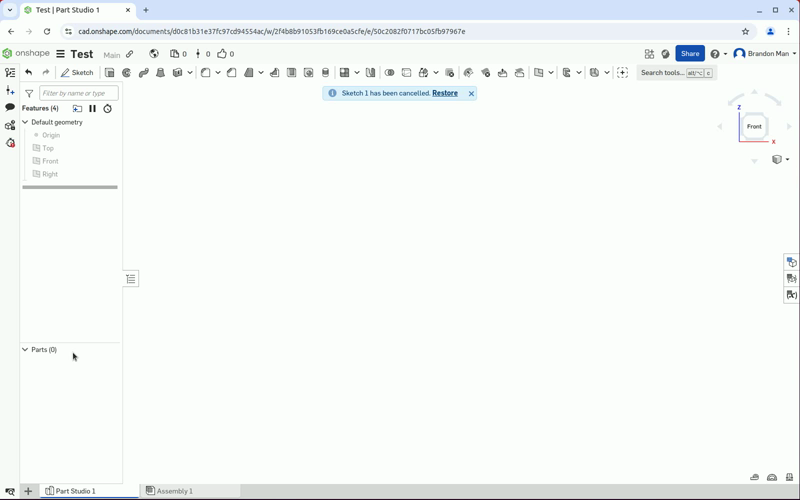
mouse_move(73, 352)
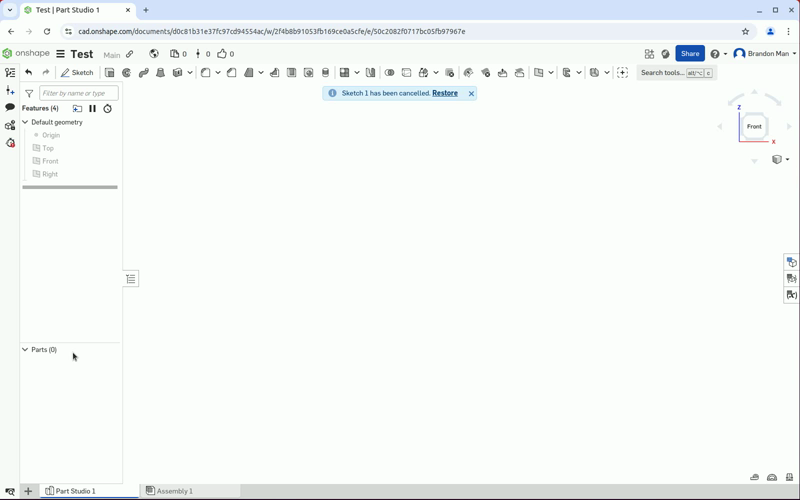
key(shift+y)
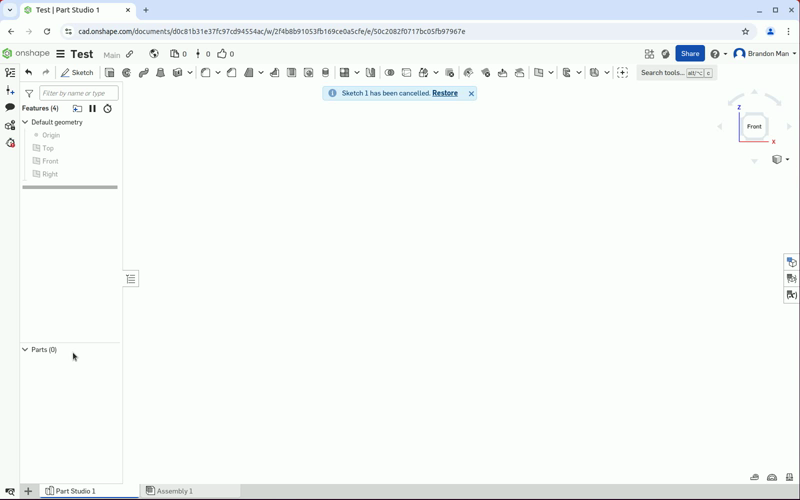
key(shift+s)
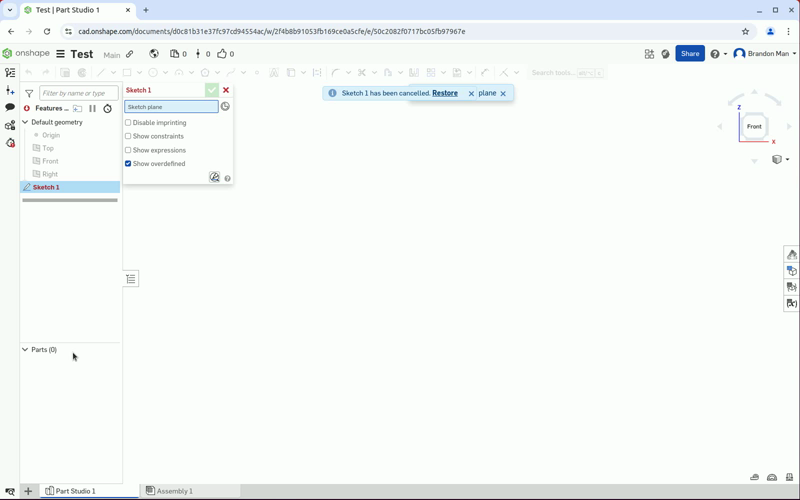
mouse_move(73, 163)
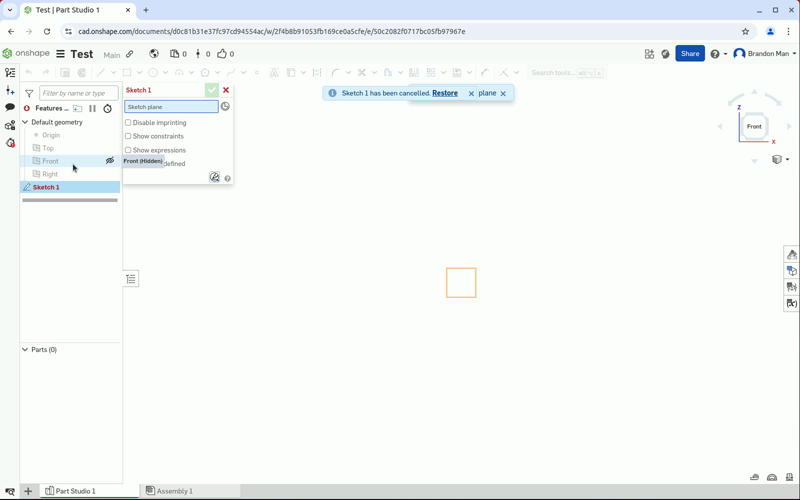
click(73, 163)
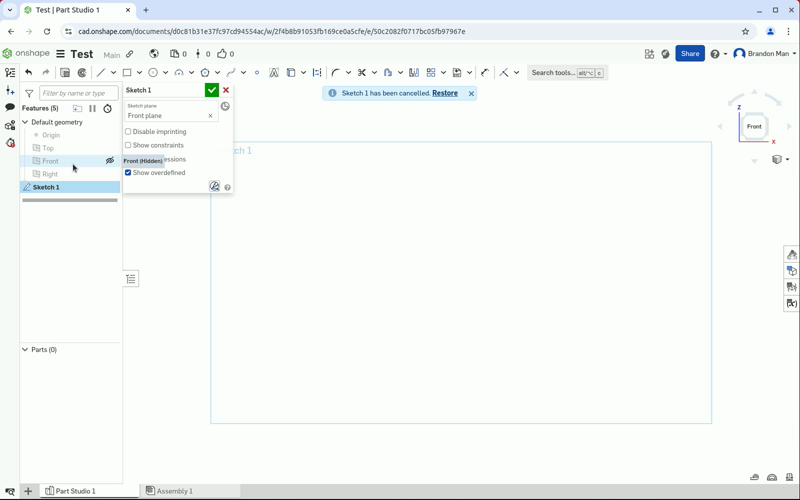
mouse_move(73, 352)
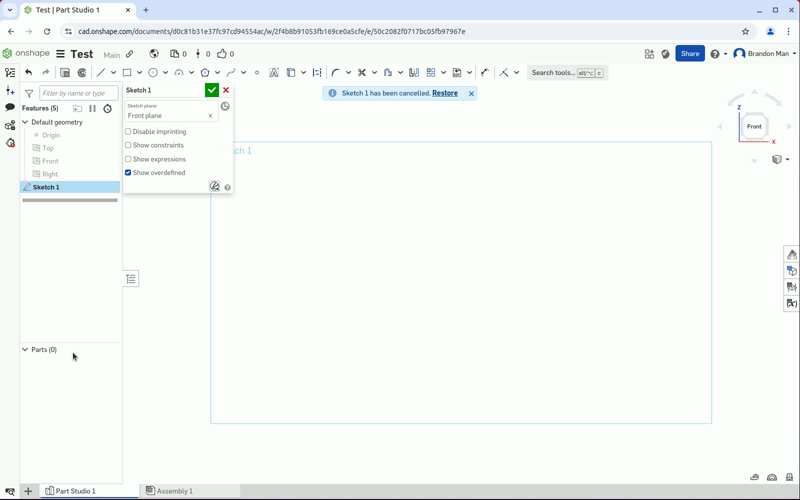
key(y)
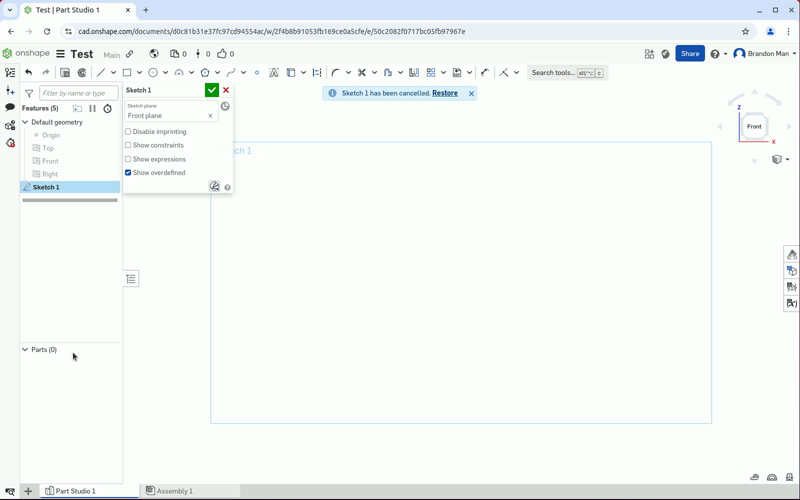
key(l)
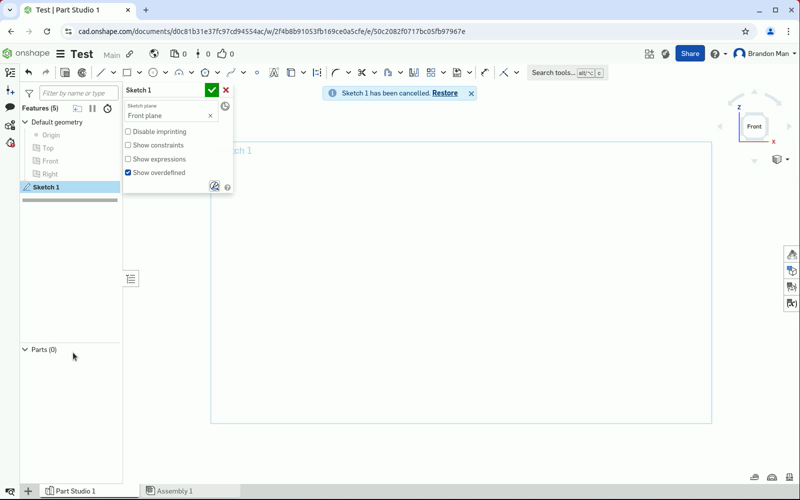
key_down(shift)
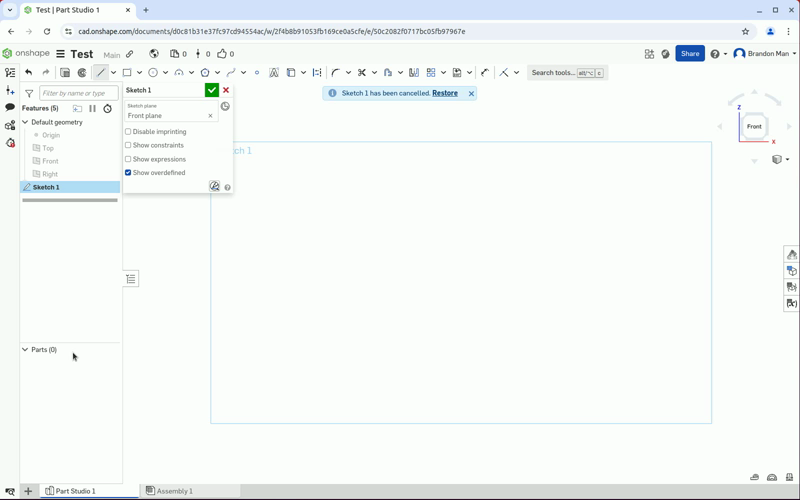
mouse_move(460, 282)
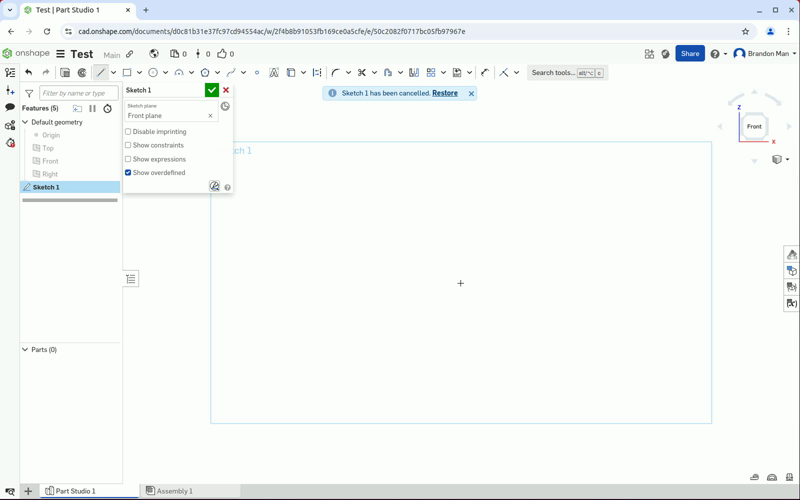
click(460, 282)
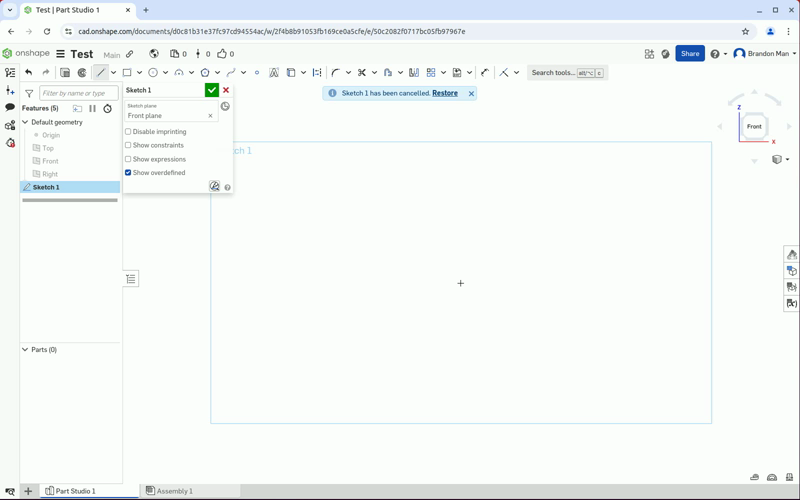
key_up(shift)
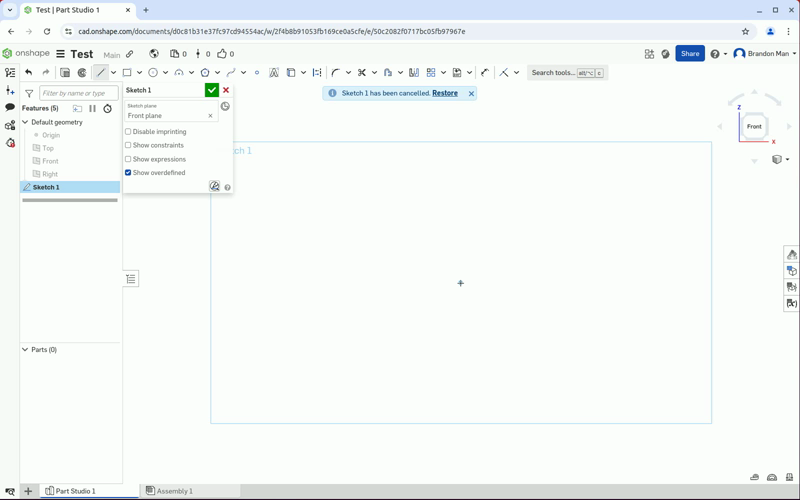
key_down(shift)
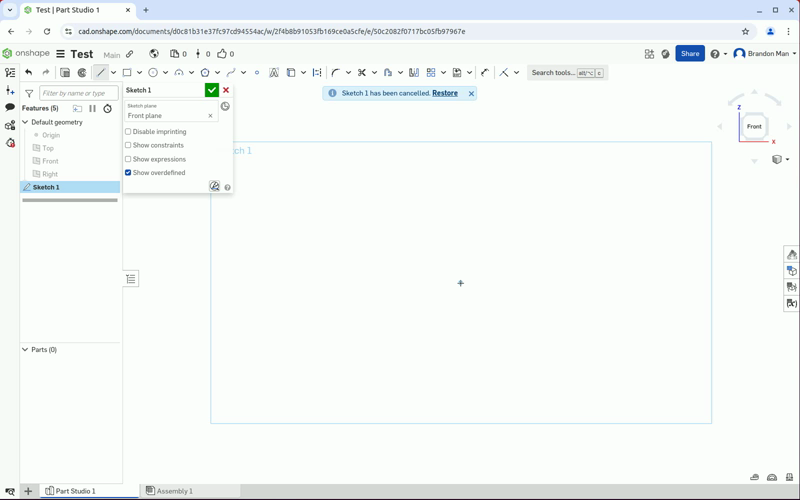
mouse_move(490, 282)
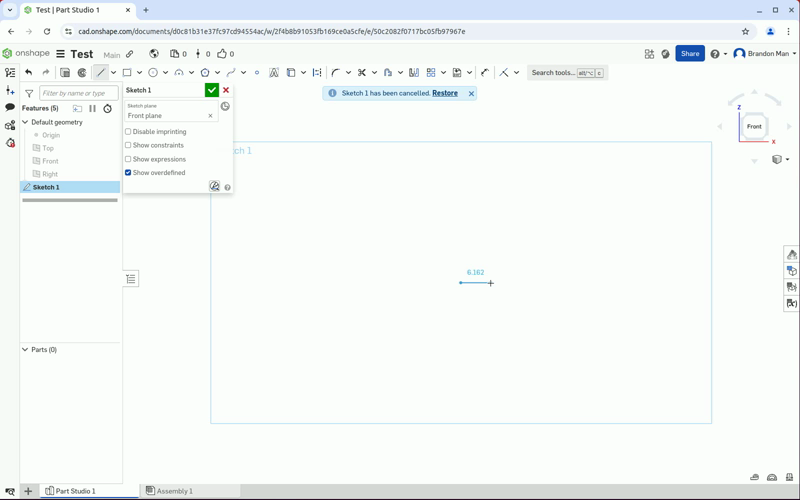
mouse_move(472, 282)
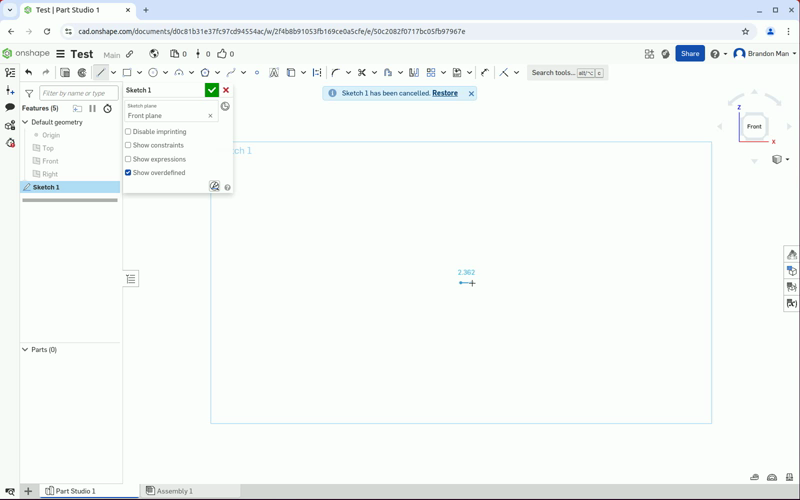
click(472, 282)
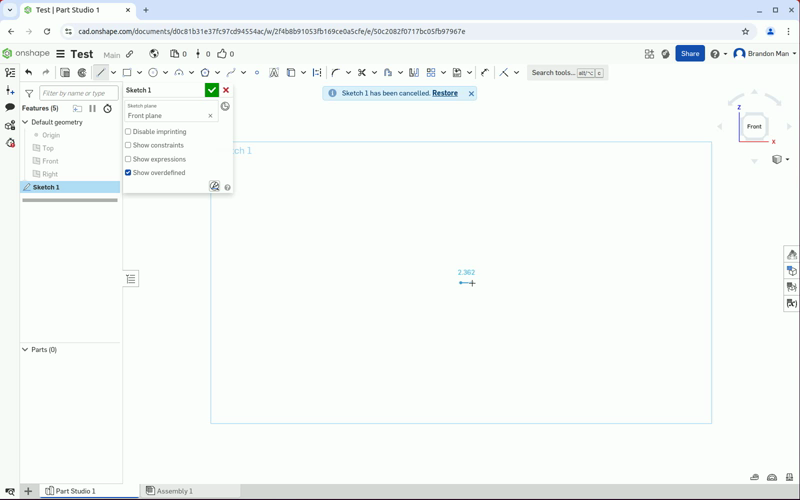
key_up(shift)
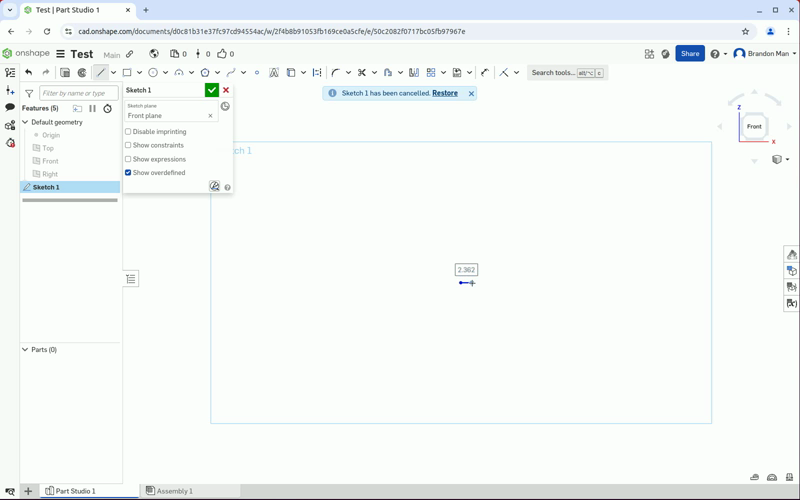
key_down(shift)
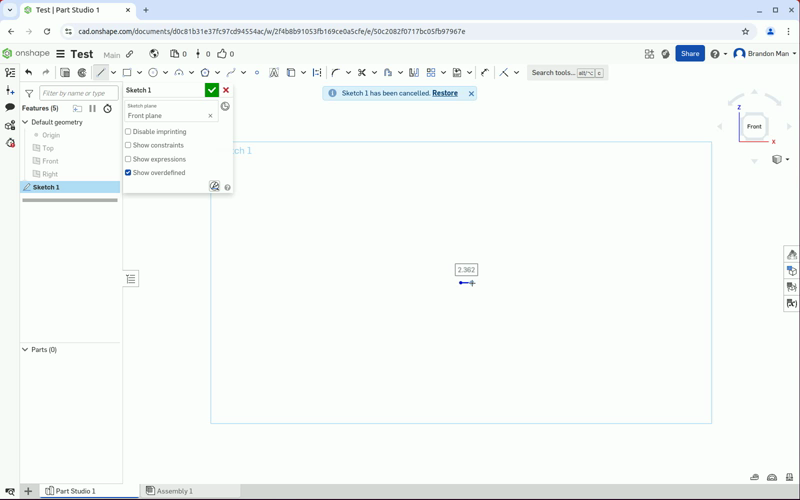
mouse_move(502, 282)
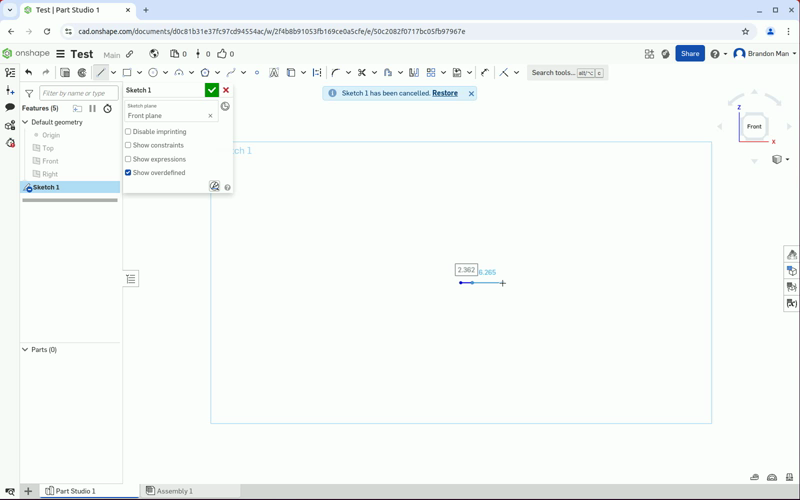
mouse_move(472, 237)
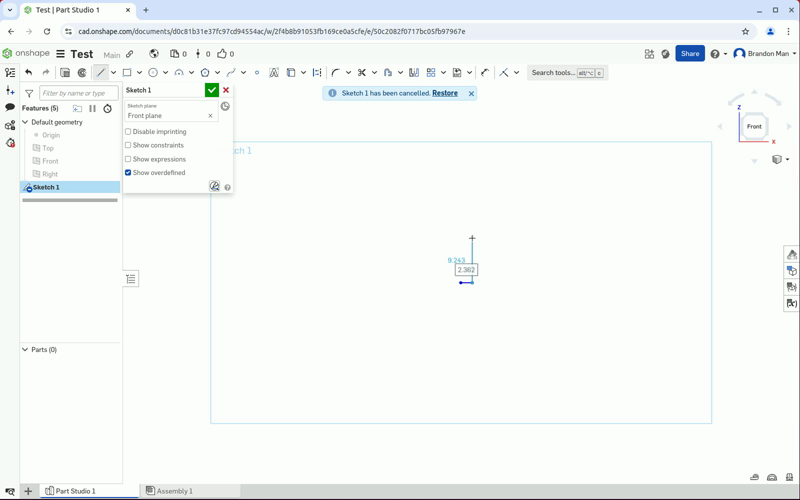
click(472, 237)
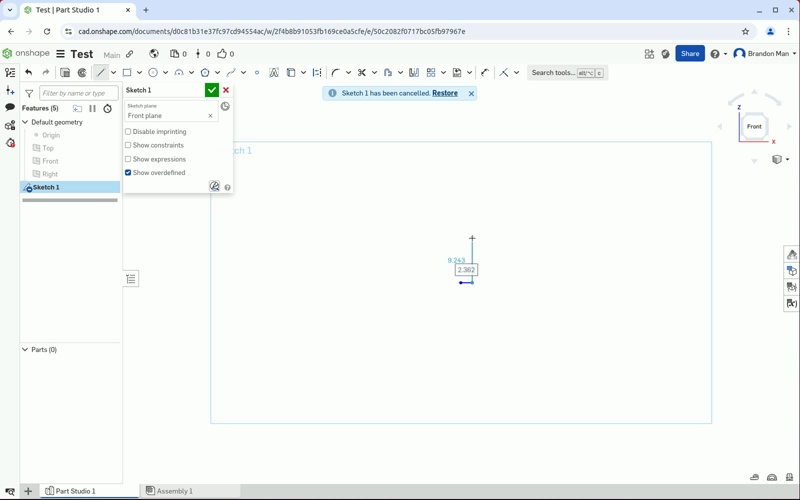
key_up(shift)
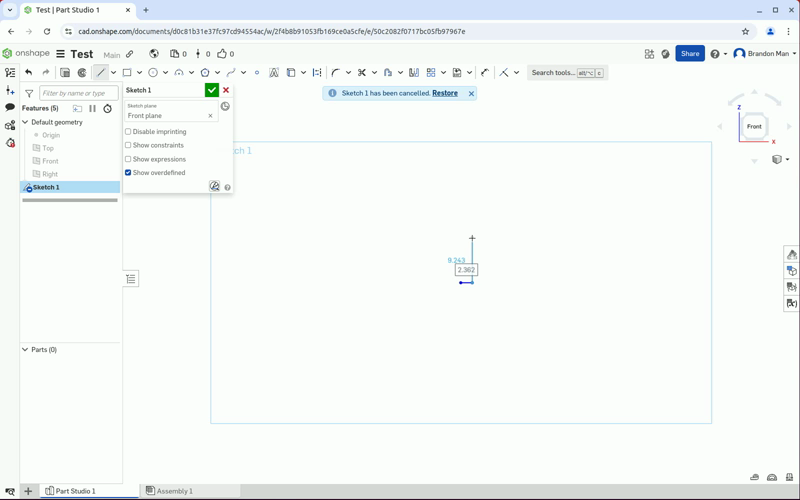
key_down(shift)
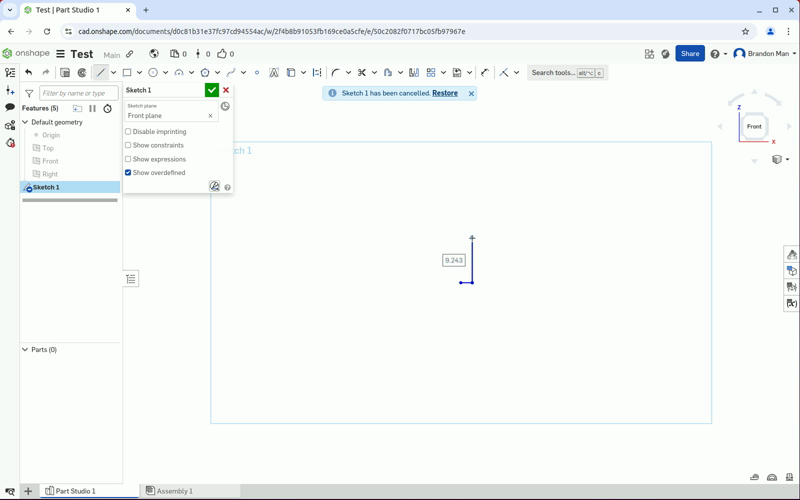
mouse_move(502, 237)
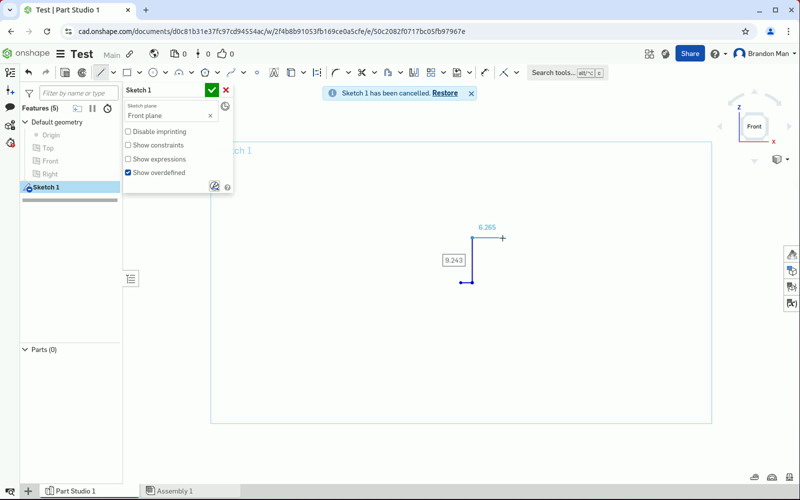
mouse_move(505, 237)
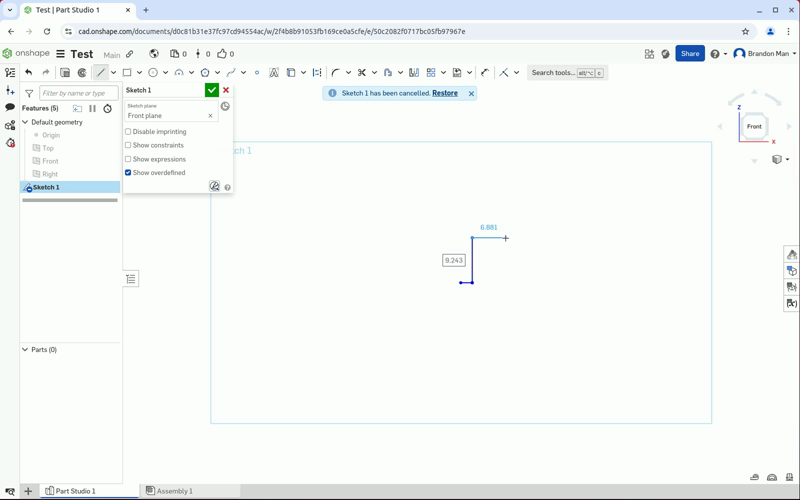
click(505, 237)
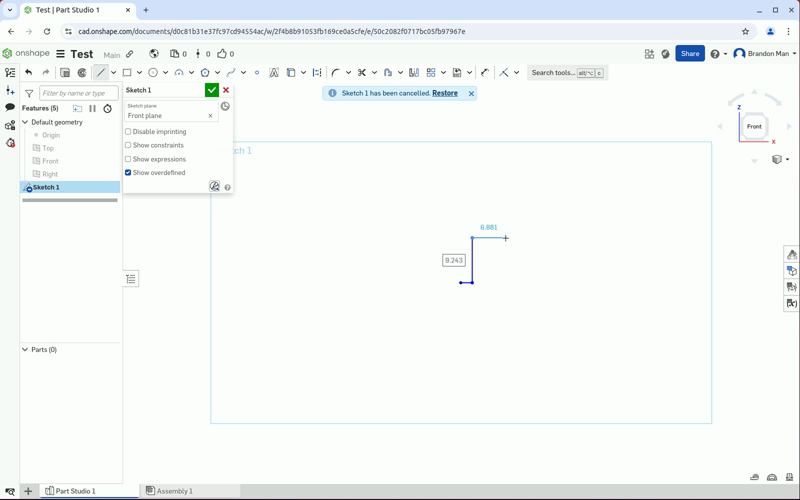
key_up(shift)
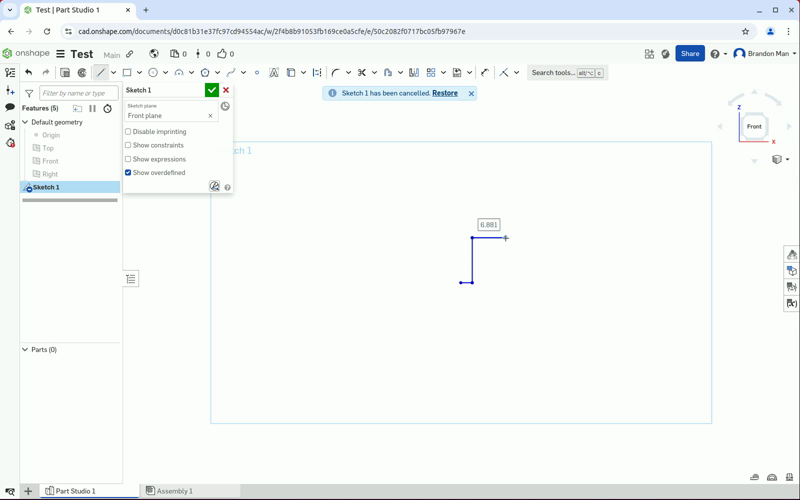
key_down(shift)
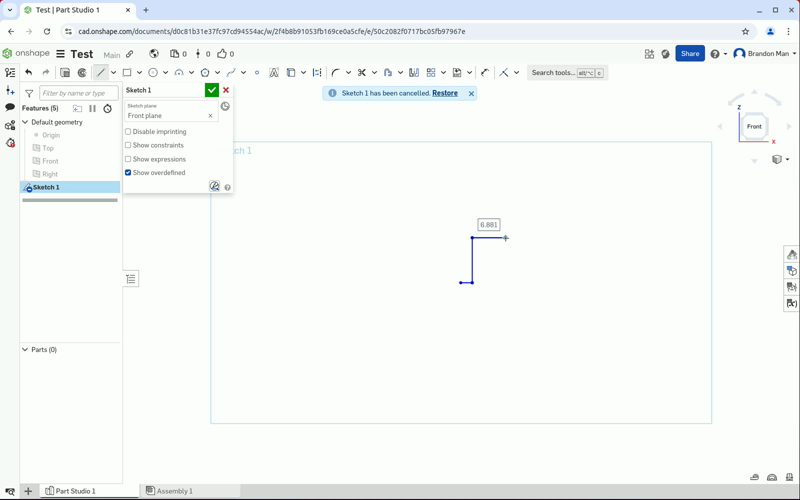
mouse_move(535, 237)
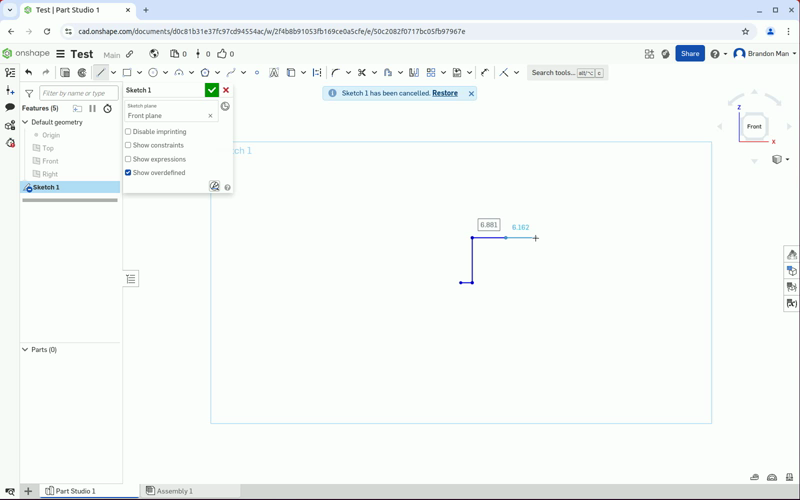
mouse_move(505, 282)
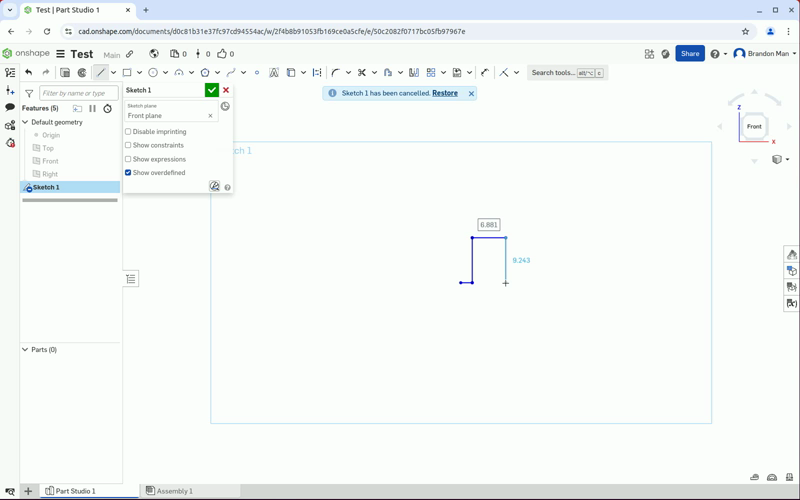
click(505, 282)
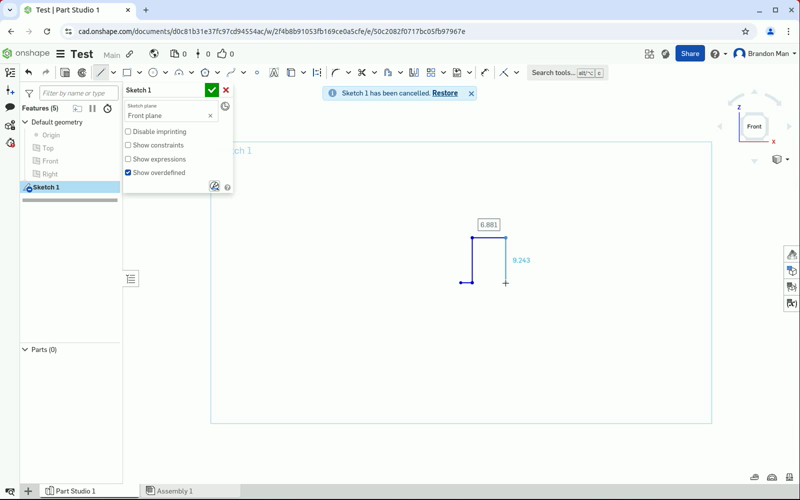
key_up(shift)
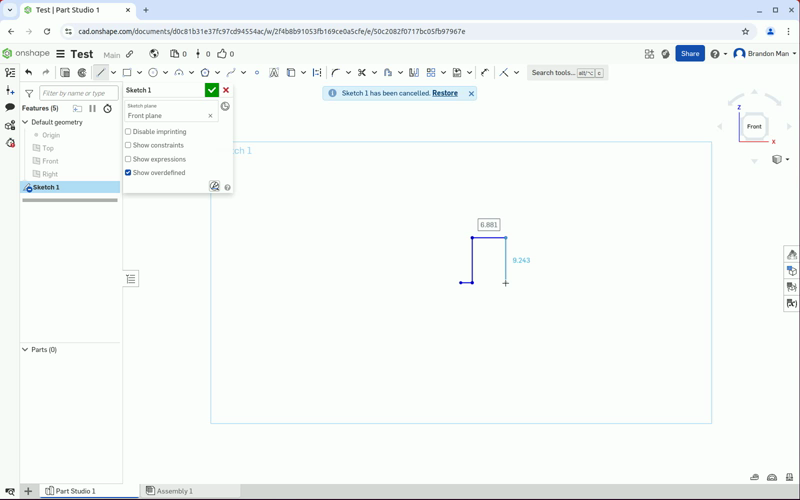
key_down(shift)
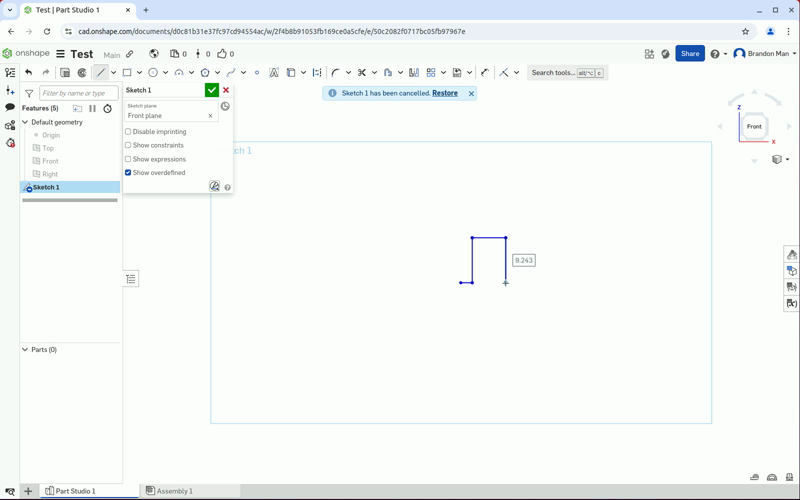
mouse_move(573, 282)
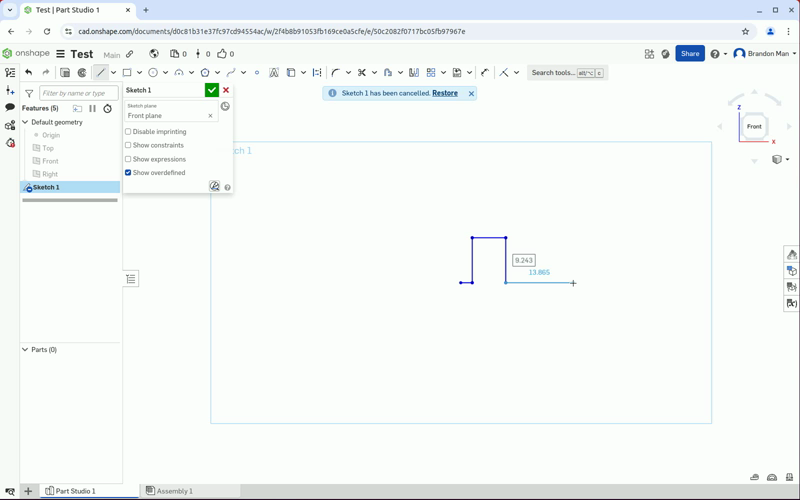
click(573, 282)
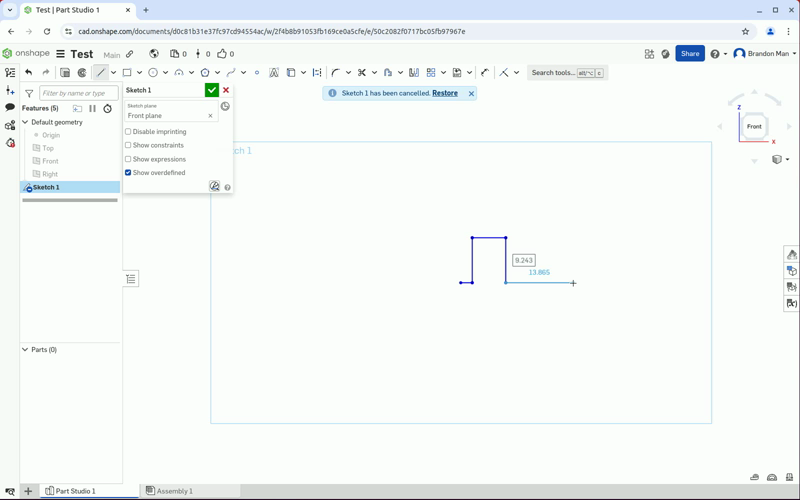
key_up(shift)
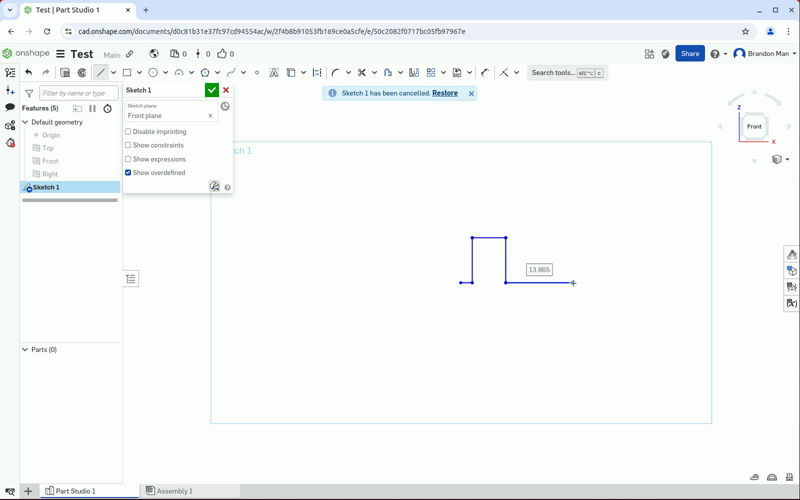
key_down(shift)
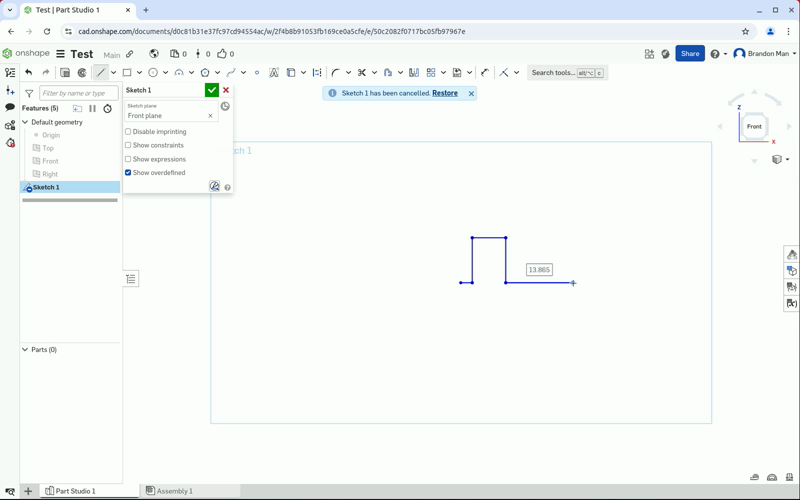
mouse_move(589, 282)
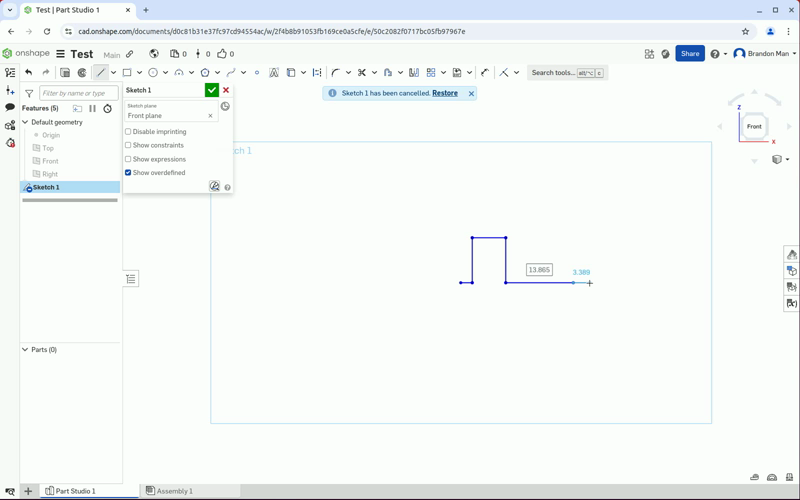
mouse_move(573, 271)
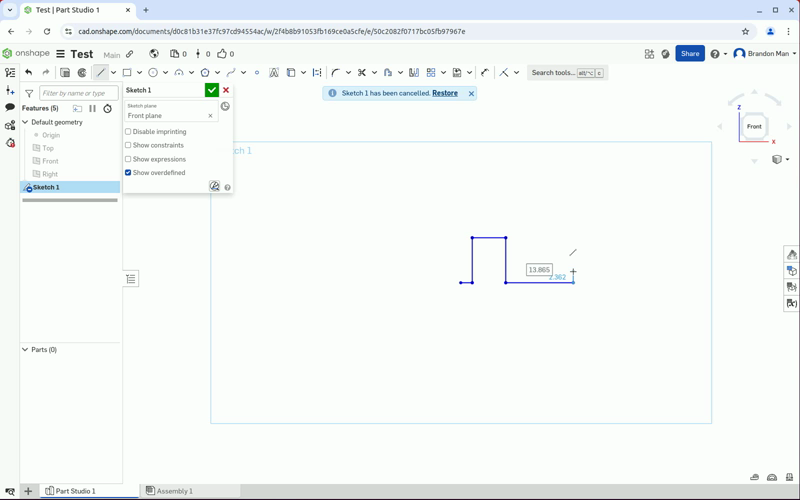
click(573, 271)
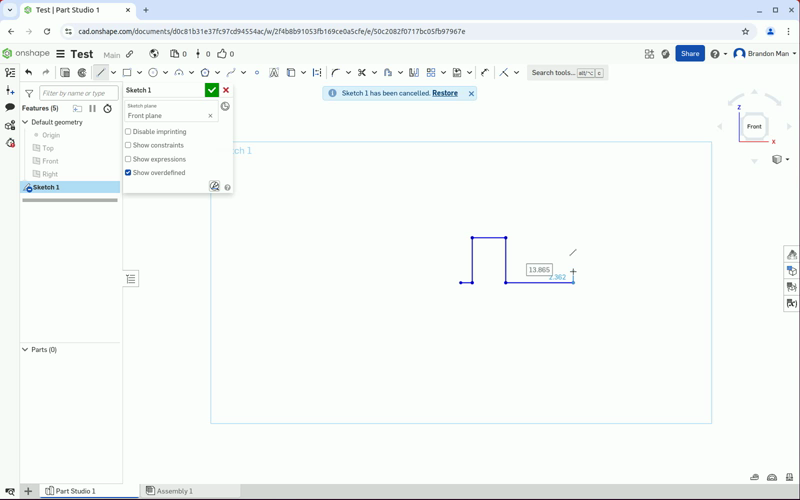
key_up(shift)
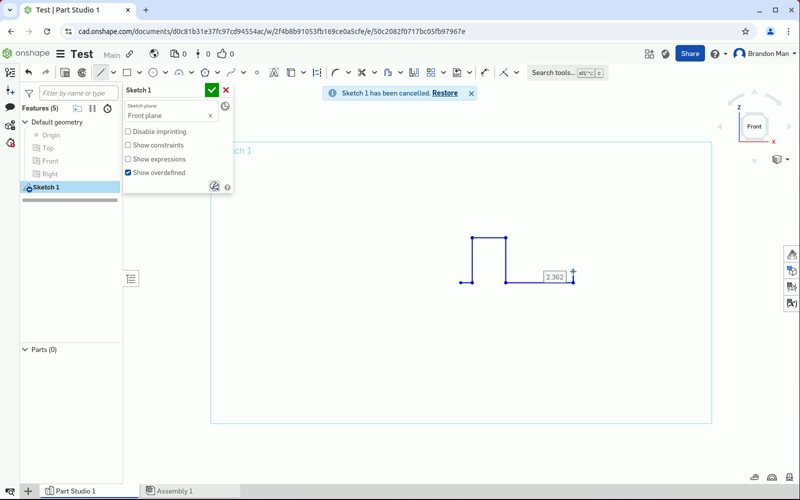
key_down(shift)
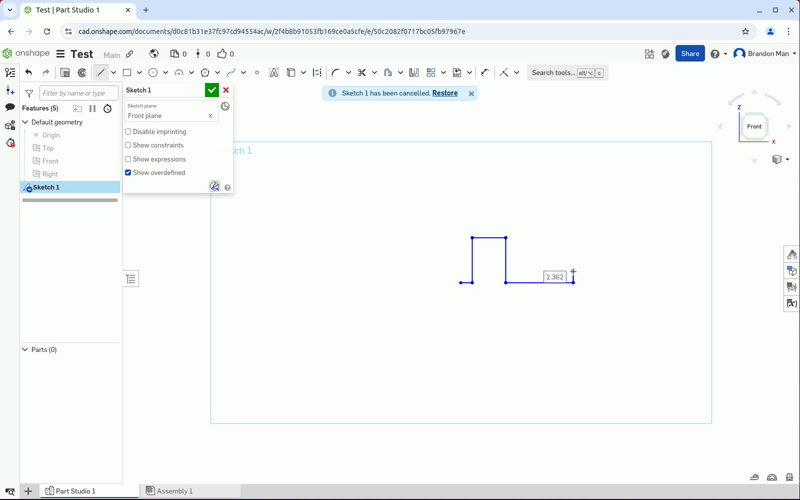
mouse_move(589, 271)
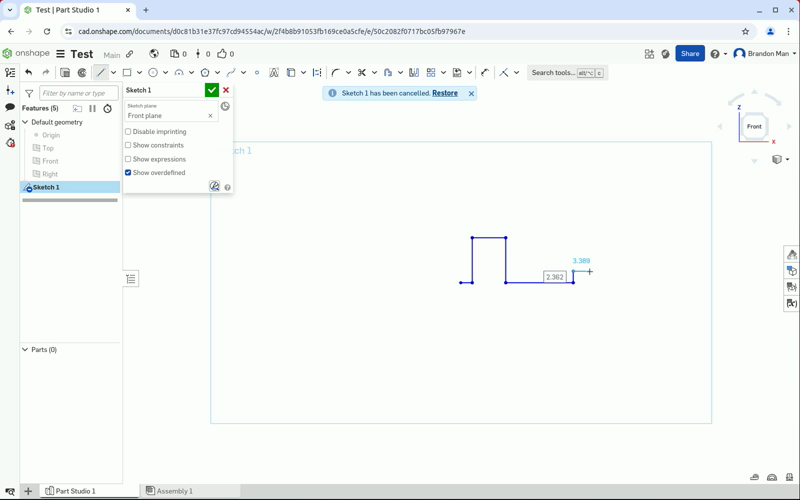
mouse_move(517, 271)
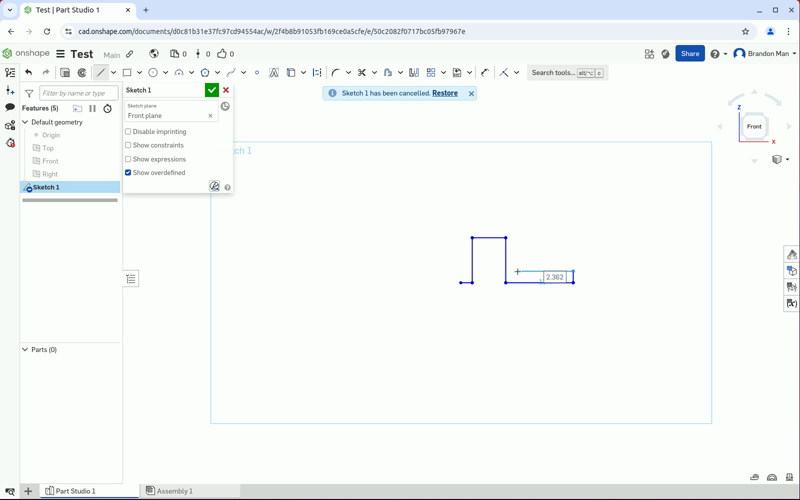
click(517, 271)
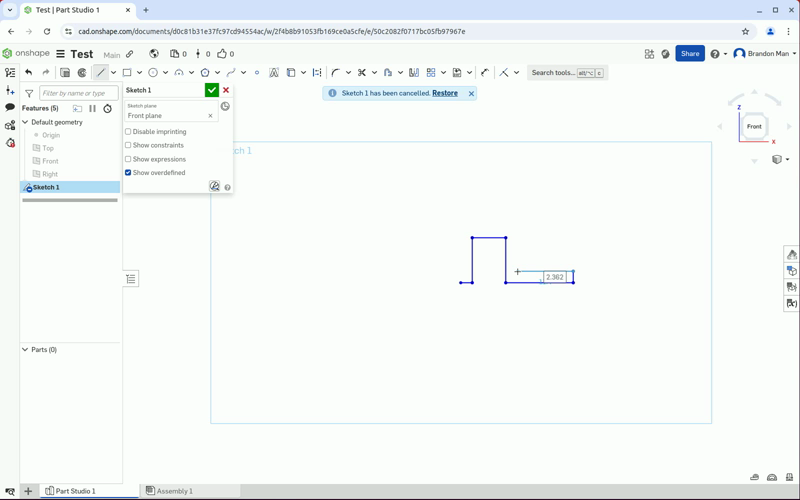
key_up(shift)
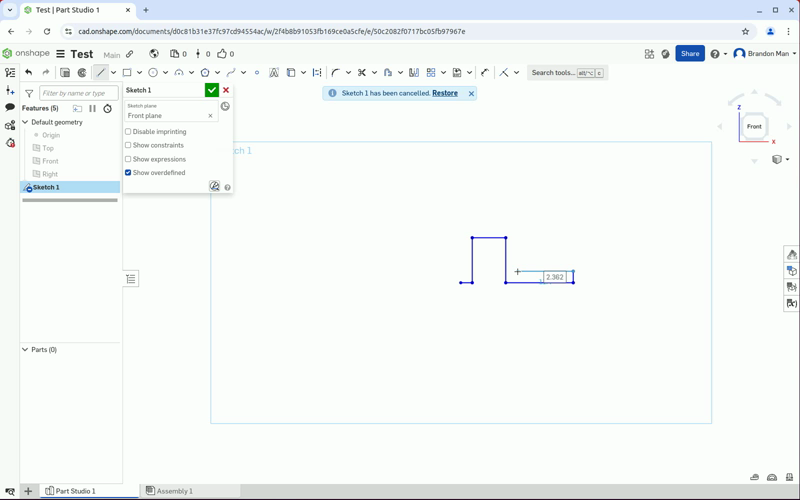
key_down(shift)
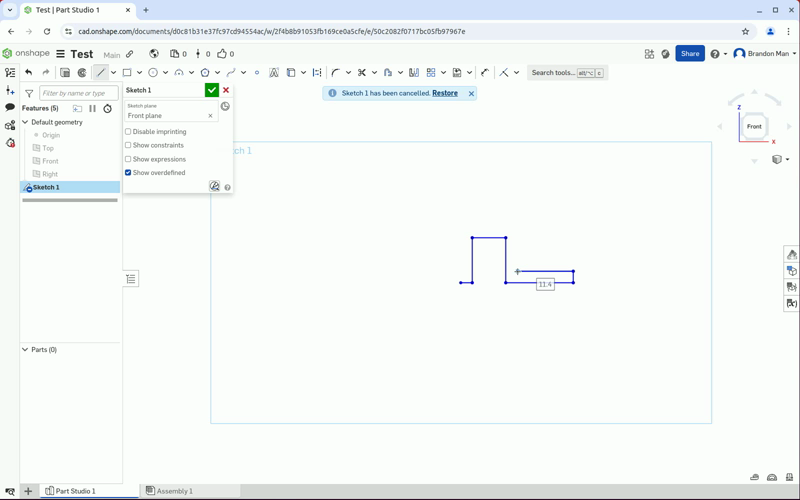
mouse_move(547, 271)
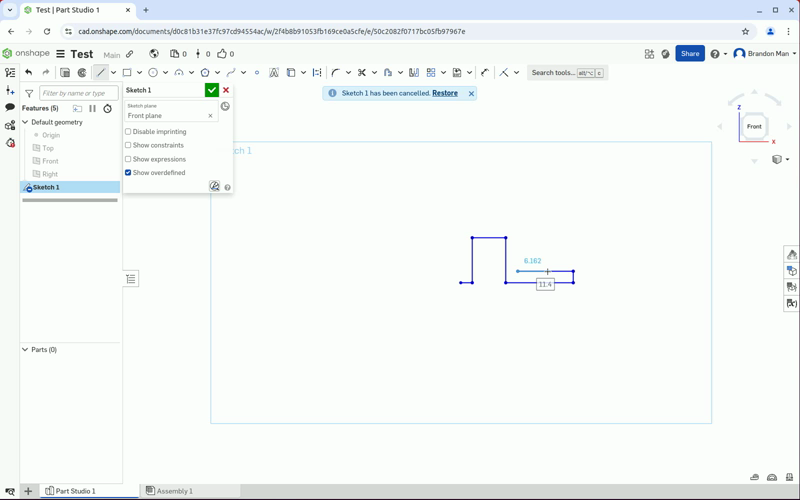
mouse_move(517, 226)
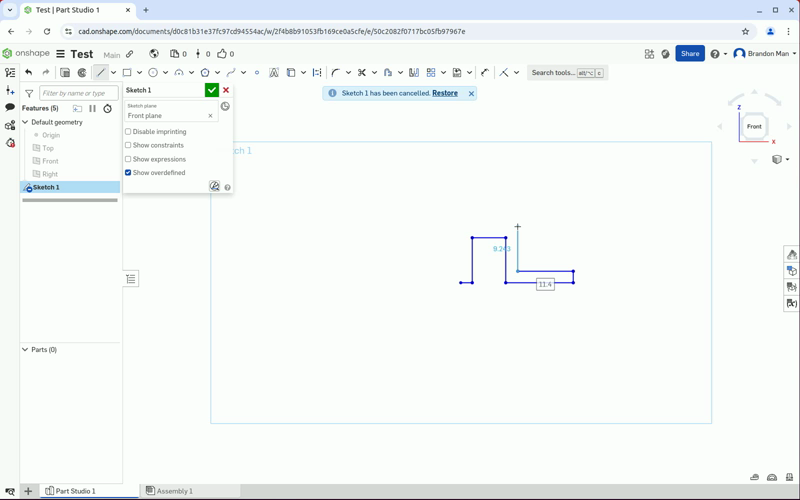
click(517, 226)
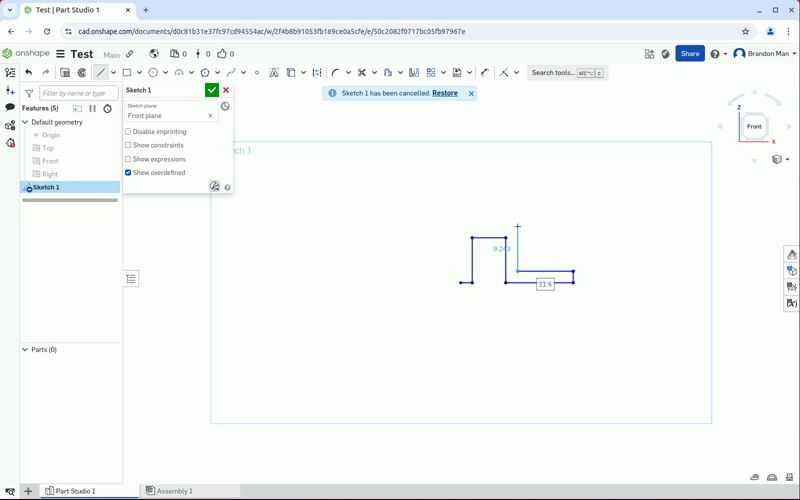
key_up(shift)
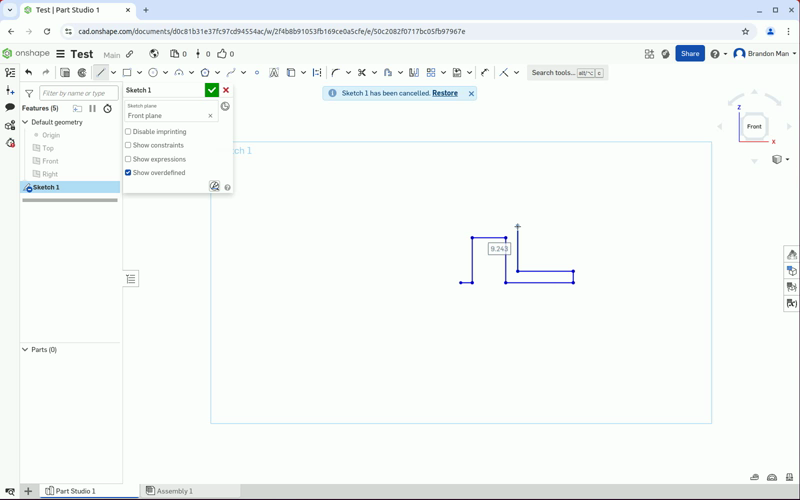
key_down(shift)
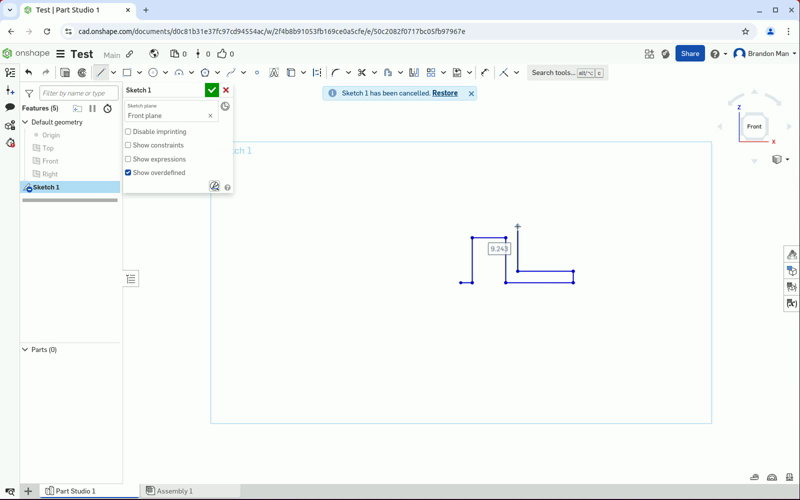
mouse_move(547, 226)
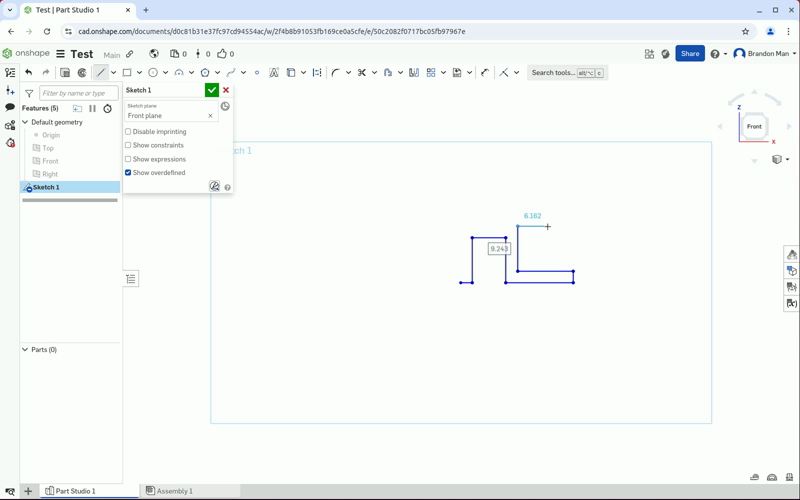
mouse_move(460, 226)
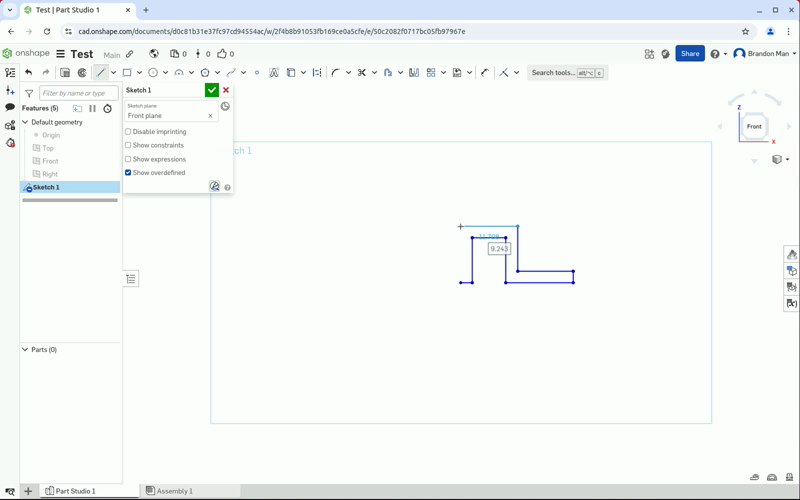
click(460, 226)
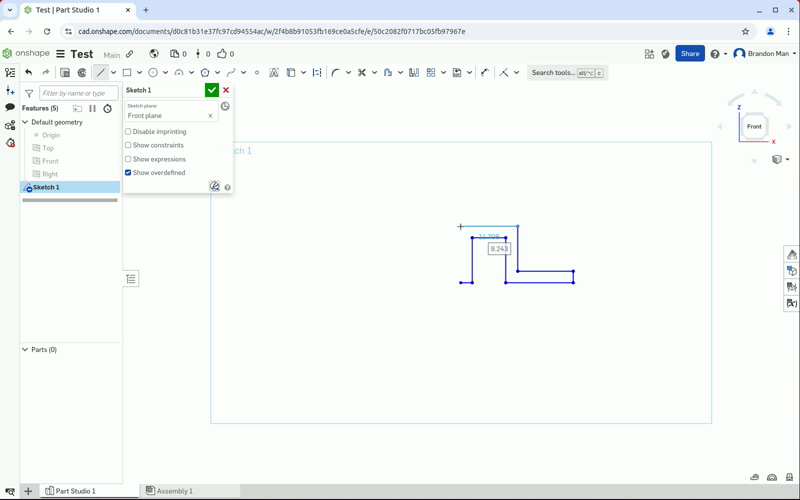
key_up(shift)
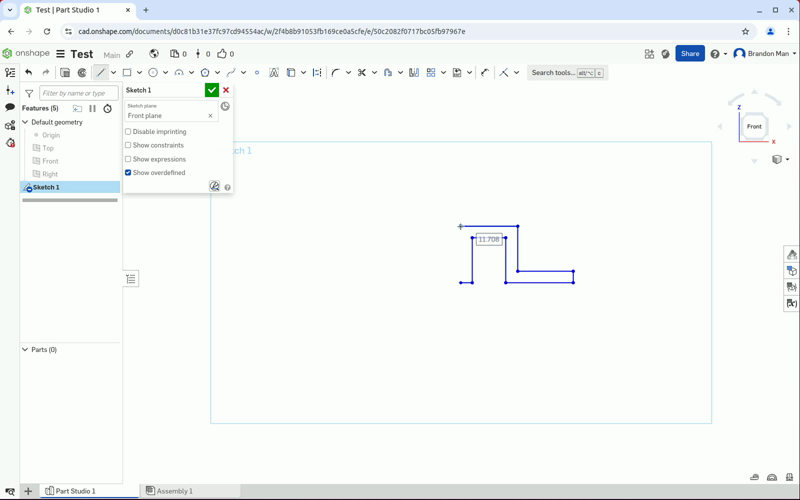
mouse_move(490, 226)
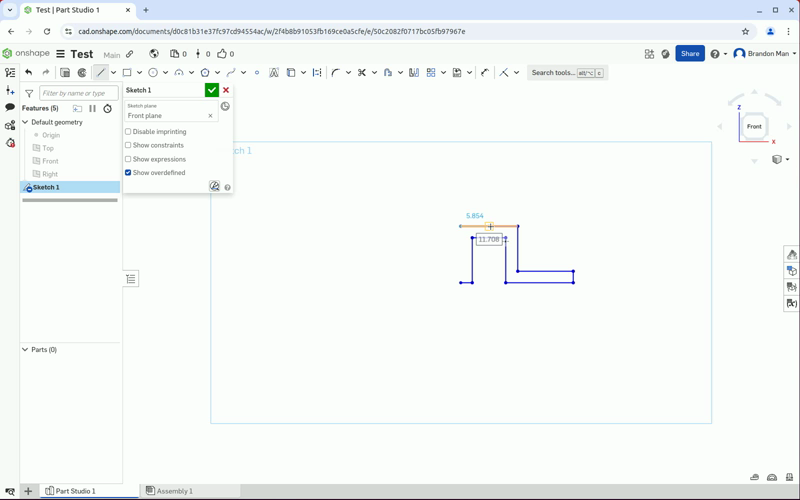
key_down(shift)
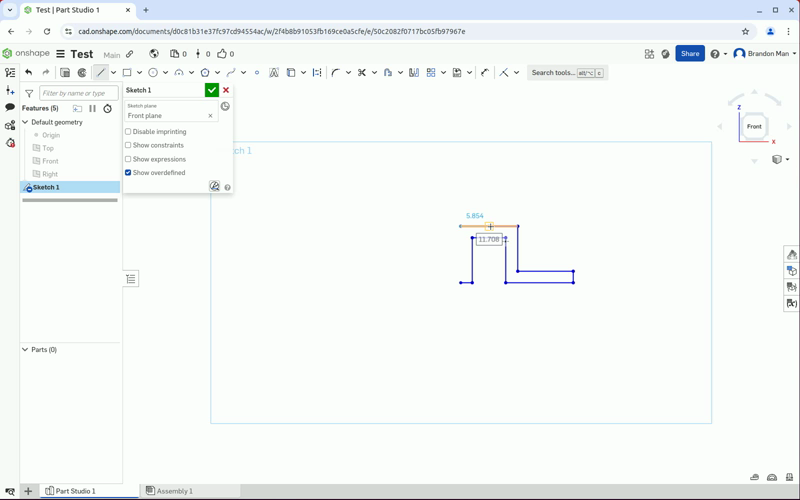
mouse_move(460, 282)
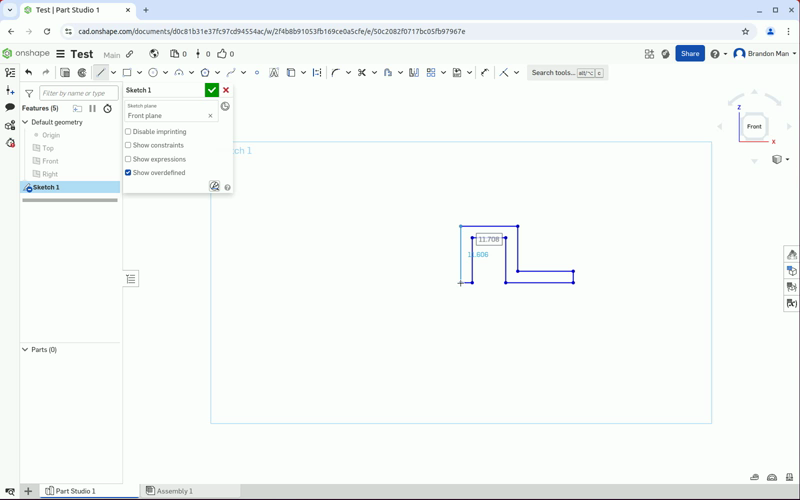
key_up(shift)
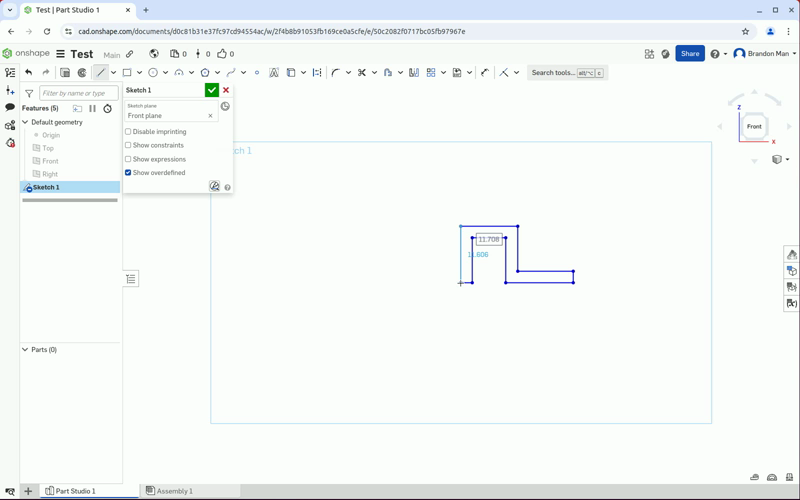
click(460, 282)
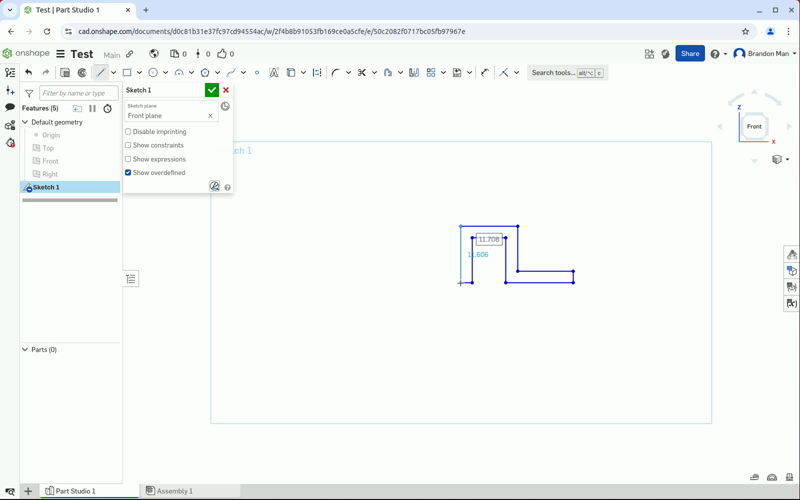
key(esc)
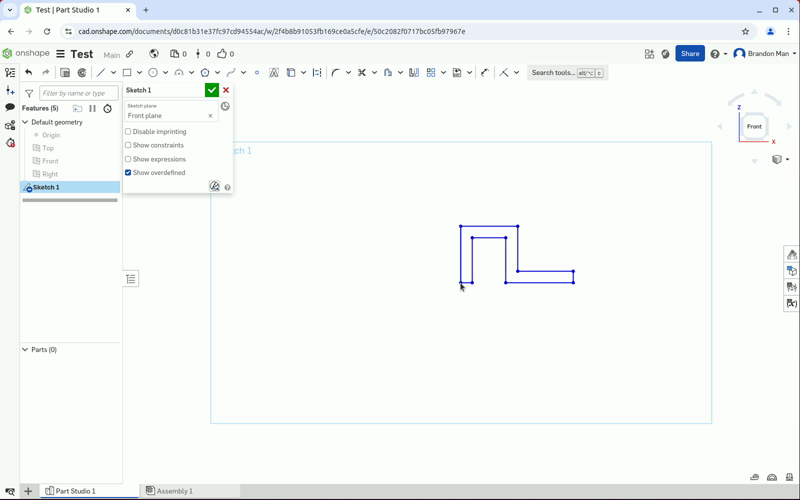
mouse_move(464, 234)
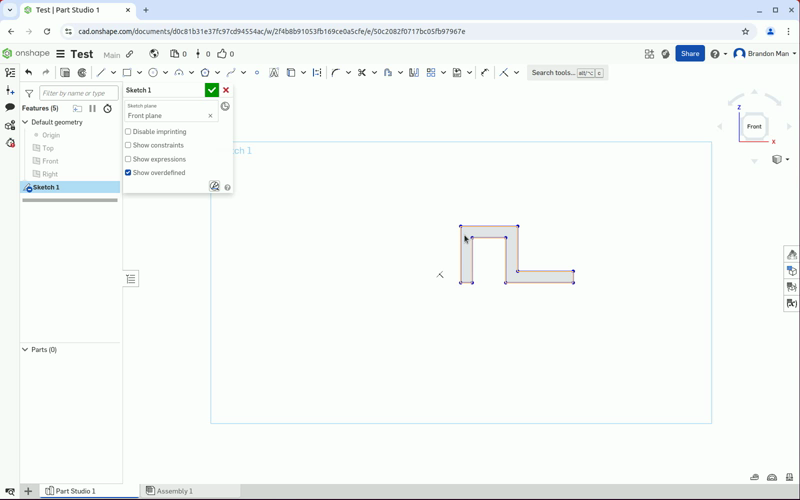
click(464, 234)
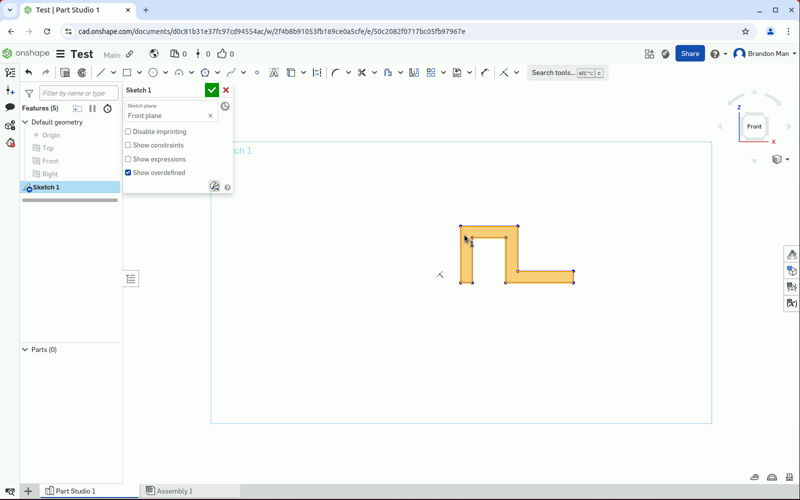
mouse_move(73, 352)
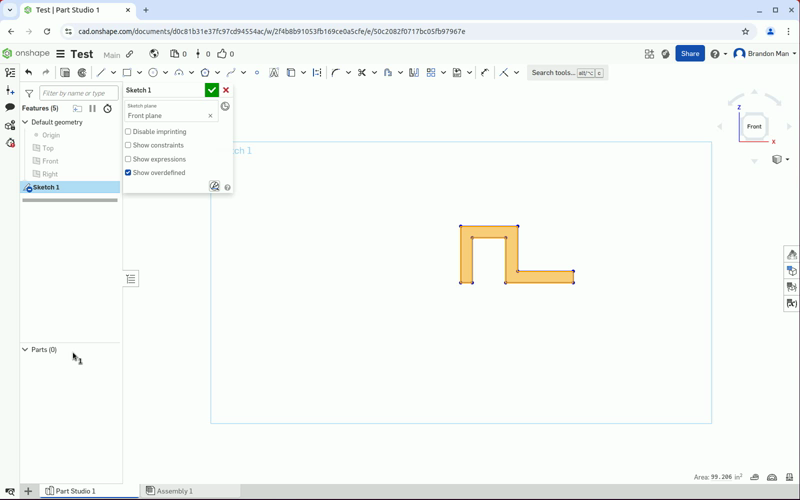
key(shift+y)
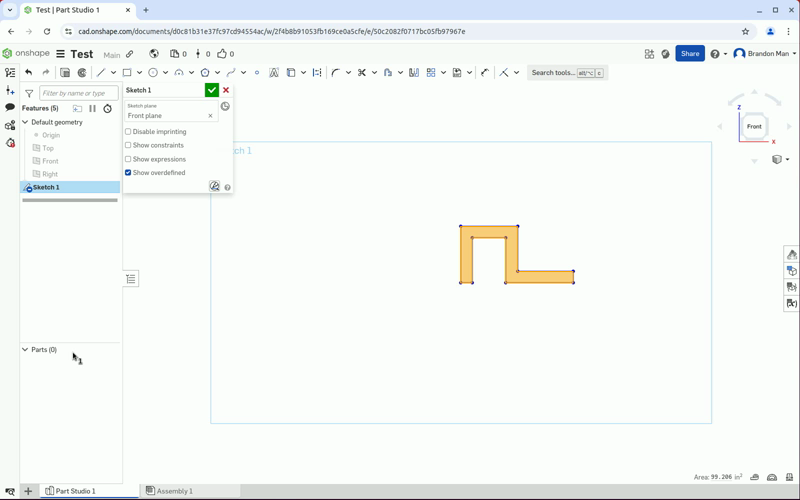
key(shift+e)
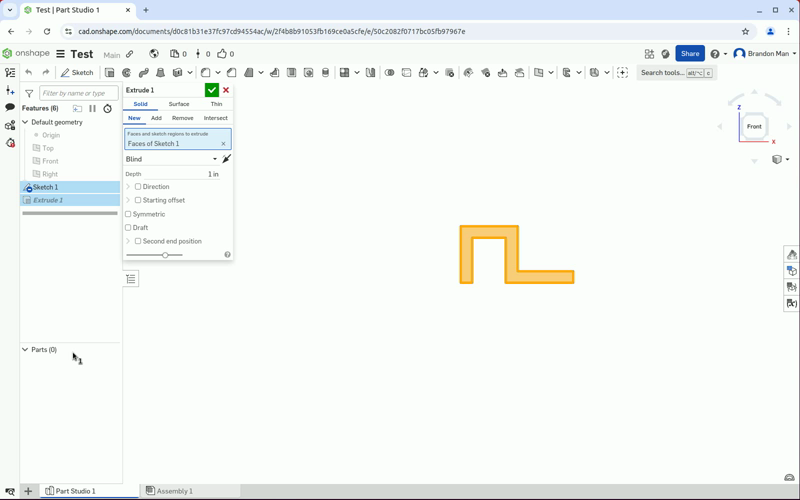
mouse_move(143, 106)
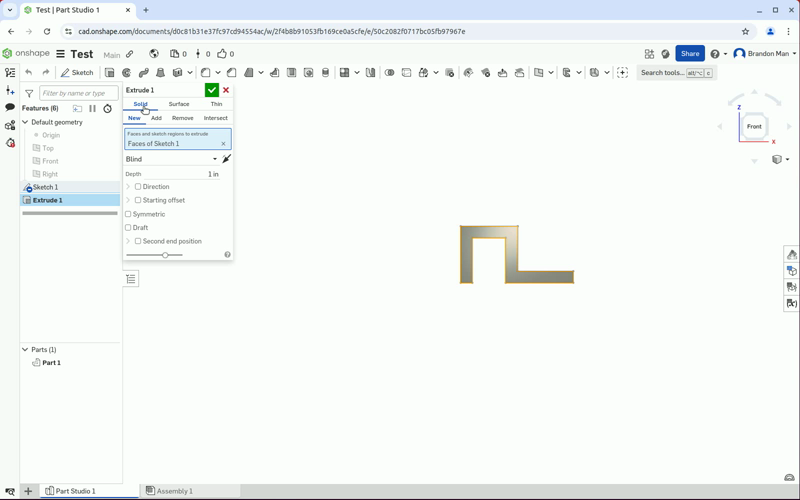
click(143, 106)
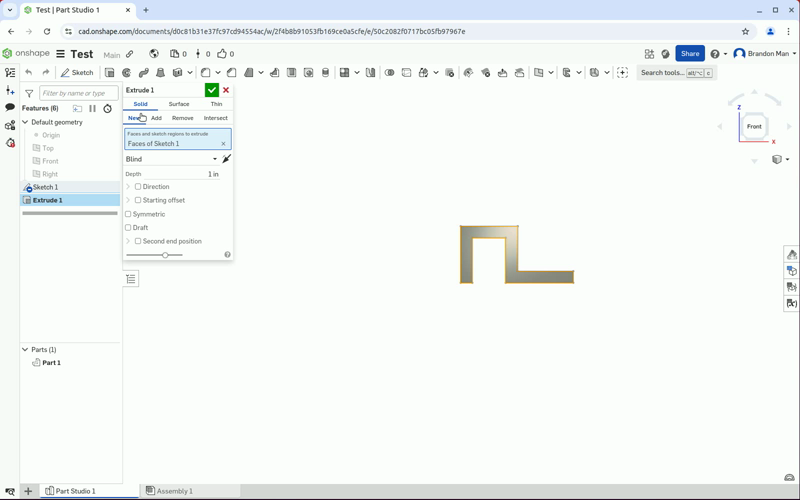
mouse_move(137, 120)
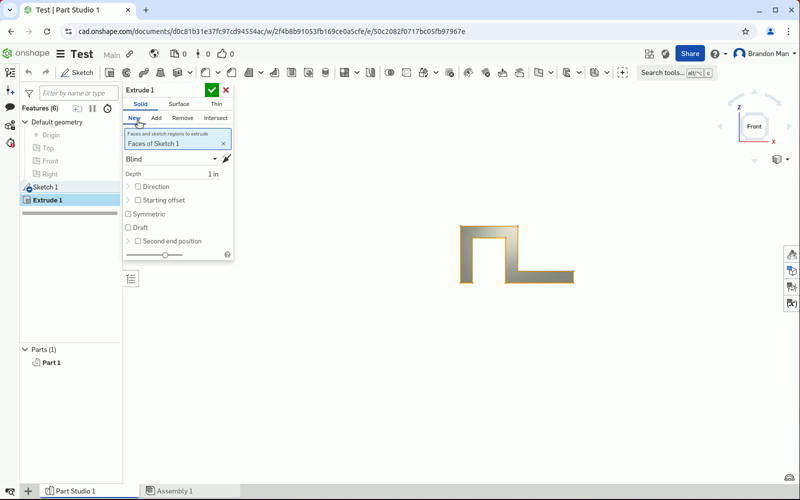
click(137, 120)
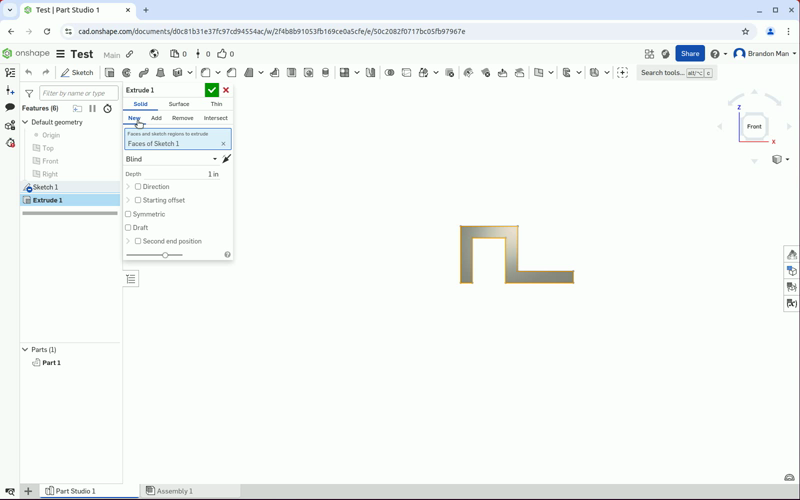
key(tab, 4)
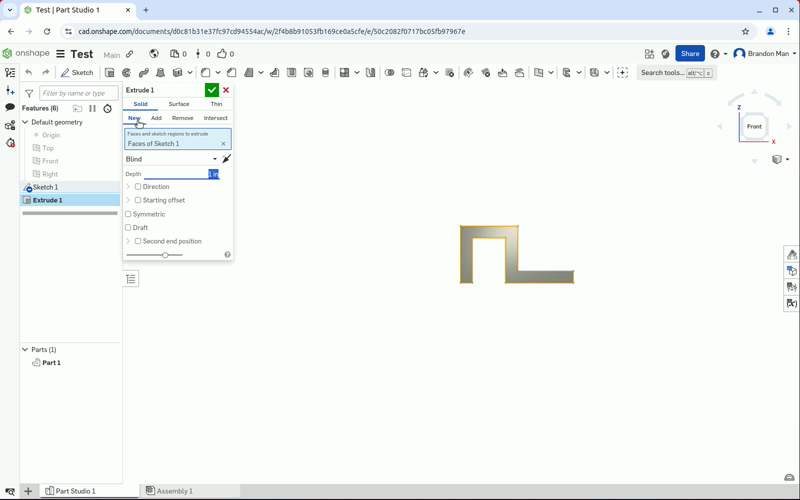
text(11.554)
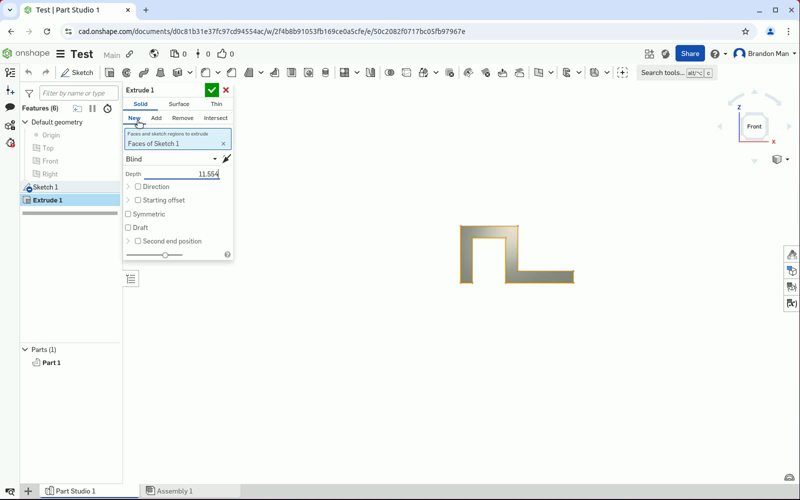
key(tab, 3)
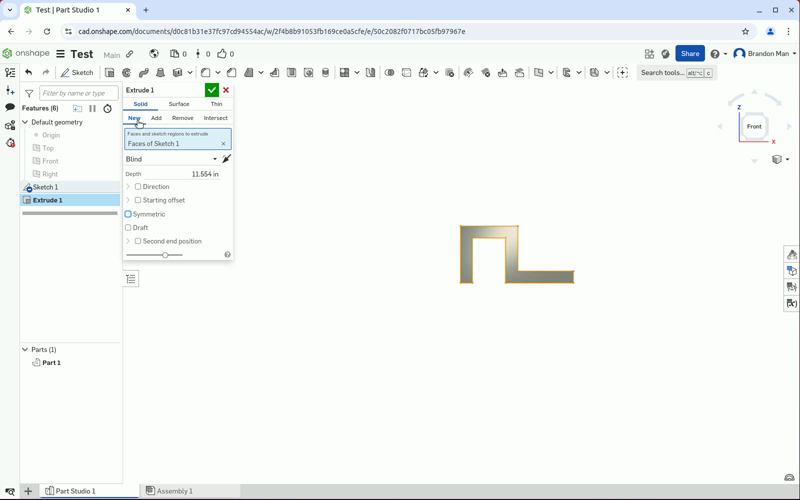
key(space)
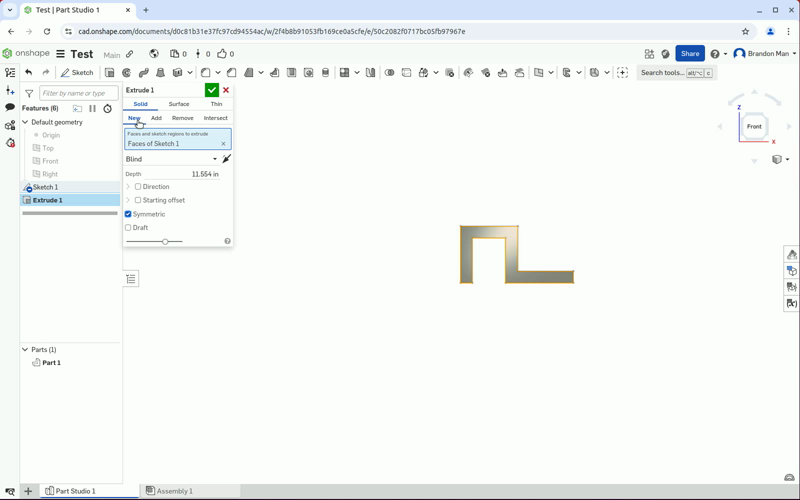
key(enter)
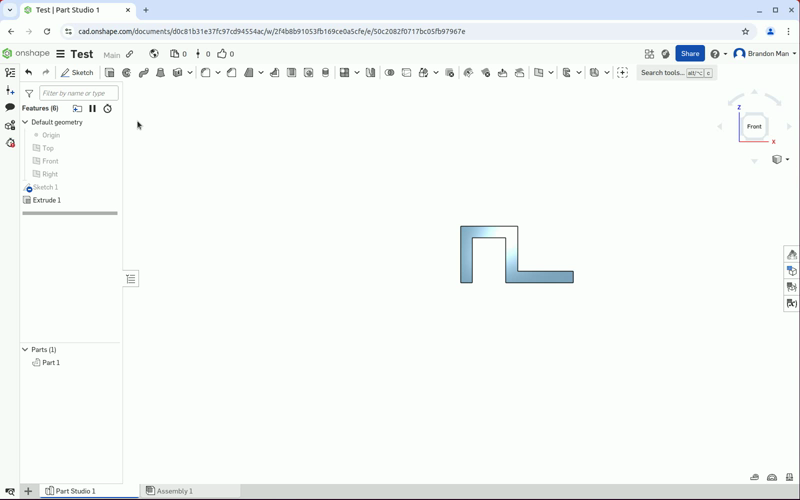
key(shift+h)
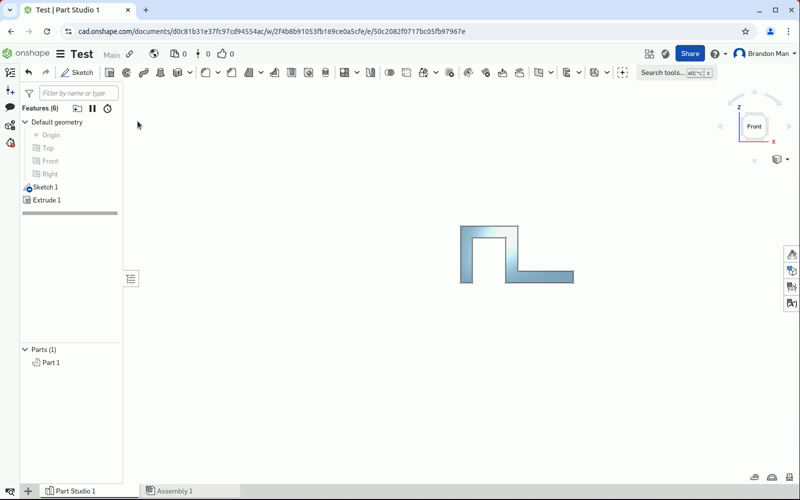
key(shift+h)
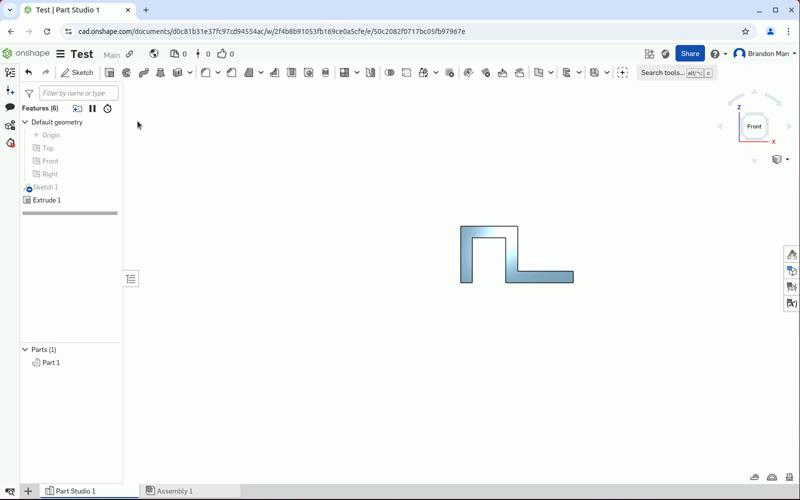
mouse_move(73, 189)
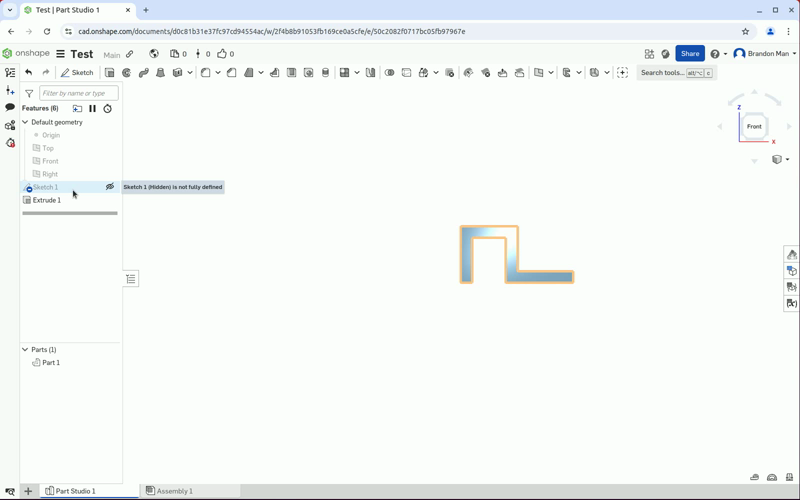
click(73, 189)
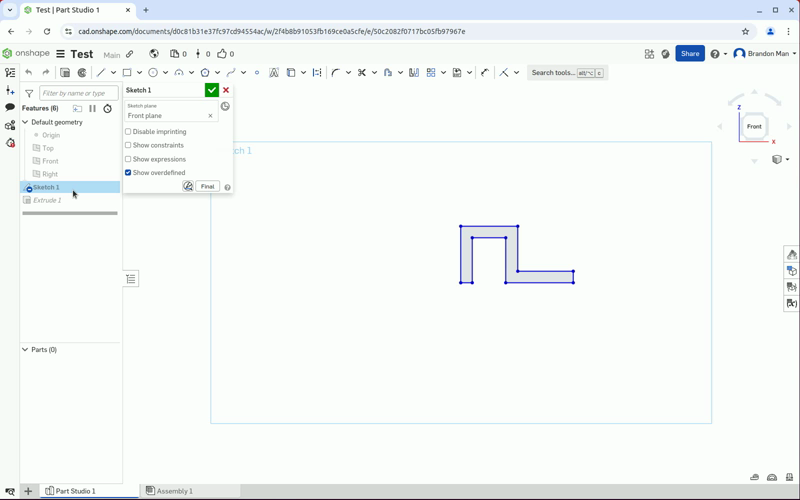
mouse_move(229, 92)
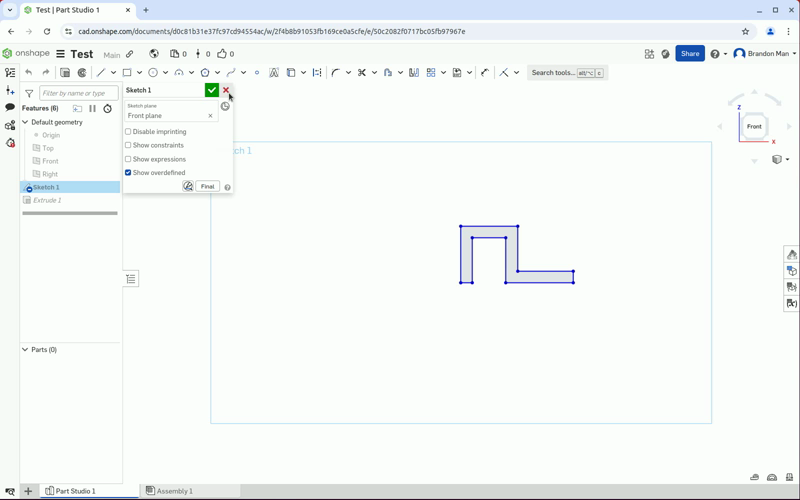
click(229, 92)
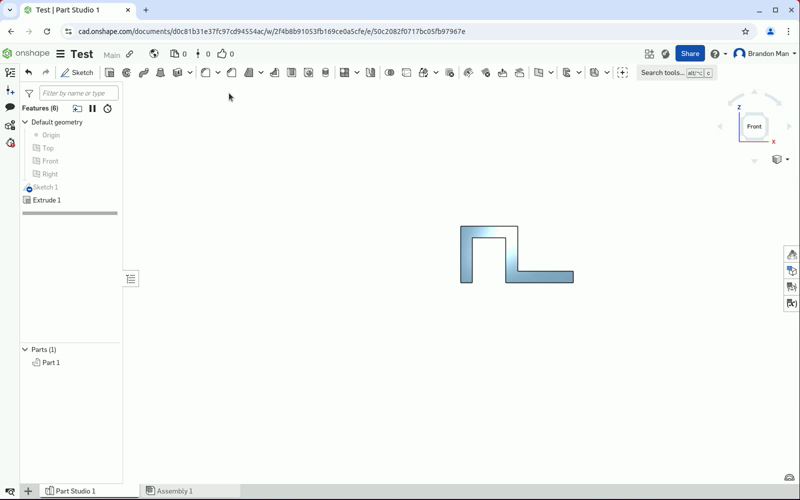
mouse_move(73, 352)
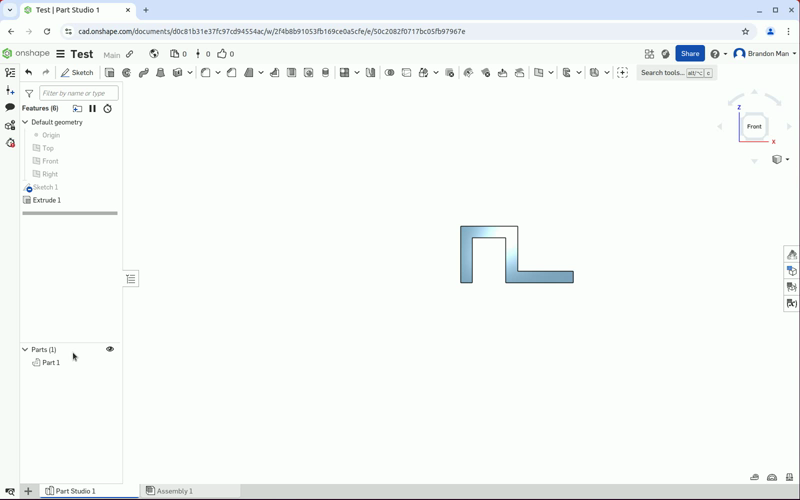
key(y)
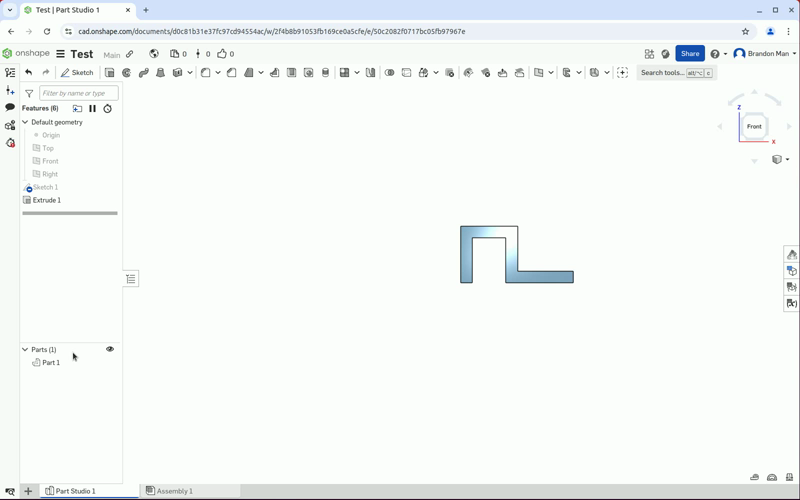
key(shift+p)
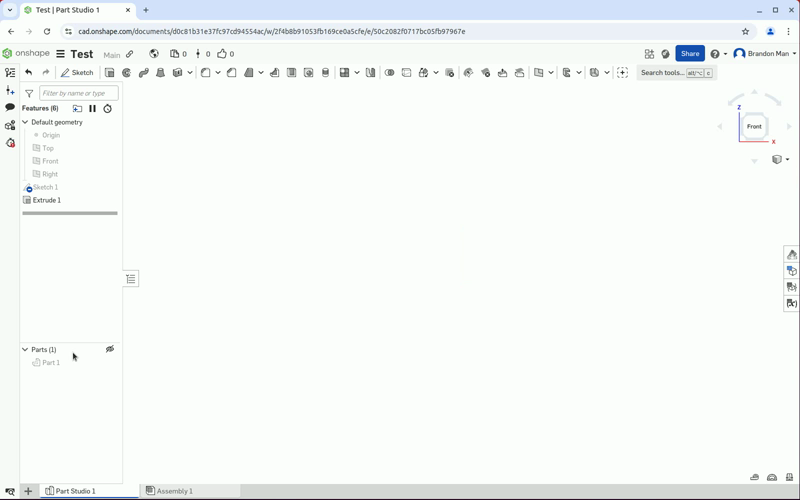
key(space)
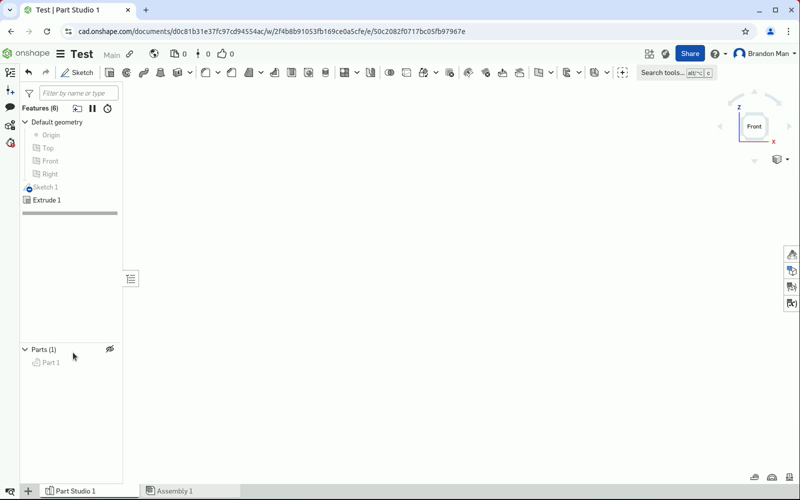
key_down(shift)
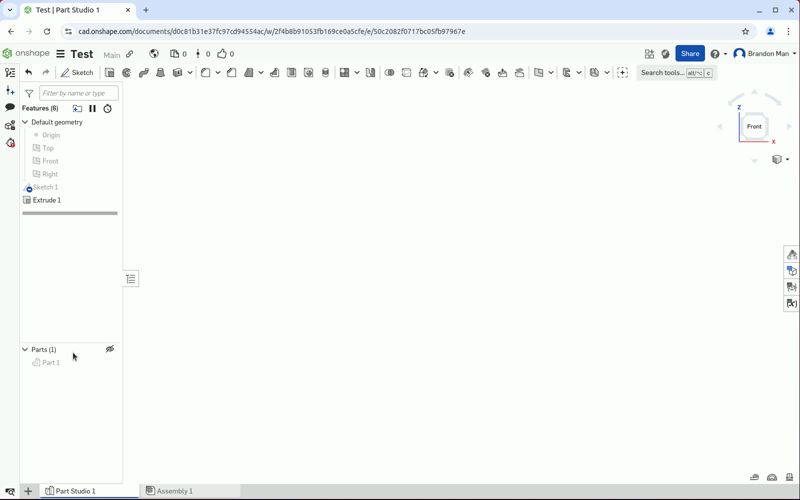
key(down)
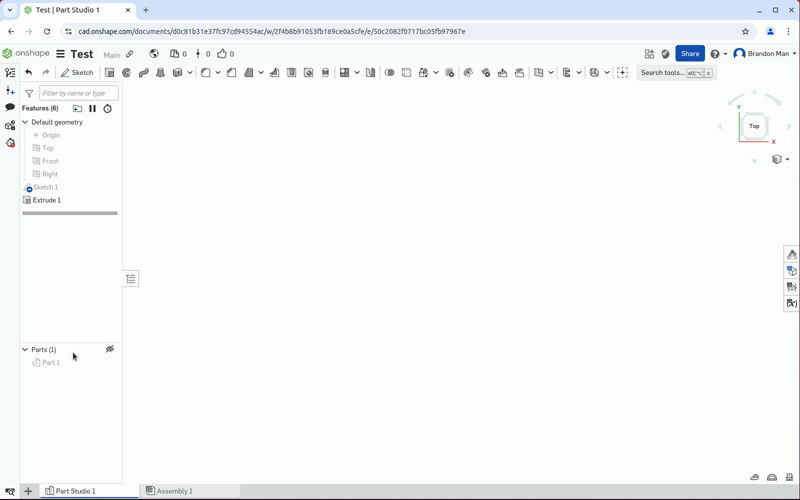
key_up(shift)
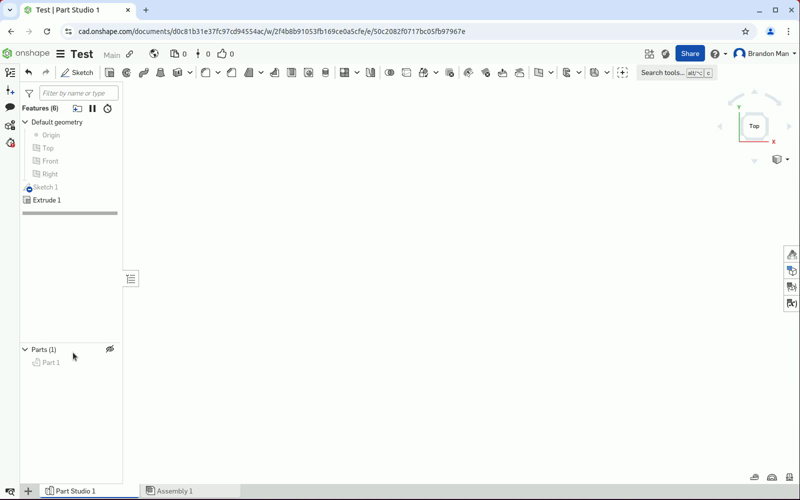
mouse_move(73, 352)
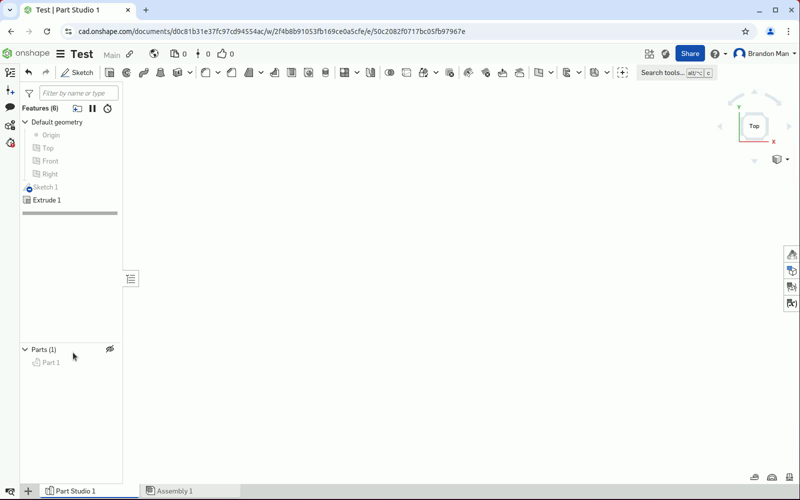
key(shift+y)
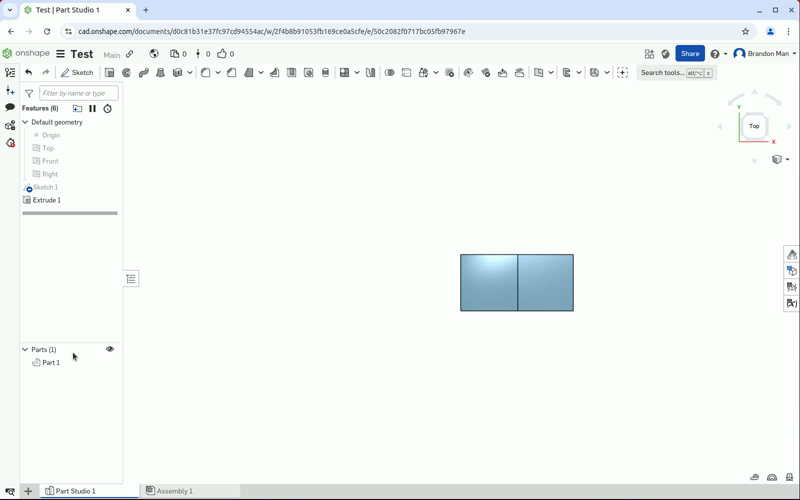
mouse_move(541, 75)
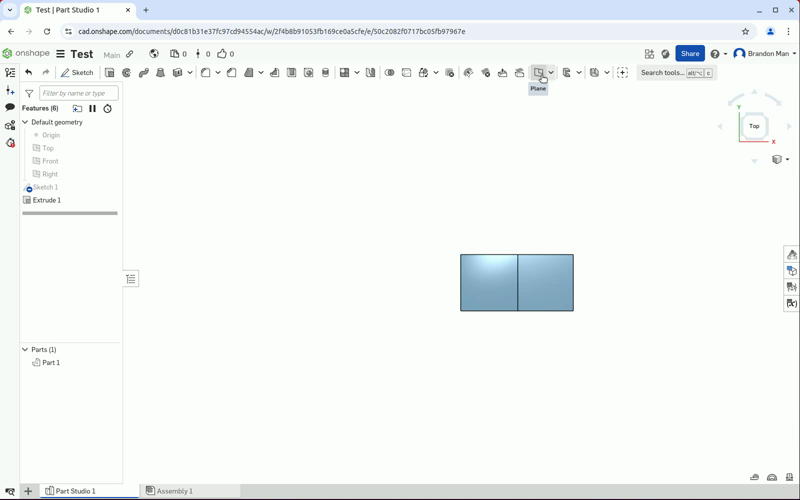
click(541, 75)
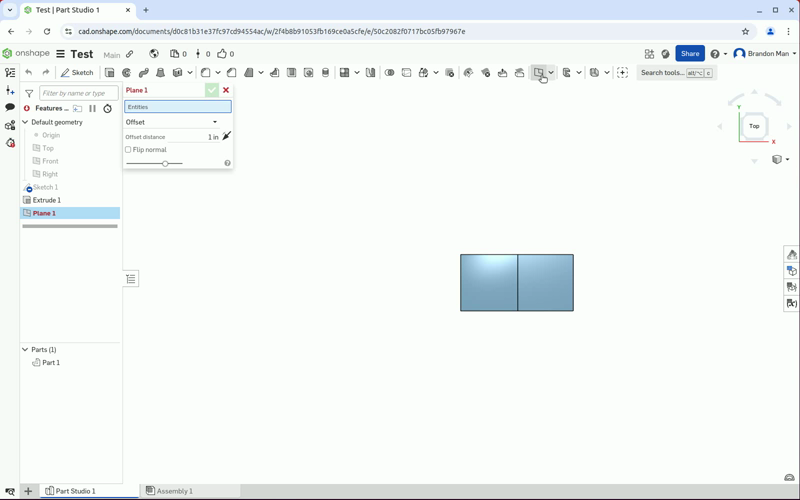
mouse_move(73, 150)
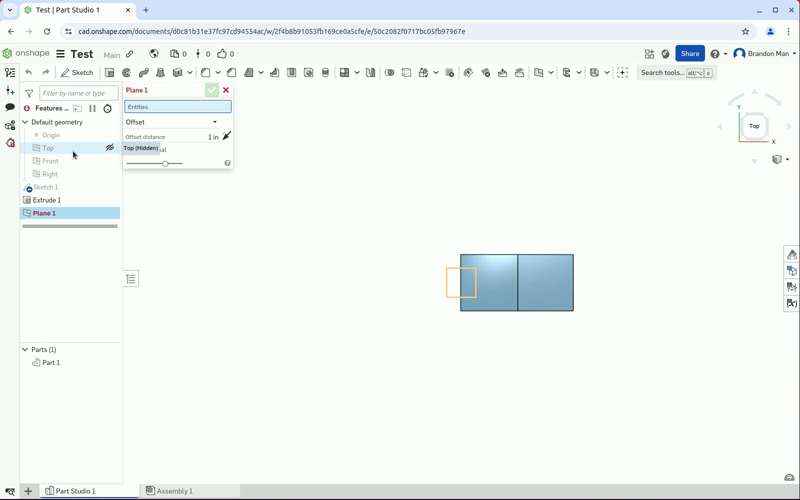
click(73, 150)
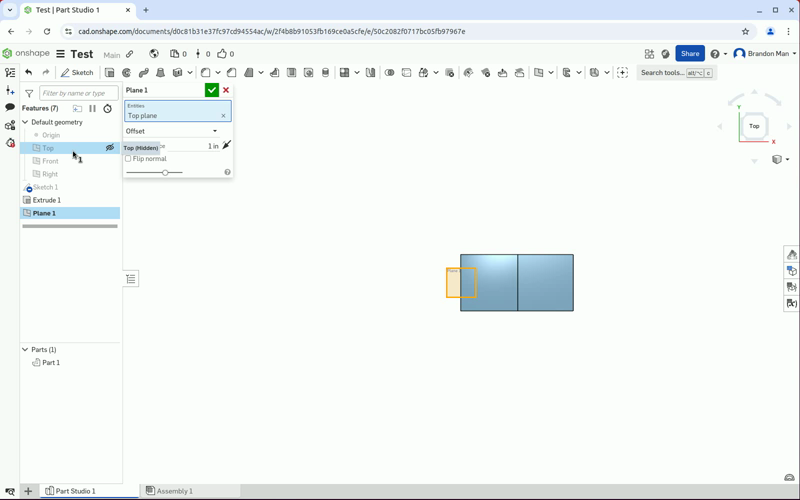
key(tab, 2)
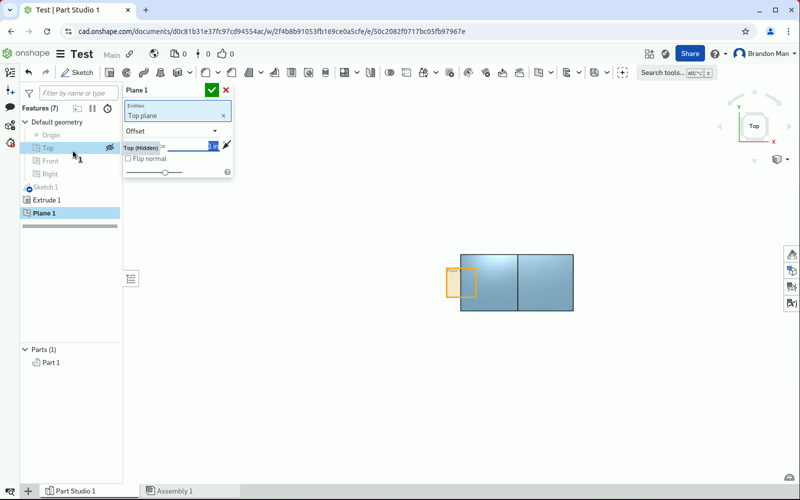
text(11.554)
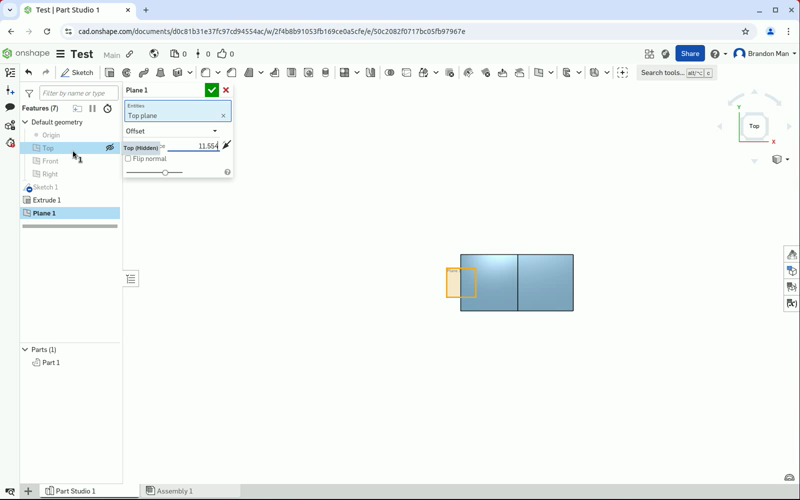
key(enter, 2)
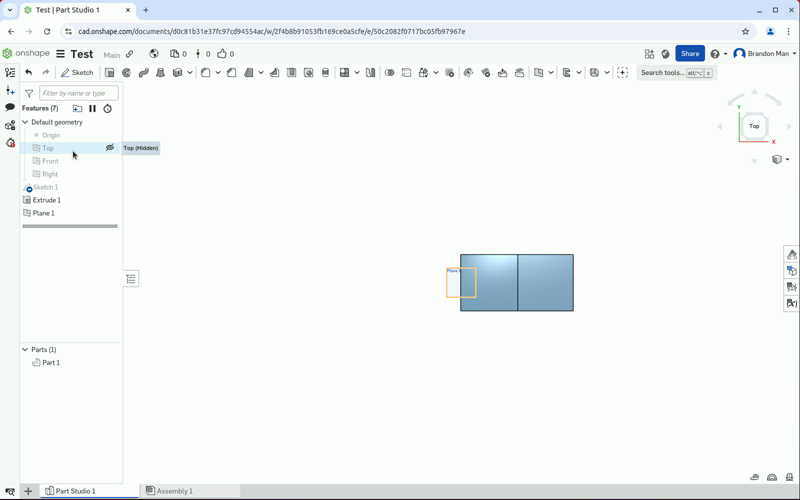
key(shift+s)
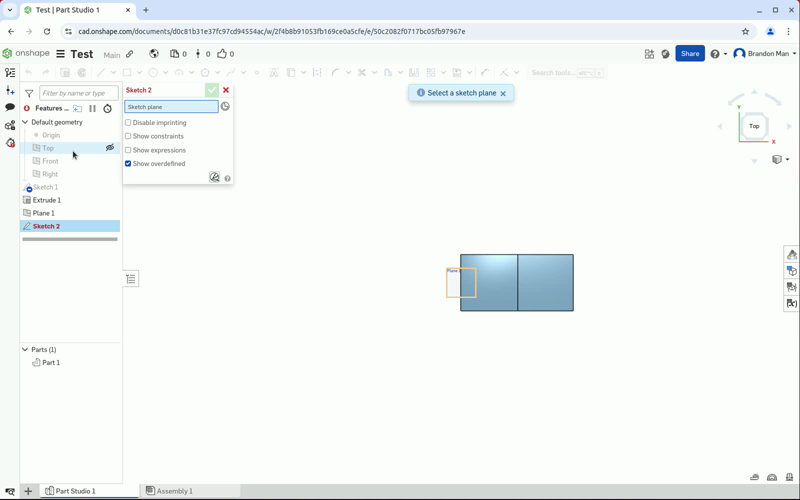
mouse_move(73, 215)
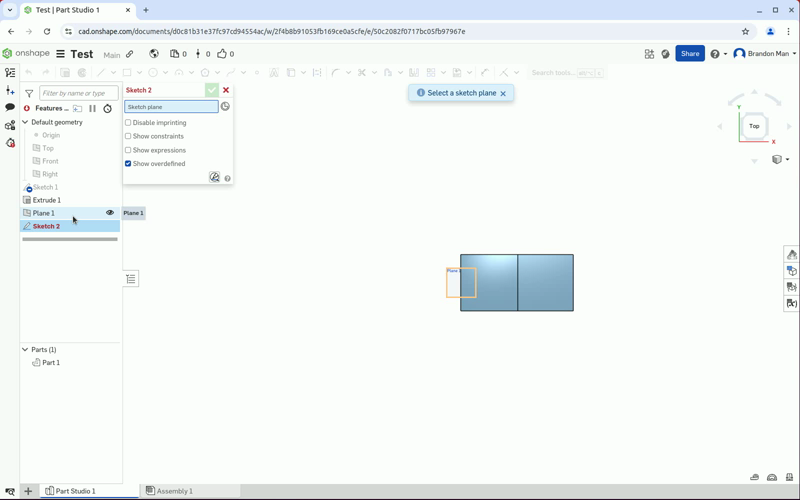
click(73, 215)
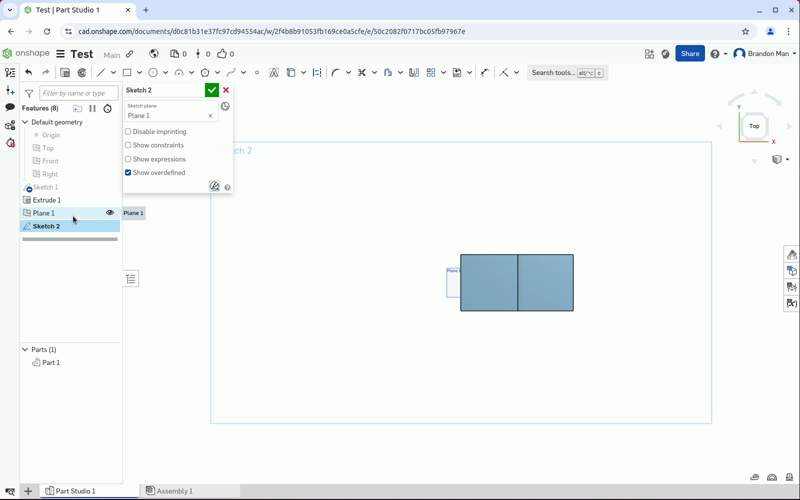
mouse_move(73, 352)
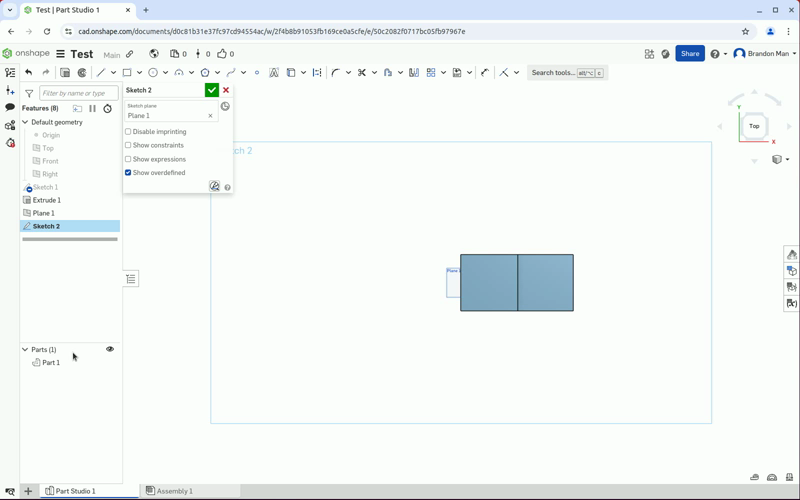
key(y)
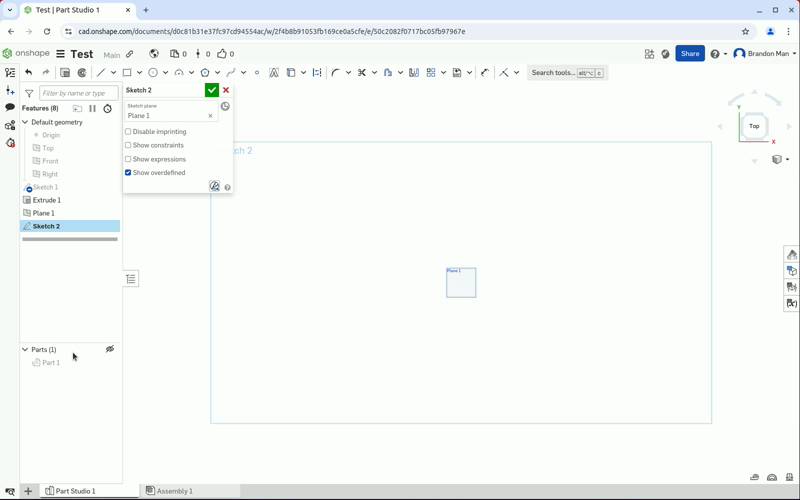
key(c)
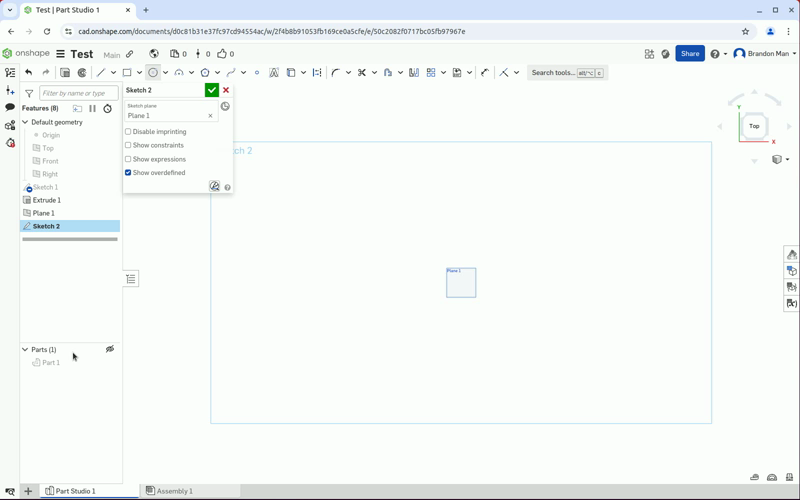
key_down(shift)
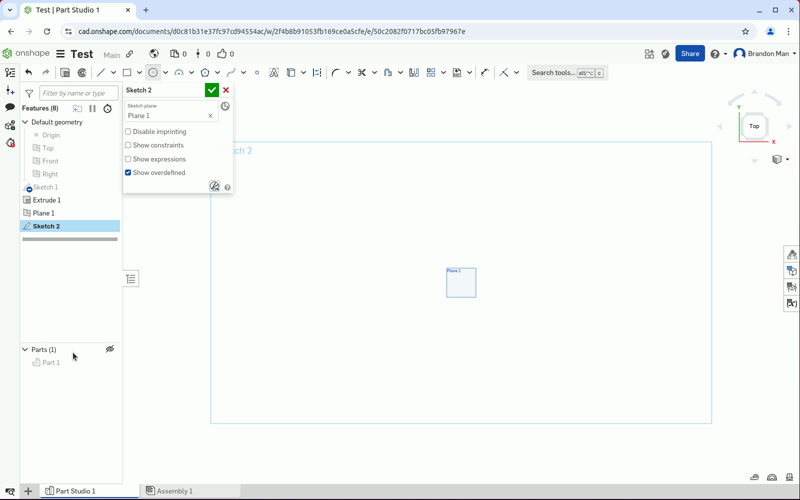
mouse_move(489, 282)
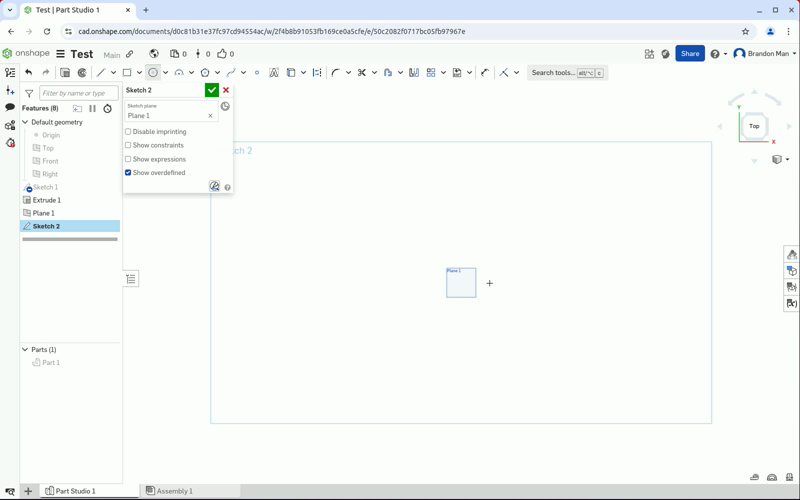
click(489, 282)
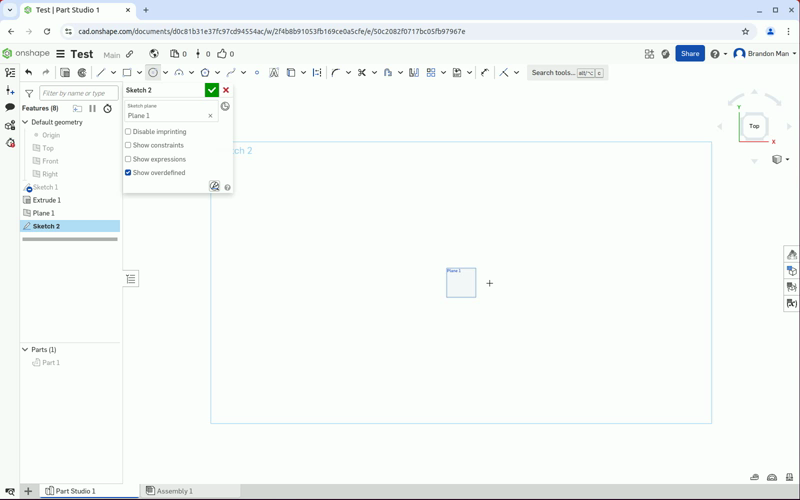
key_up(shift)
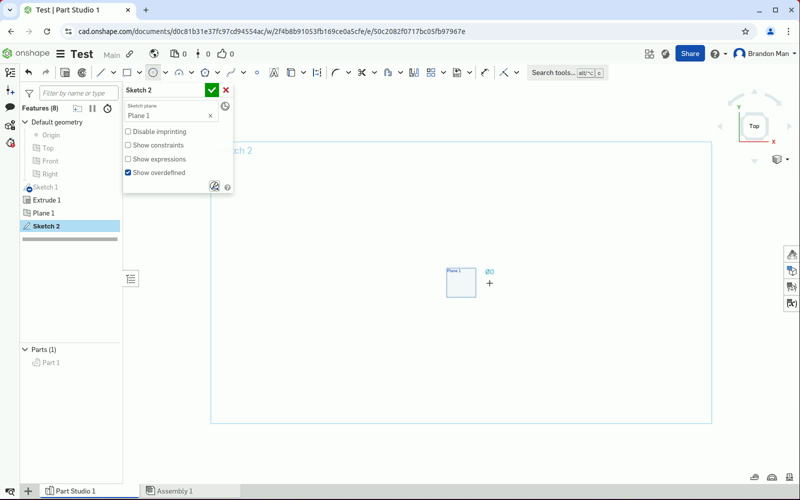
mouse_move(498, 282)
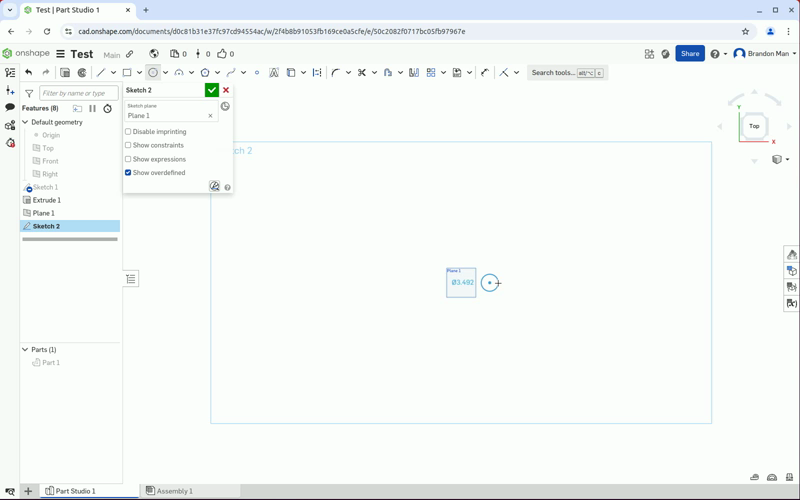
click(498, 282)
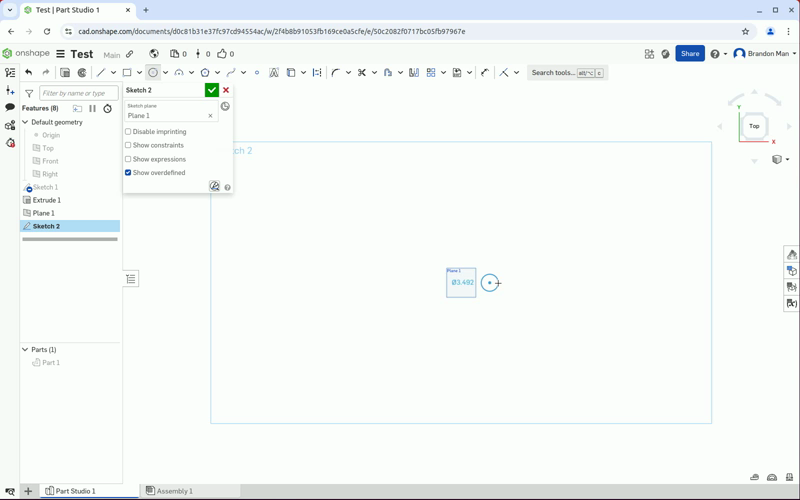
key(esc)
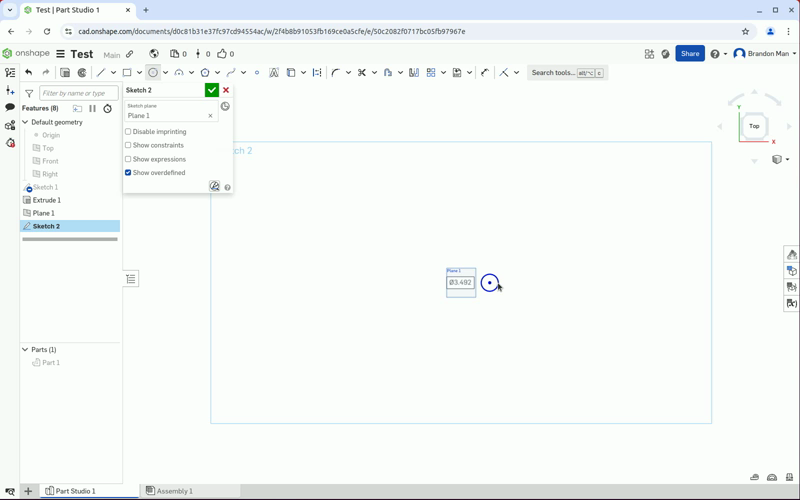
mouse_move(496, 287)
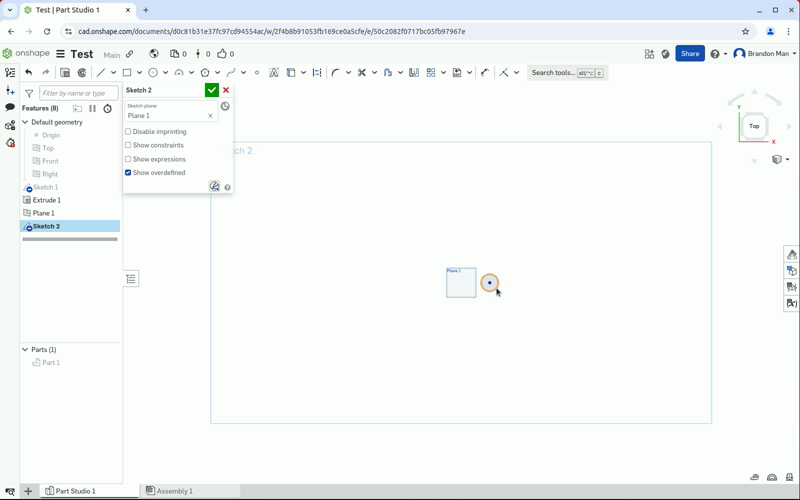
scroll(6)
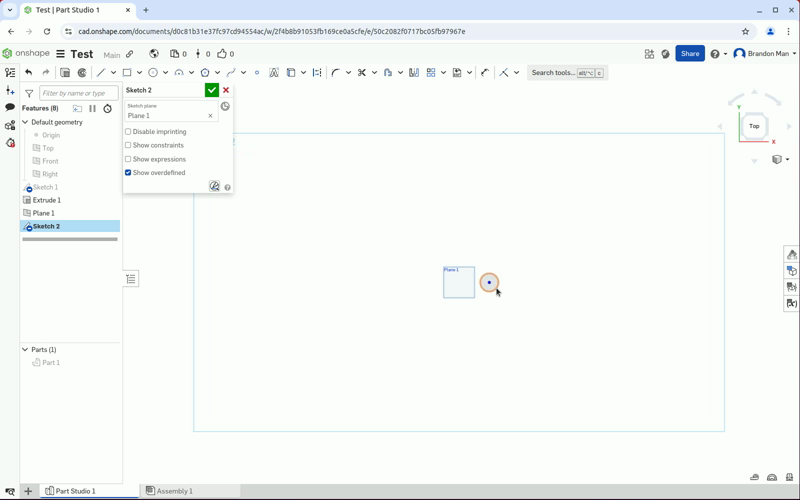
scroll(6)
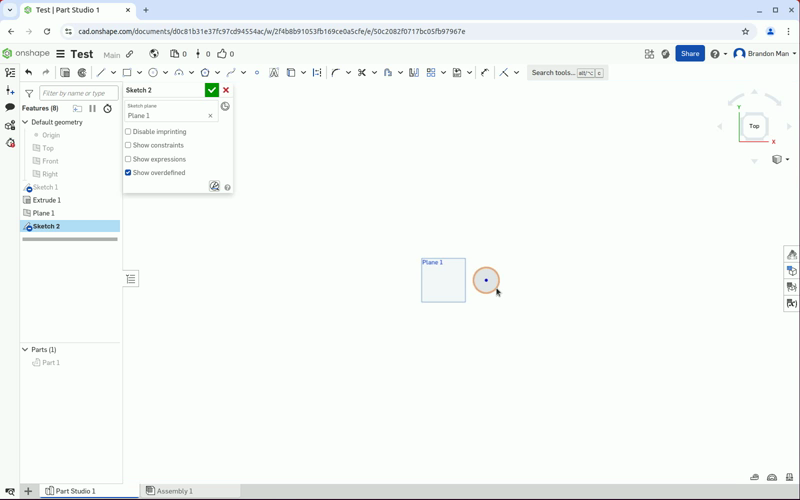
scroll(6)
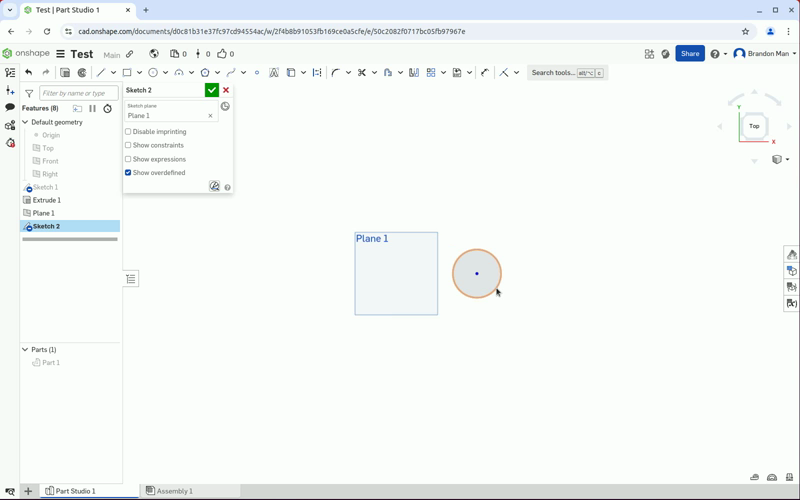
scroll(6)
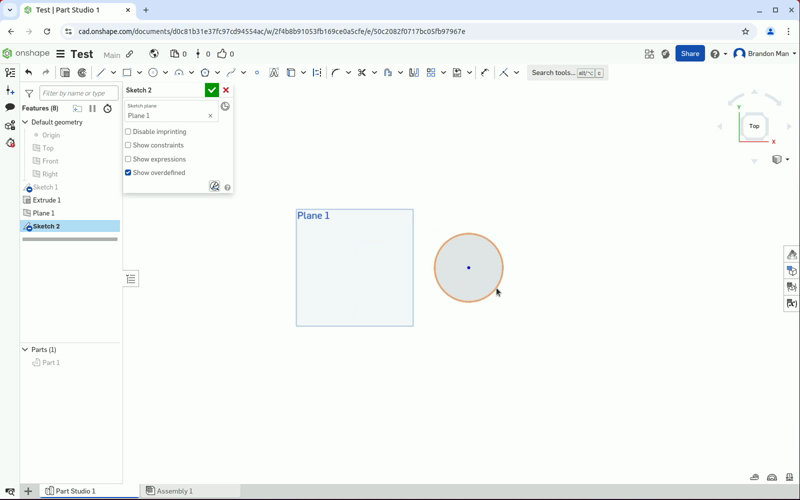
scroll(6)
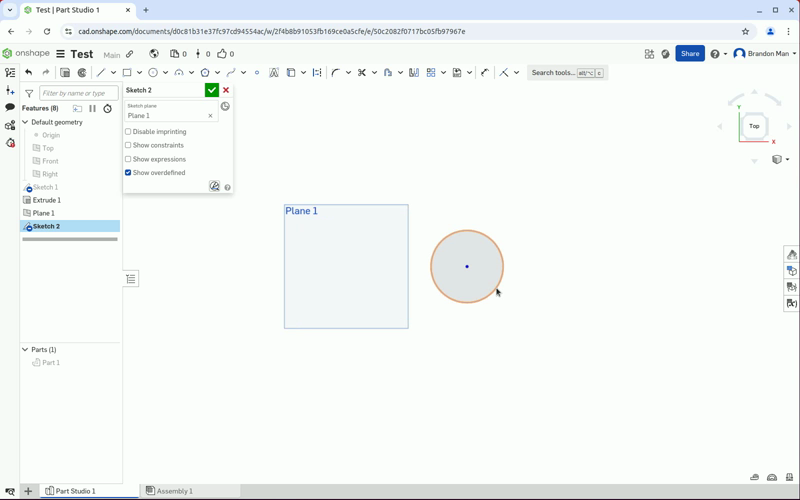
scroll(6)
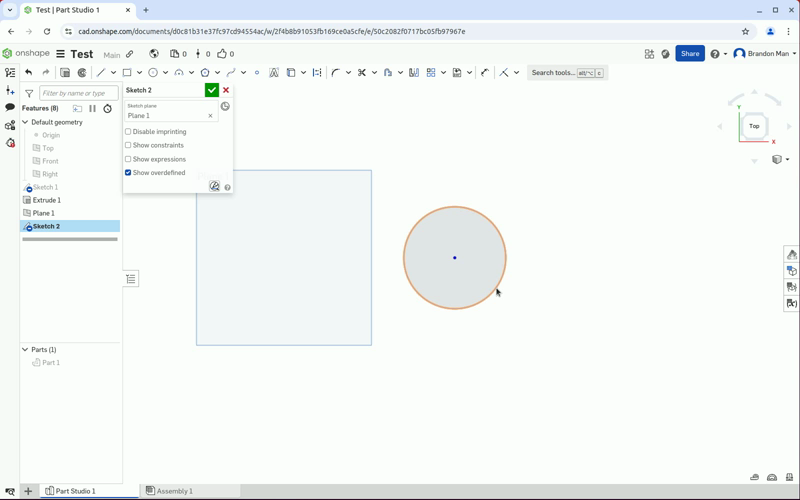
scroll(6)
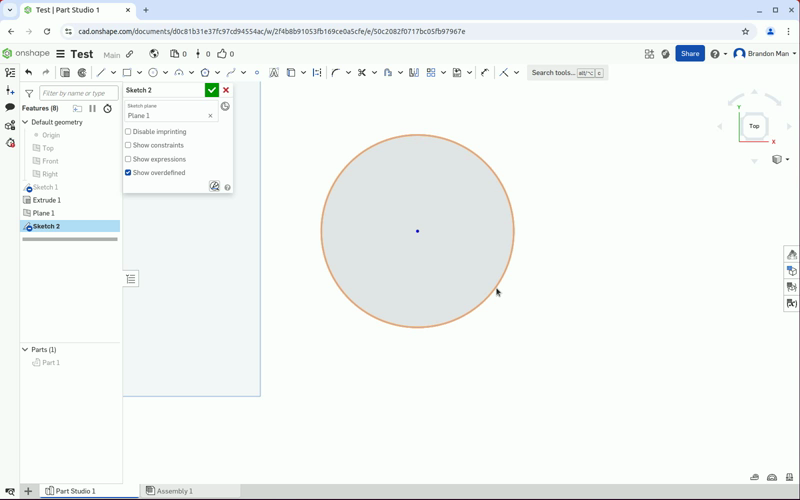
click(496, 287)
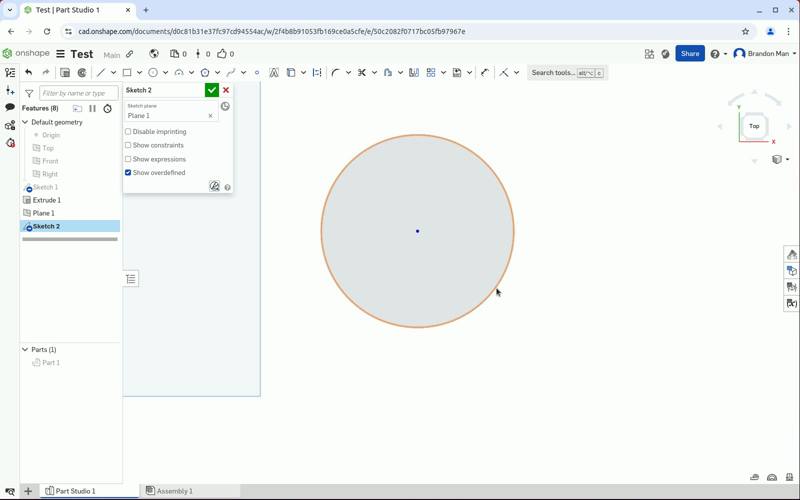
scroll(-6)
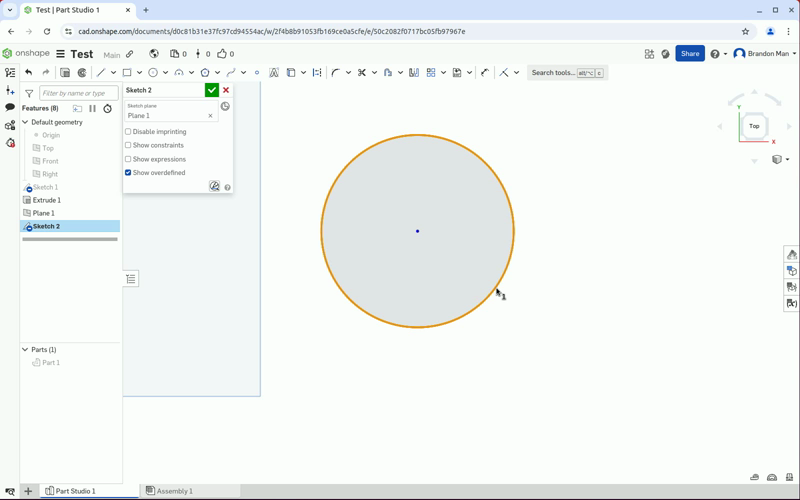
scroll(-6)
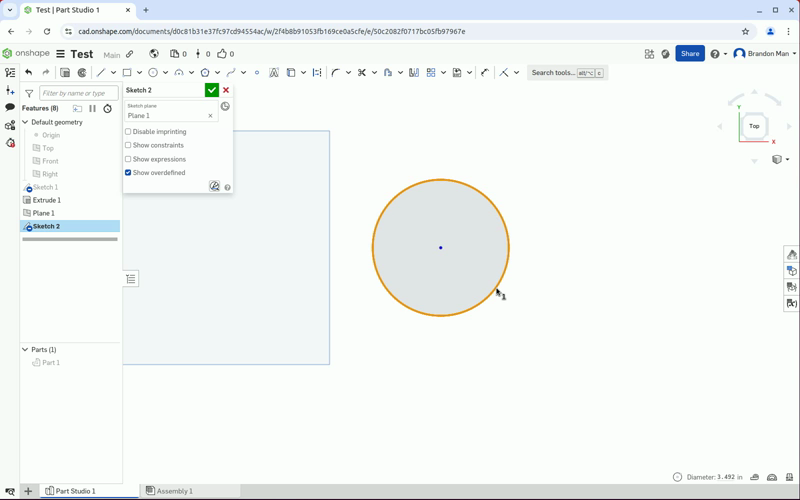
scroll(-6)
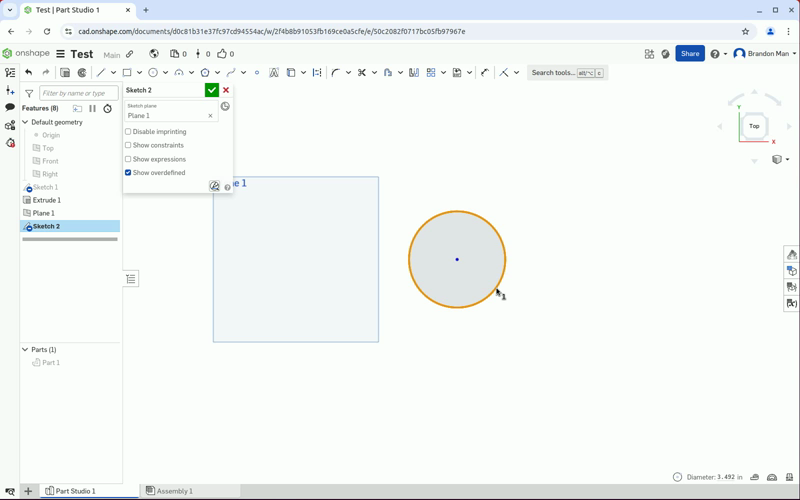
scroll(-6)
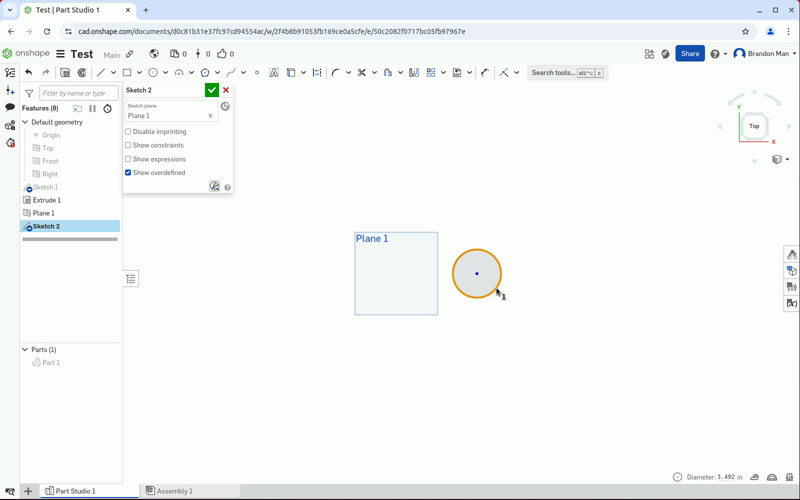
scroll(-6)
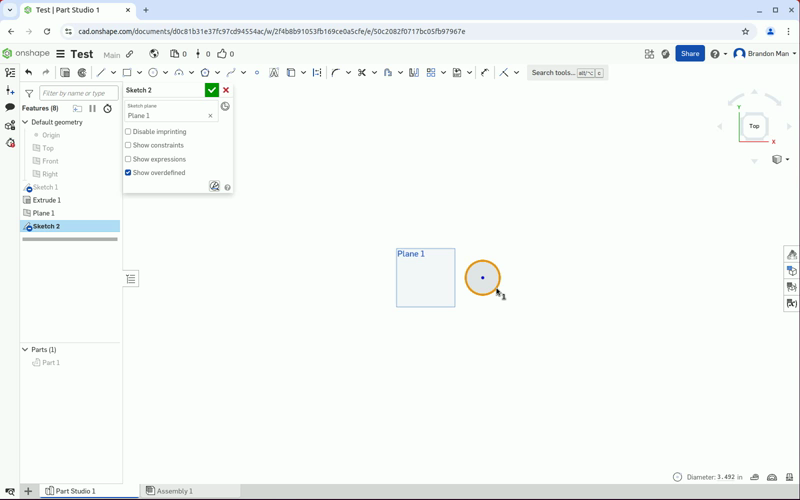
scroll(-6)
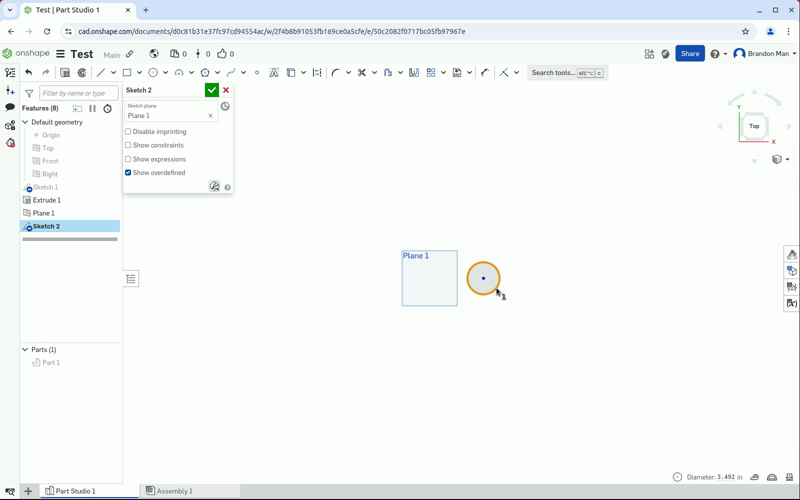
scroll(-6)
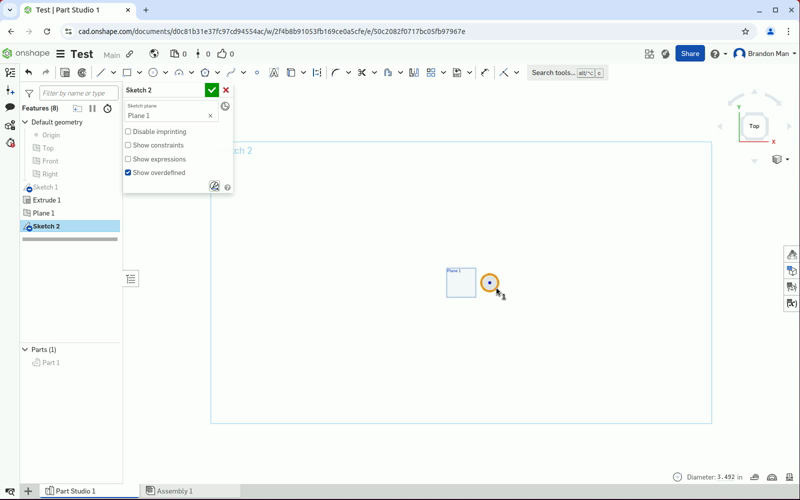
mouse_move(73, 352)
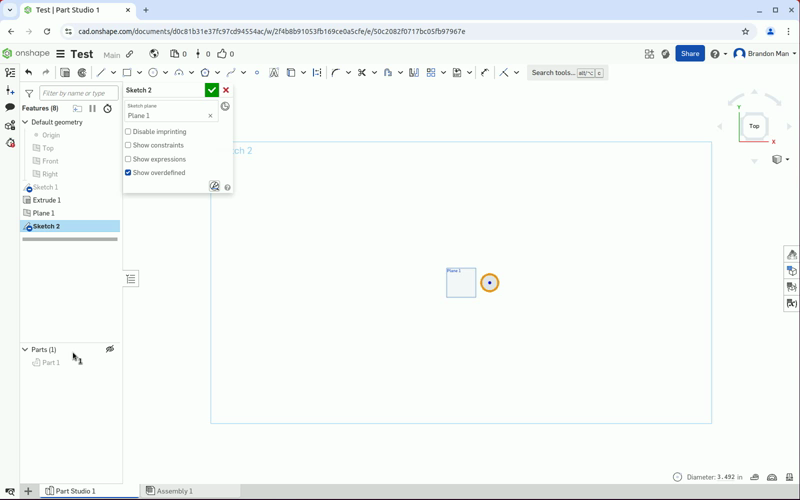
key(shift+y)
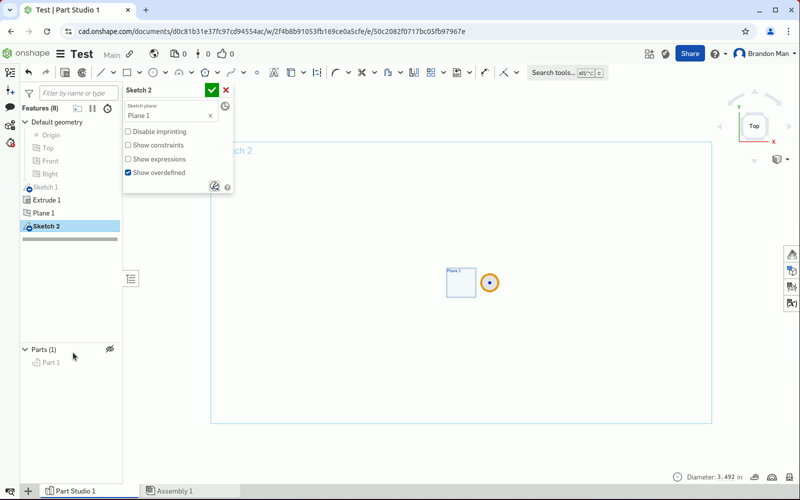
key(shift+e)
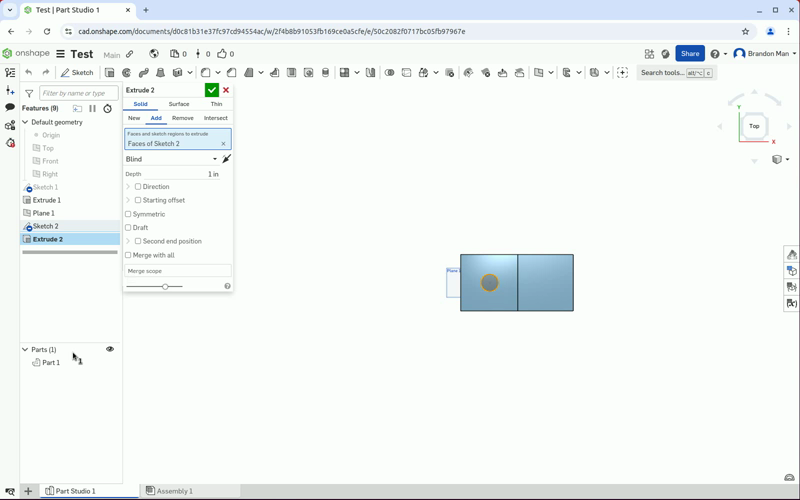
mouse_move(143, 106)
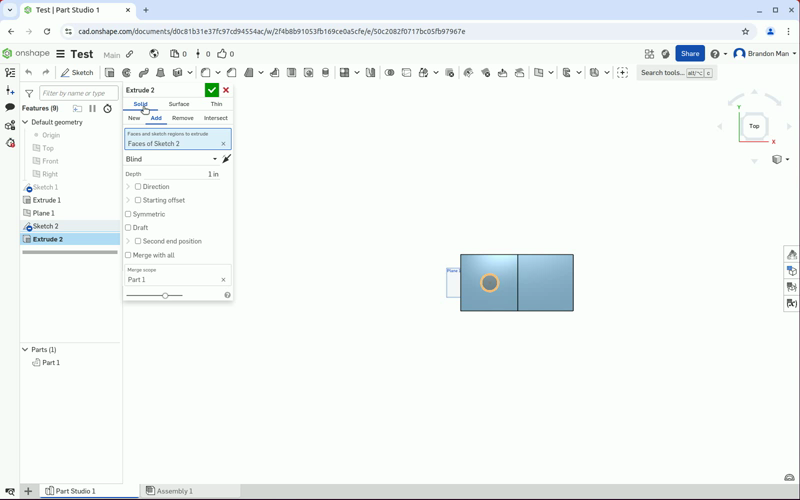
click(143, 106)
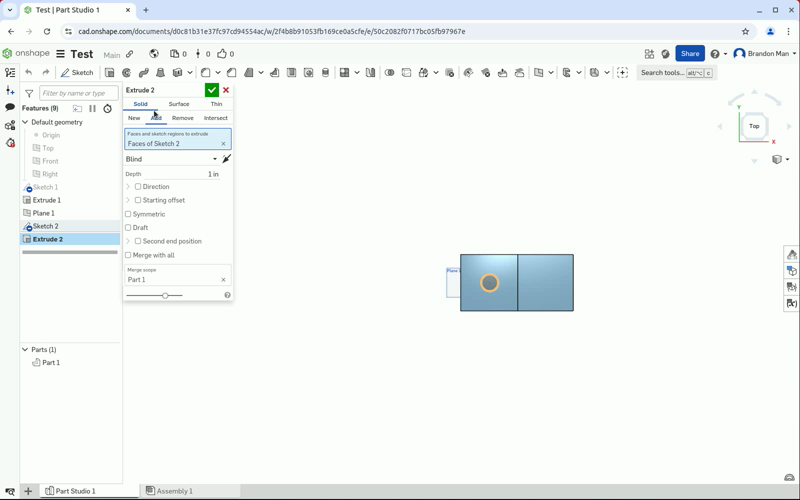
mouse_move(186, 120)
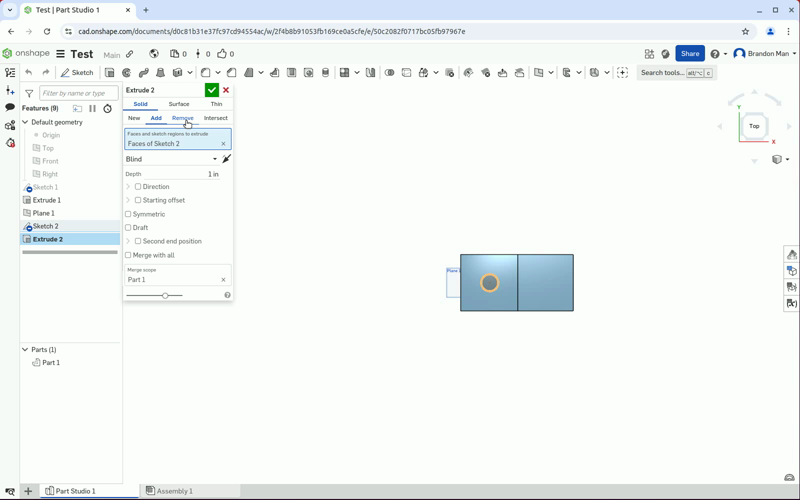
click(186, 120)
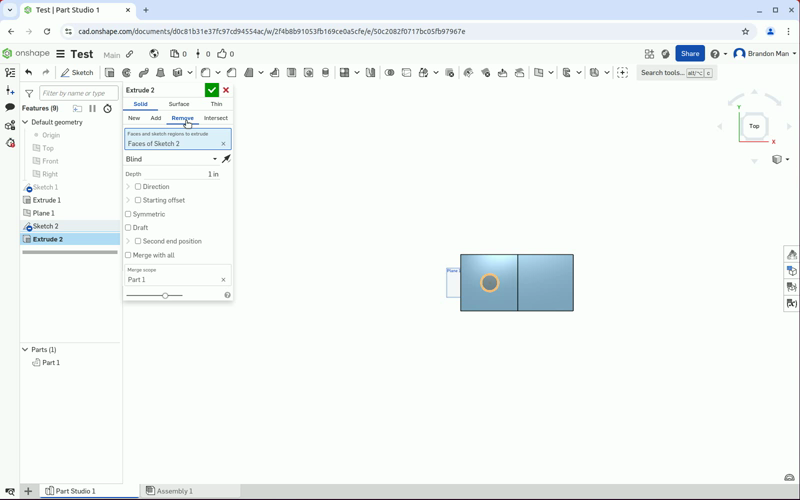
key(tab, 4)
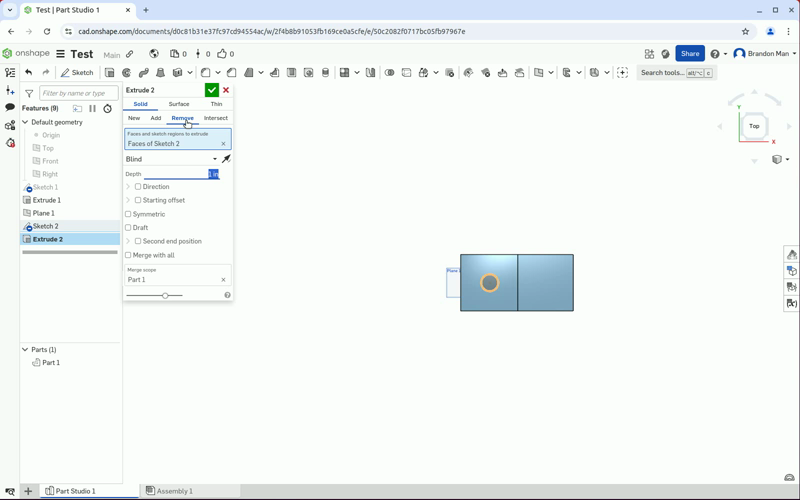
text(5.777)
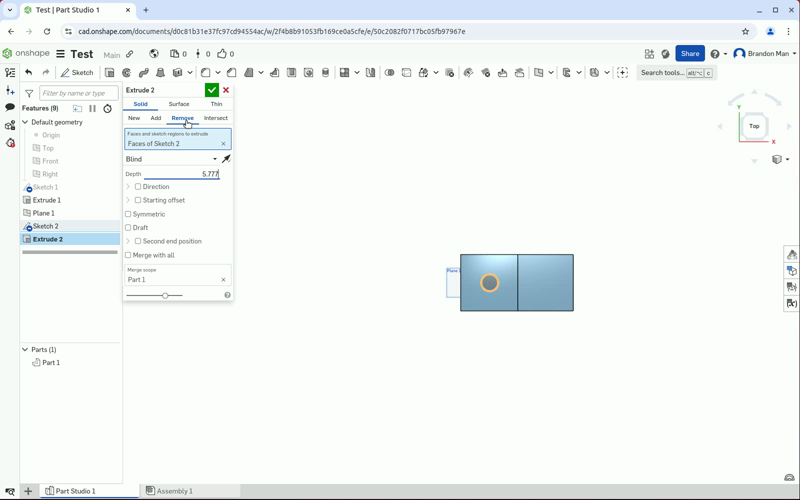
key(tab, 6)
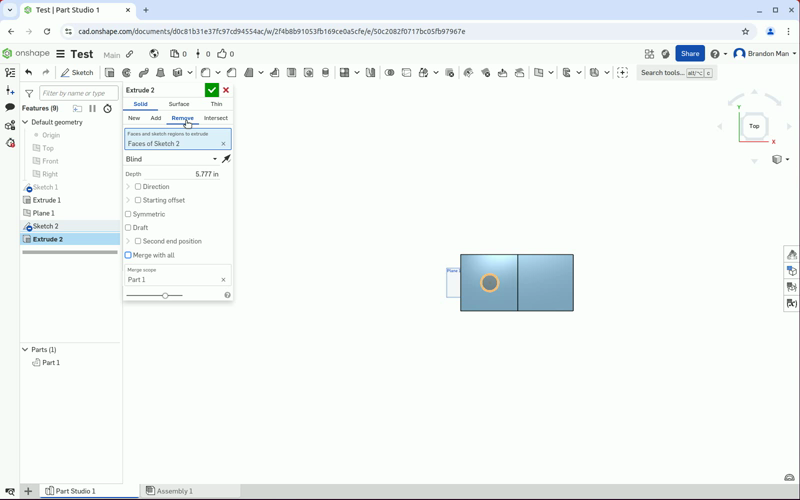
key(space)
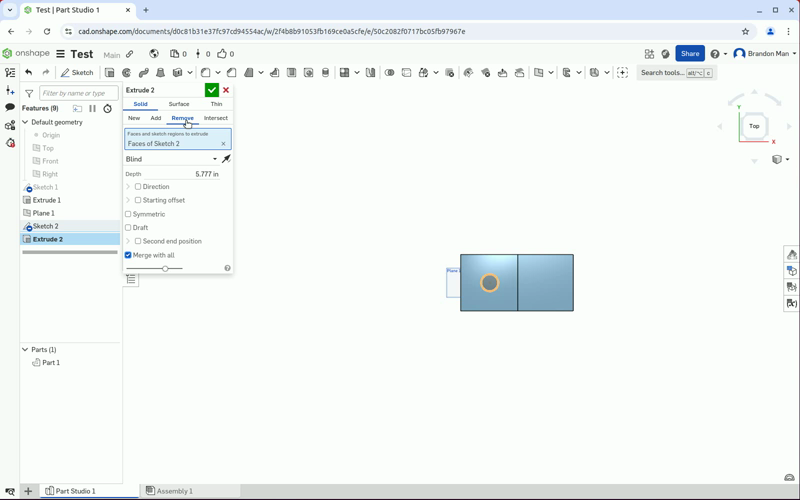
key(enter)
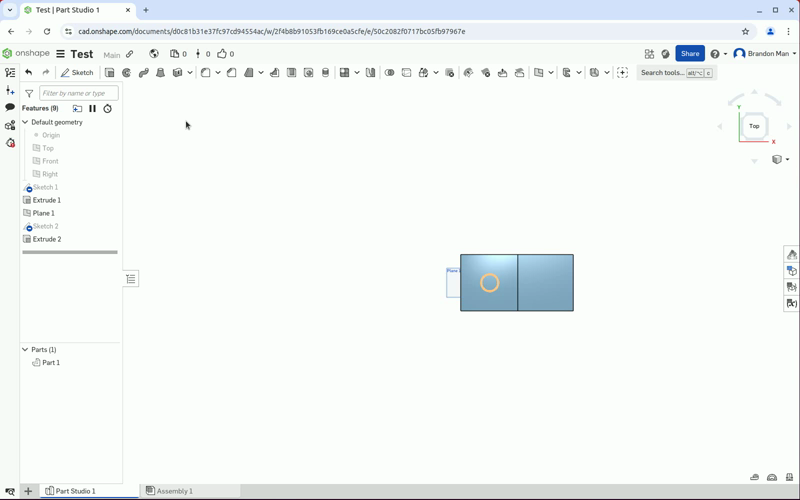
key(shift+h)
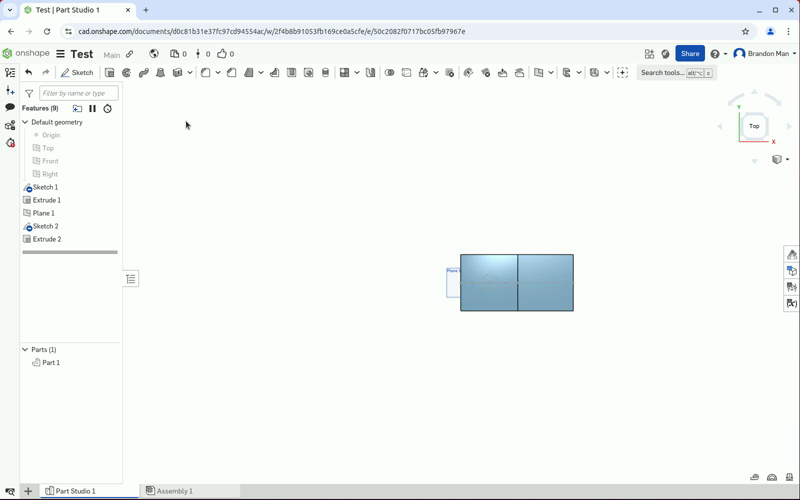
key(shift+h)
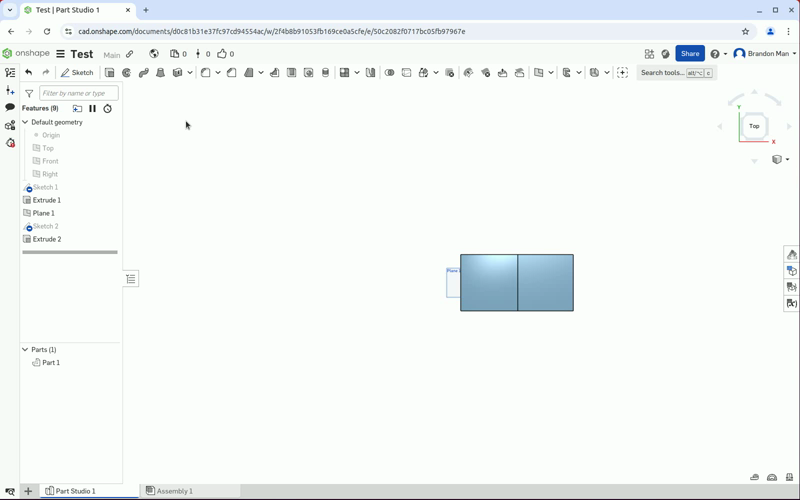
mouse_move(73, 189)
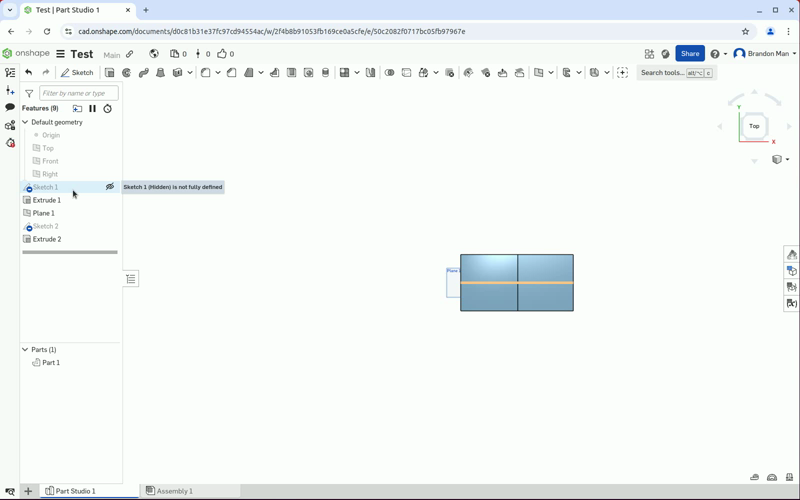
click(73, 189)
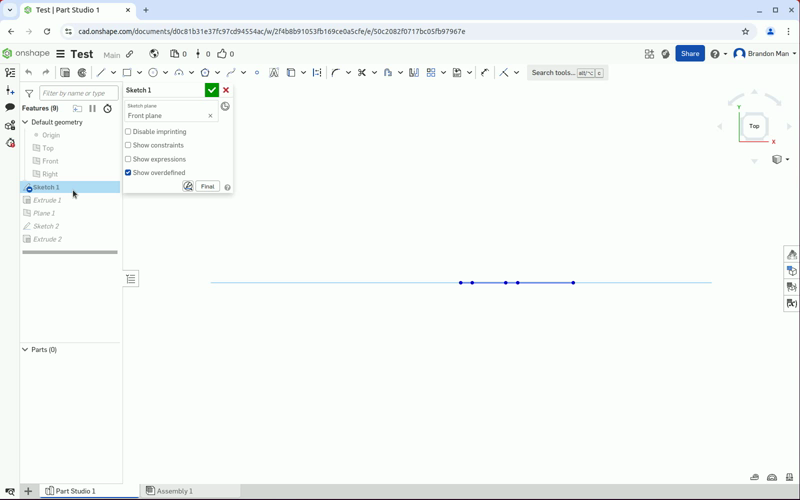
mouse_move(229, 92)
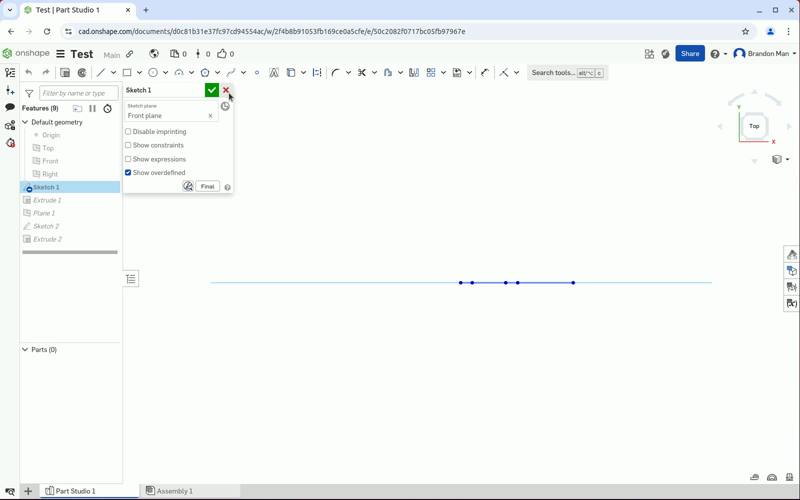
click(229, 92)
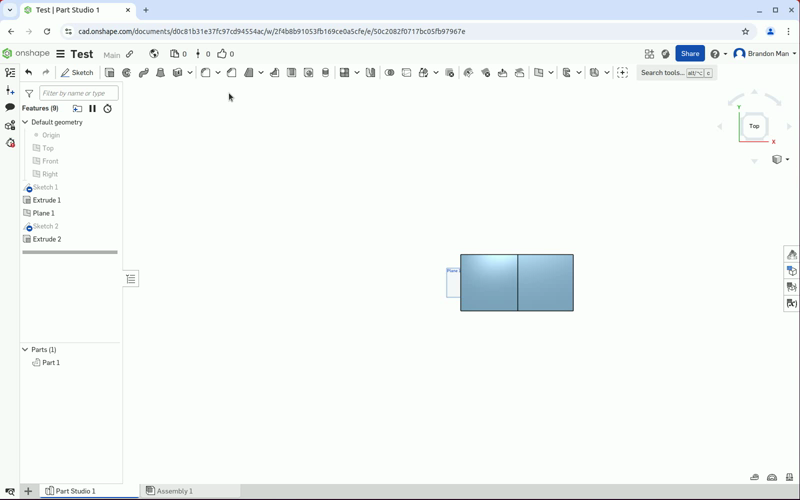
mouse_move(541, 75)
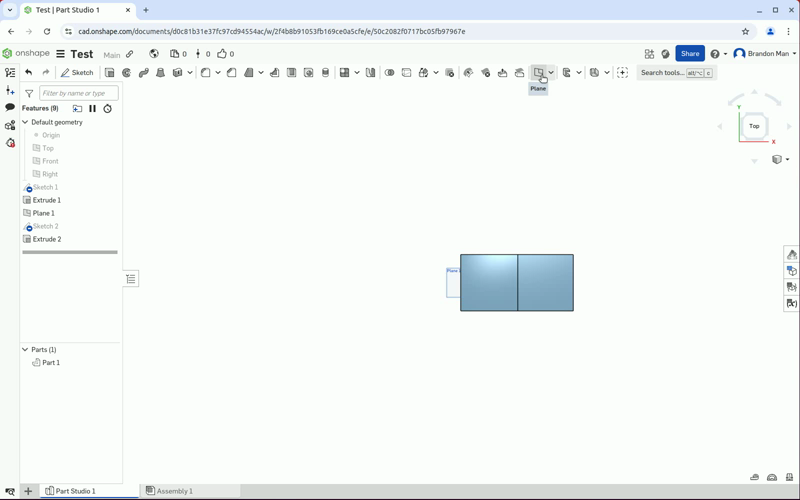
click(541, 75)
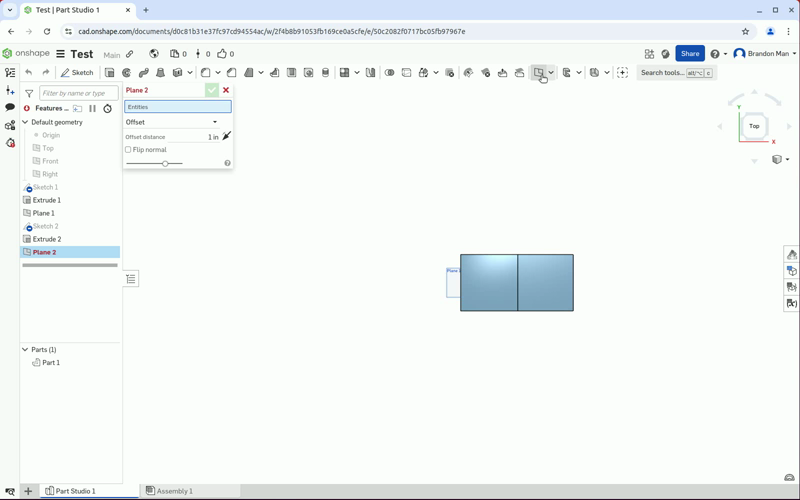
mouse_move(73, 150)
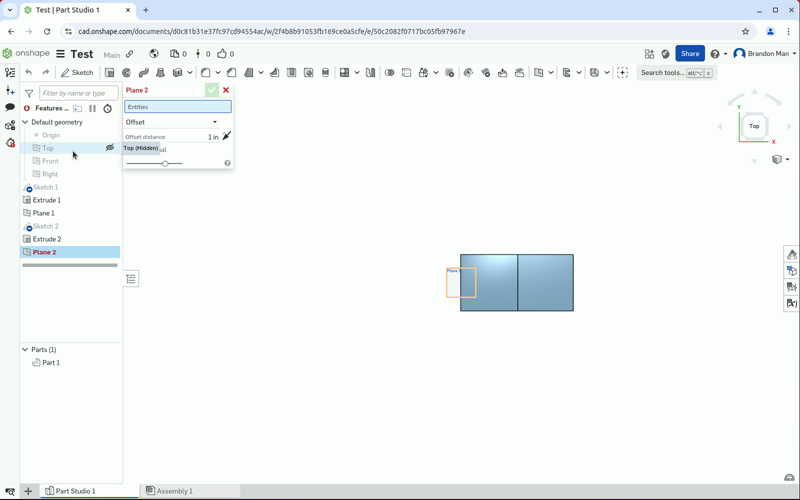
click(73, 150)
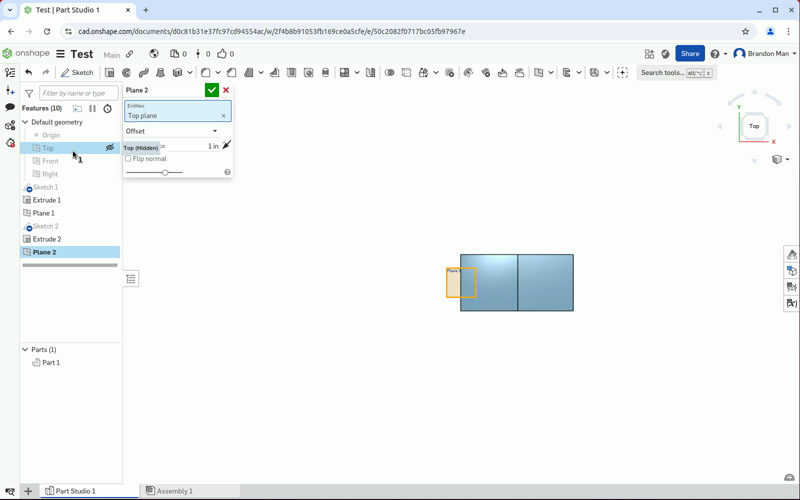
key(tab, 2)
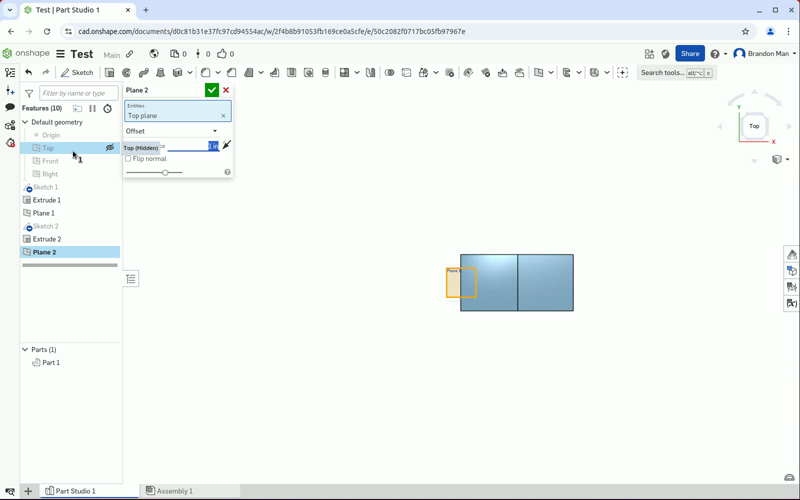
text(2.403)
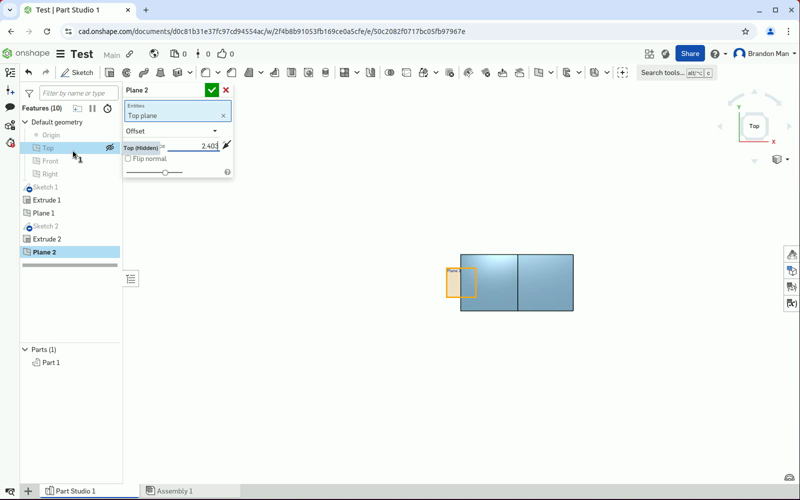
key(enter, 2)
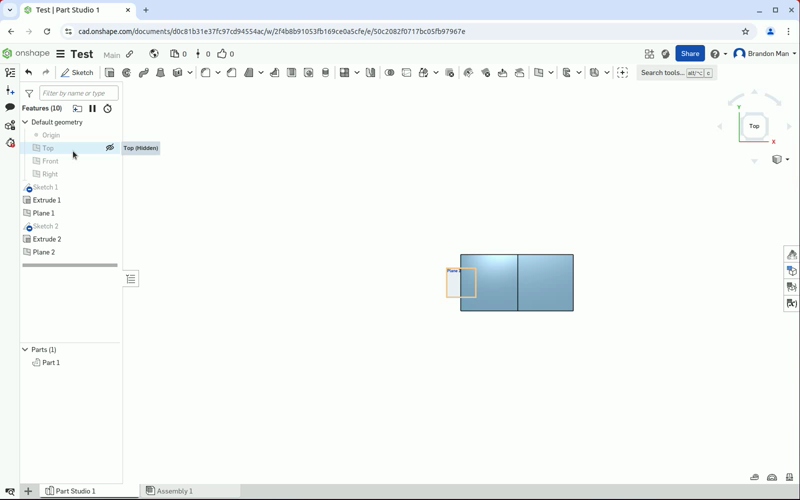
key(shift+s)
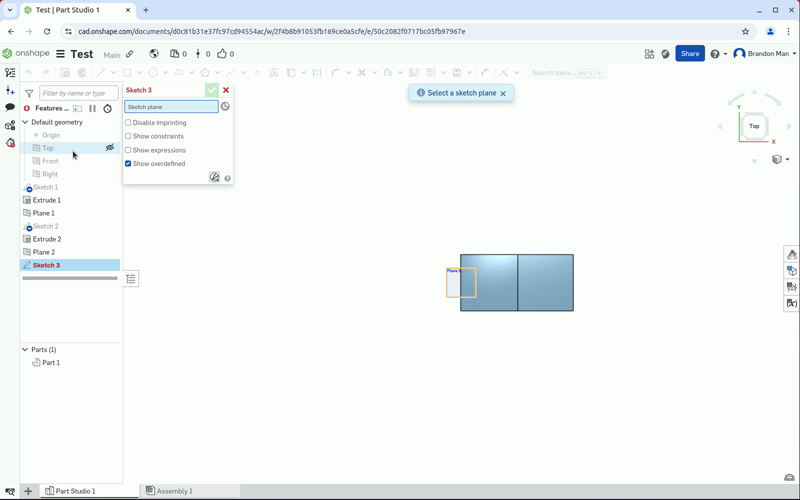
mouse_move(73, 254)
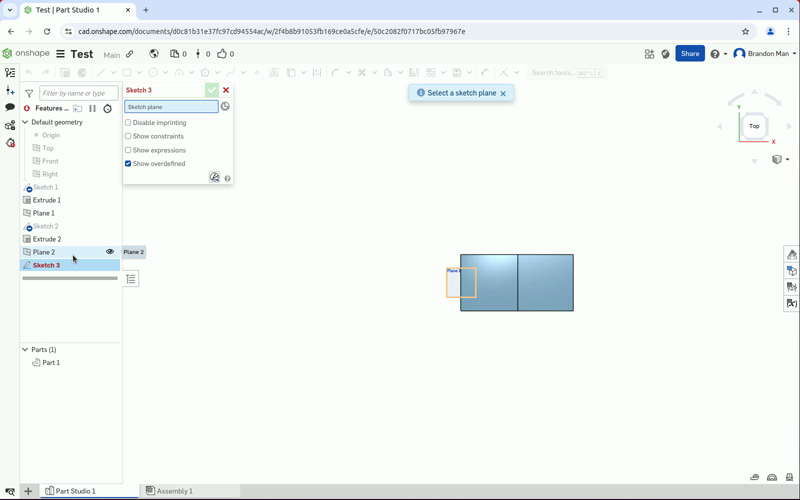
click(73, 254)
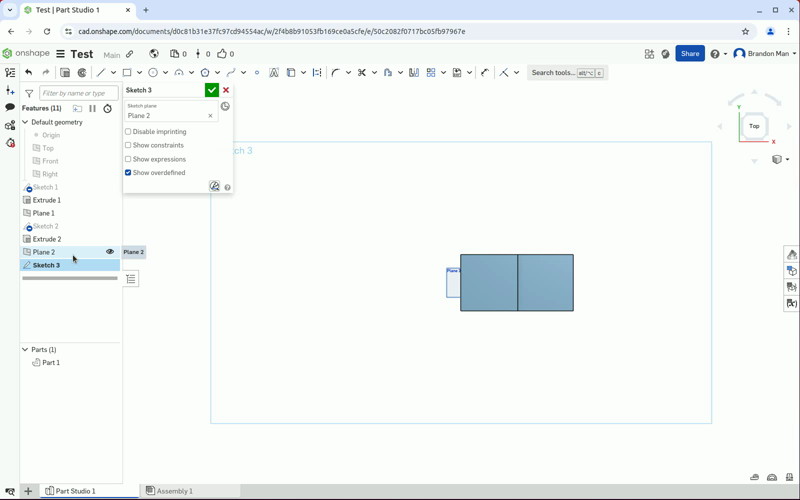
mouse_move(73, 352)
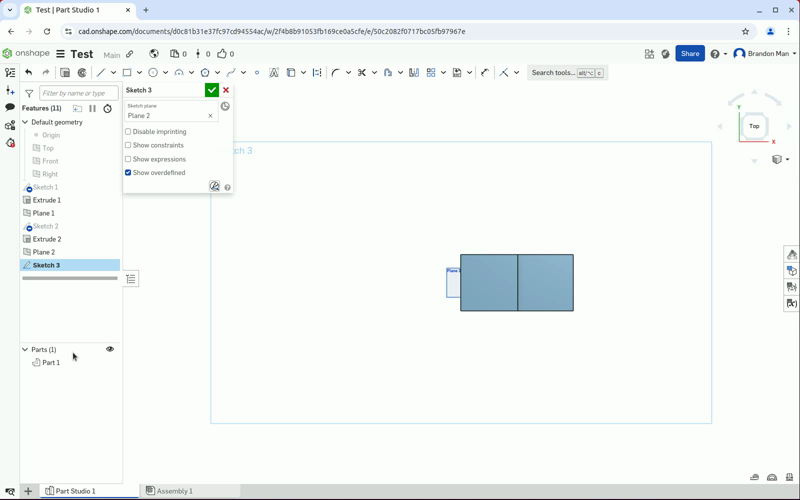
key(y)
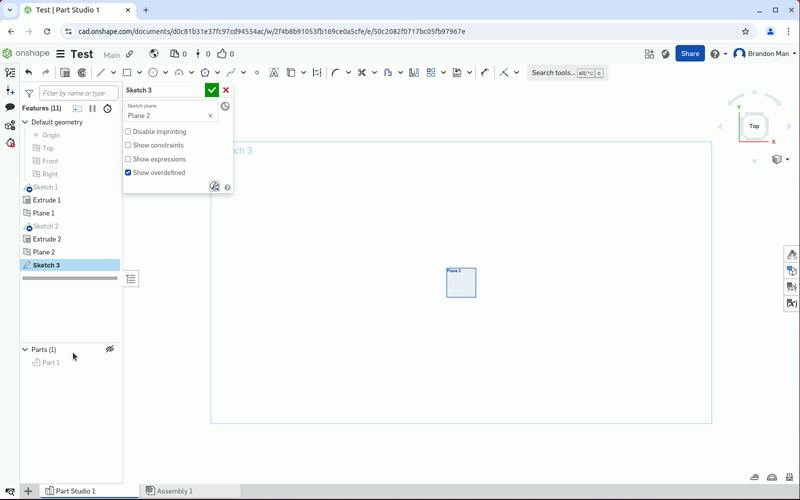
key(c)
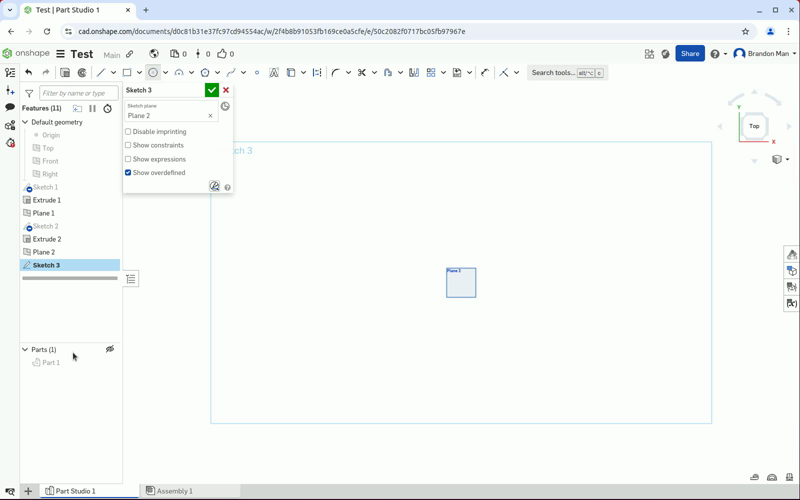
key_down(shift)
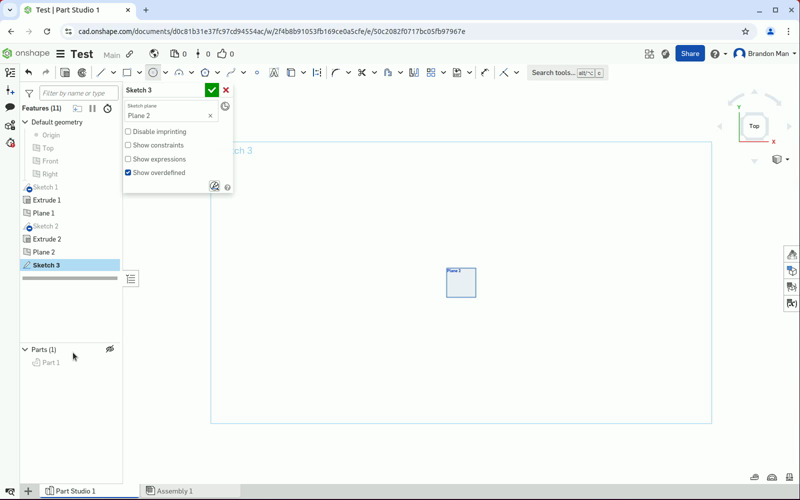
mouse_move(545, 282)
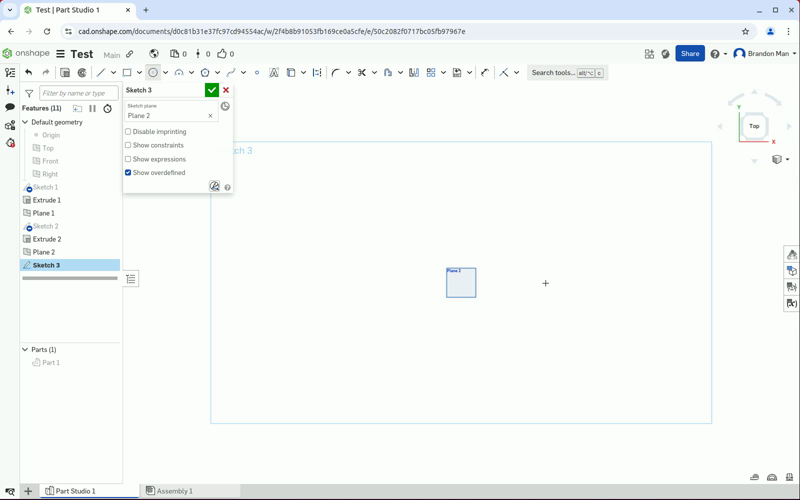
click(545, 282)
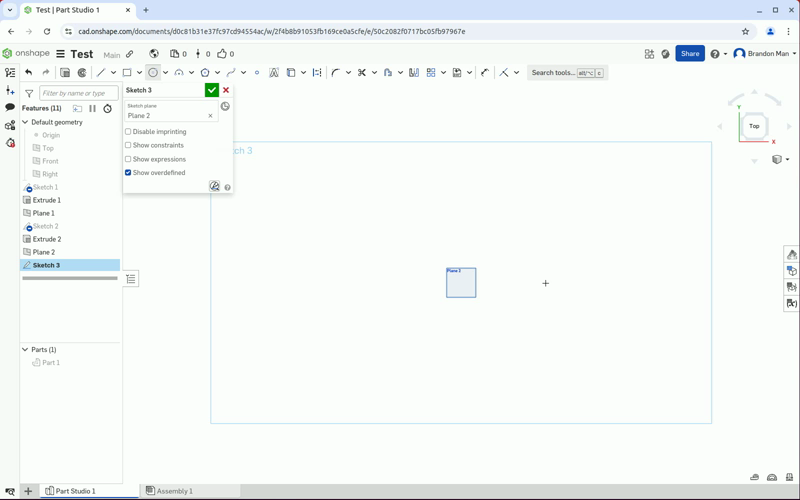
key_up(shift)
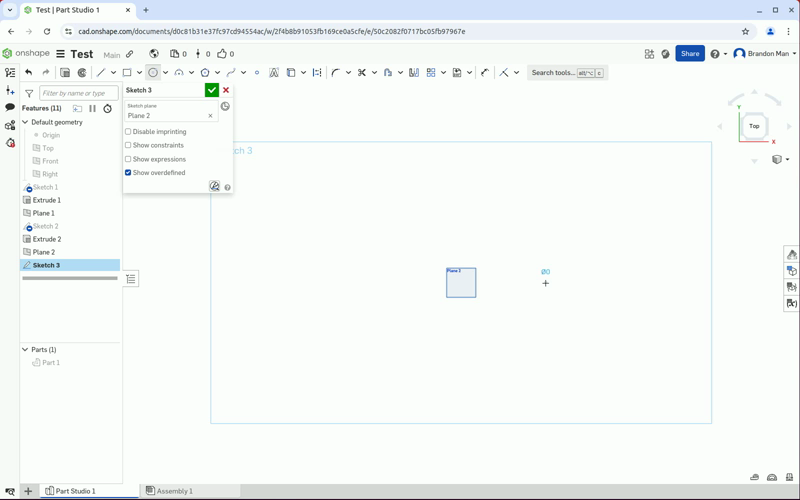
mouse_move(554, 282)
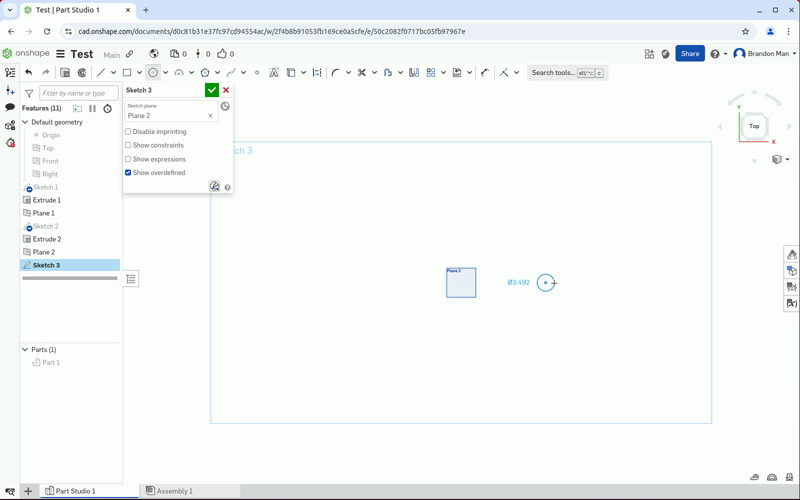
click(554, 282)
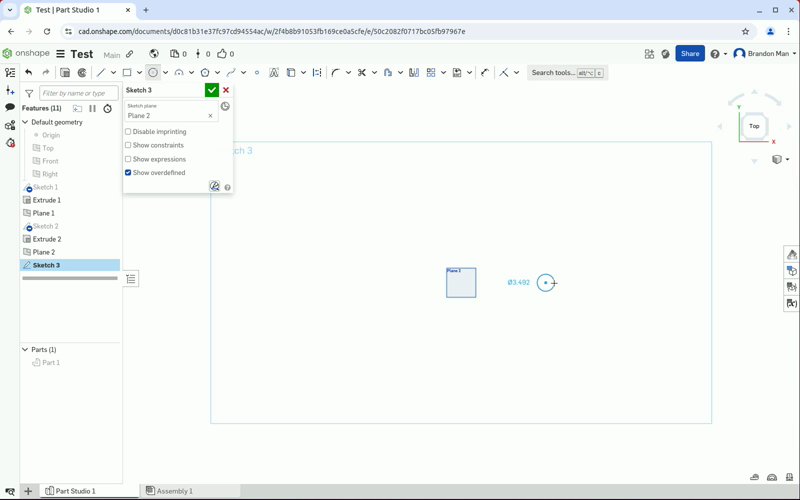
key(esc)
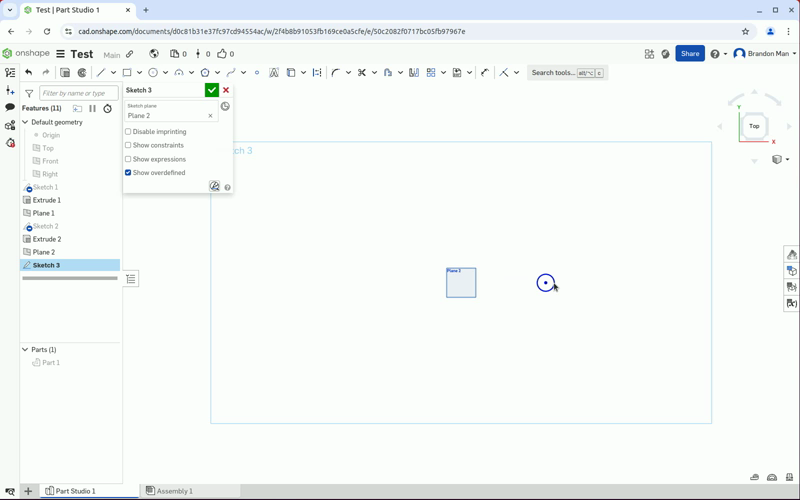
mouse_move(545, 275)
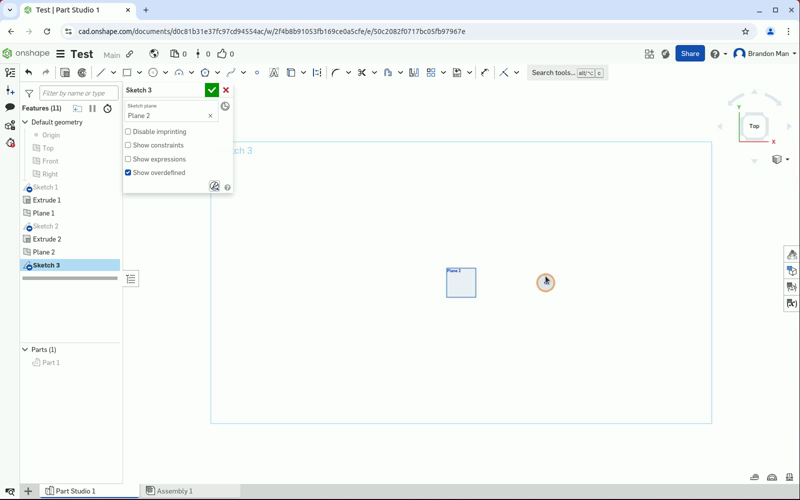
scroll(6)
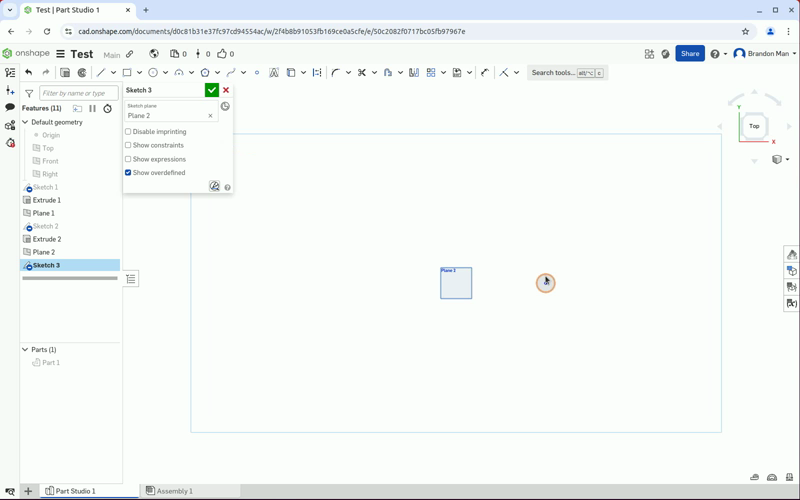
scroll(6)
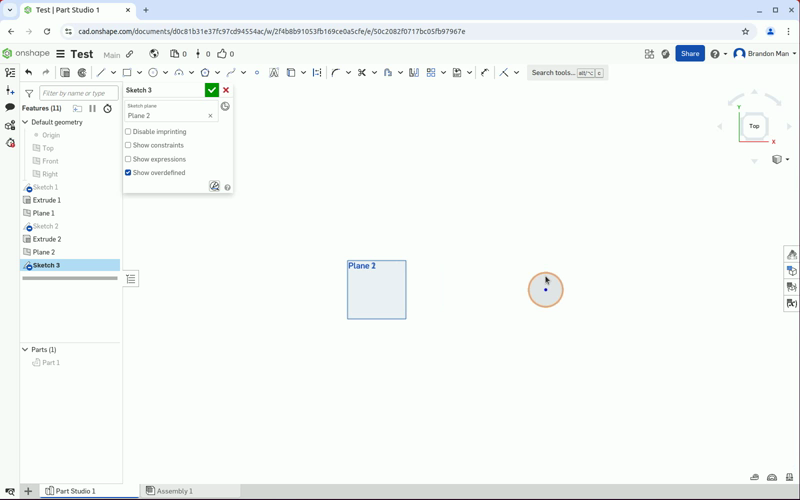
scroll(6)
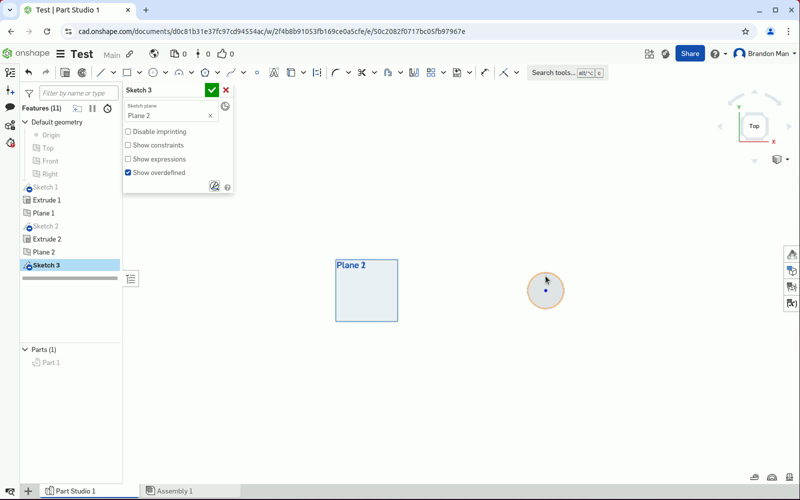
scroll(6)
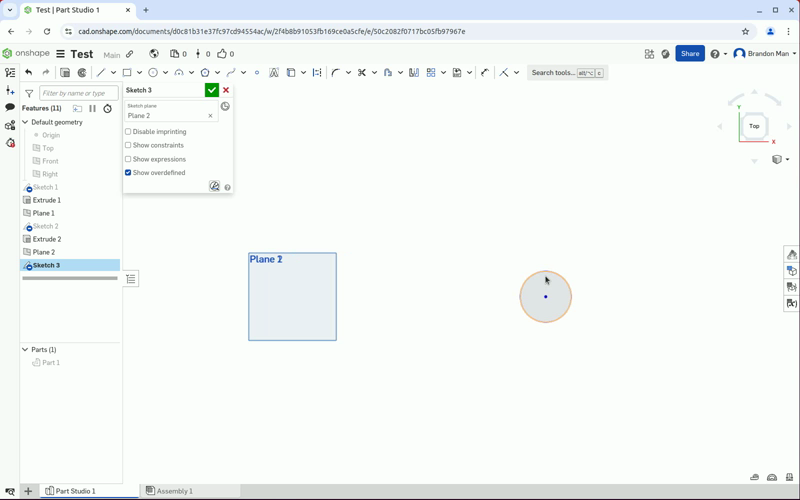
scroll(6)
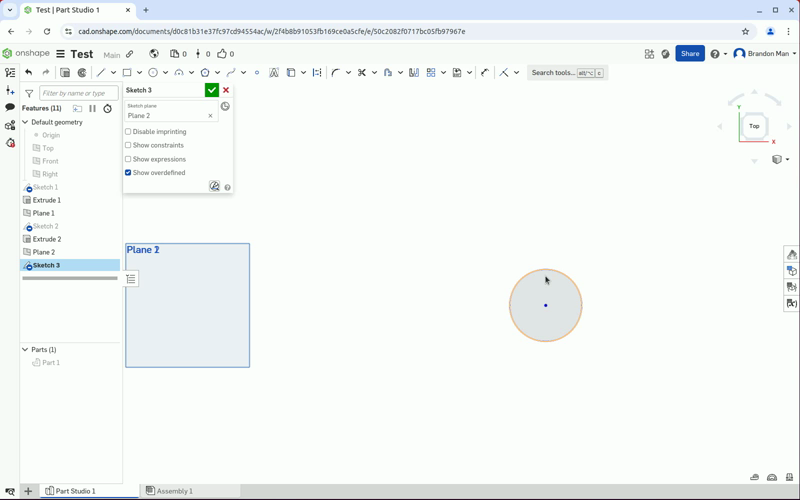
scroll(6)
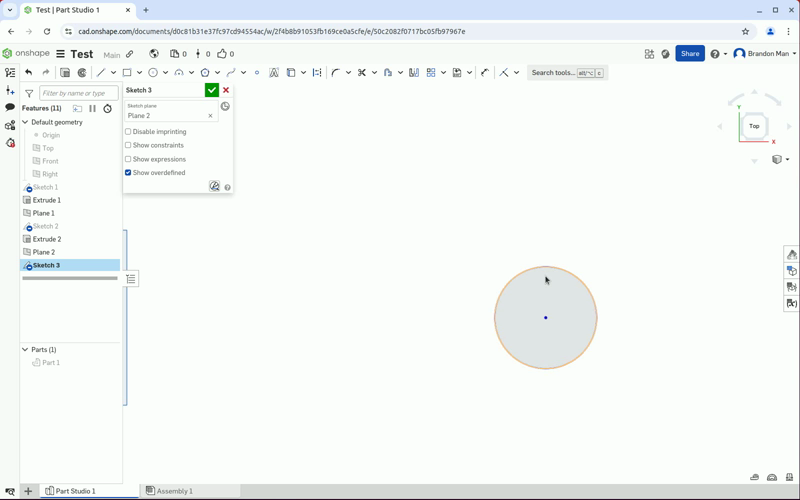
scroll(6)
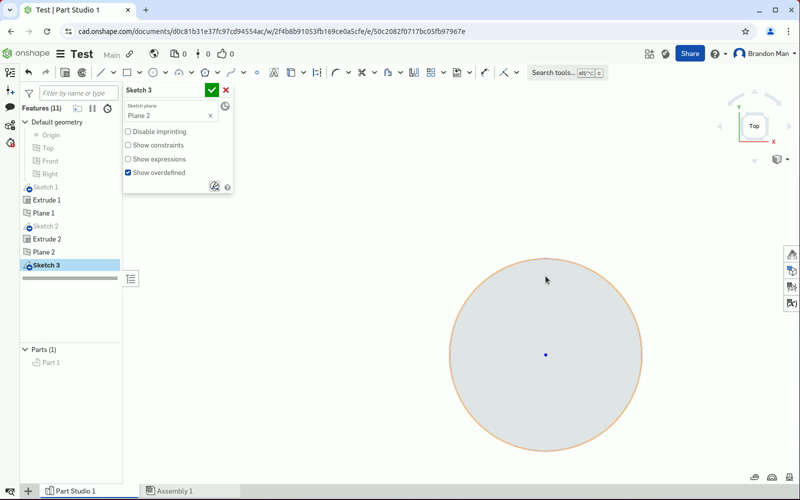
click(545, 275)
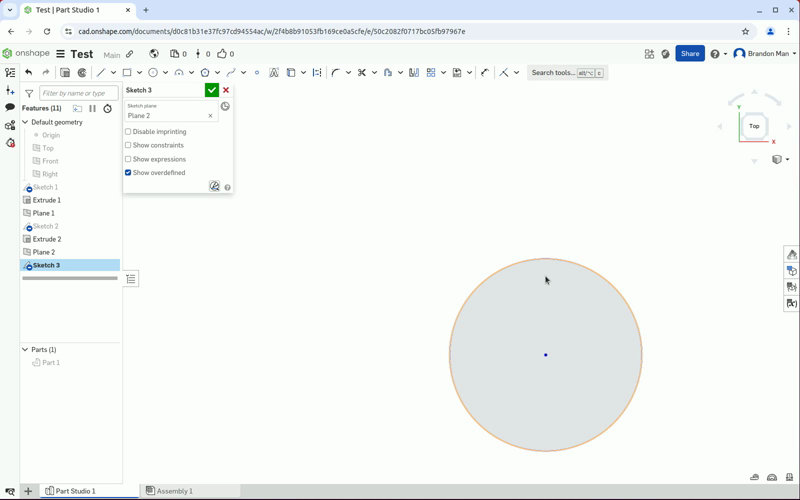
scroll(-6)
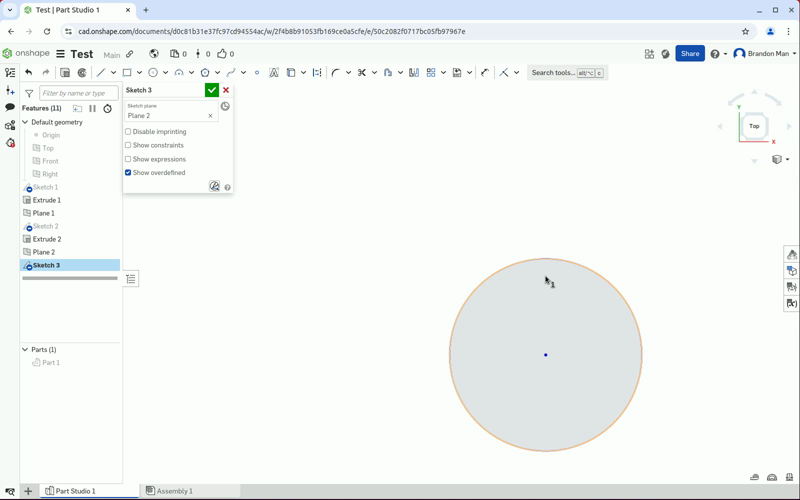
scroll(-6)
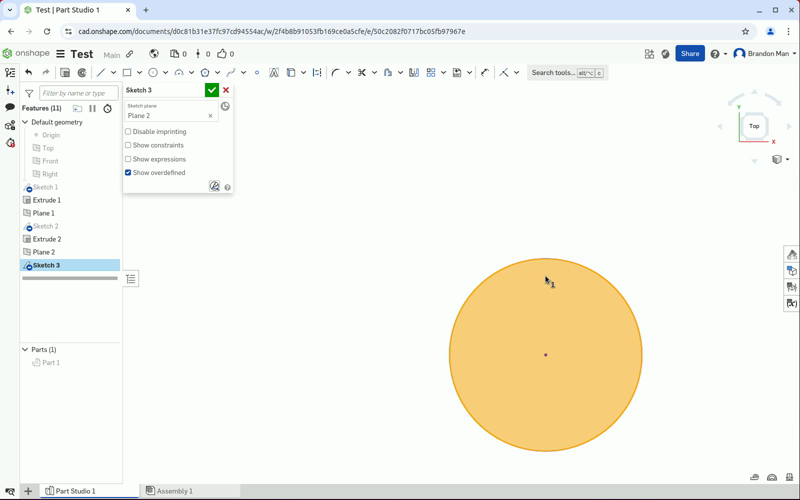
scroll(-6)
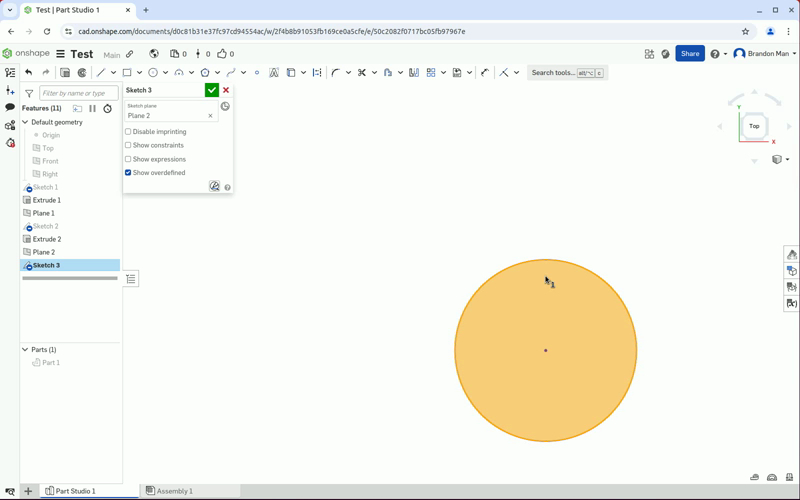
scroll(-6)
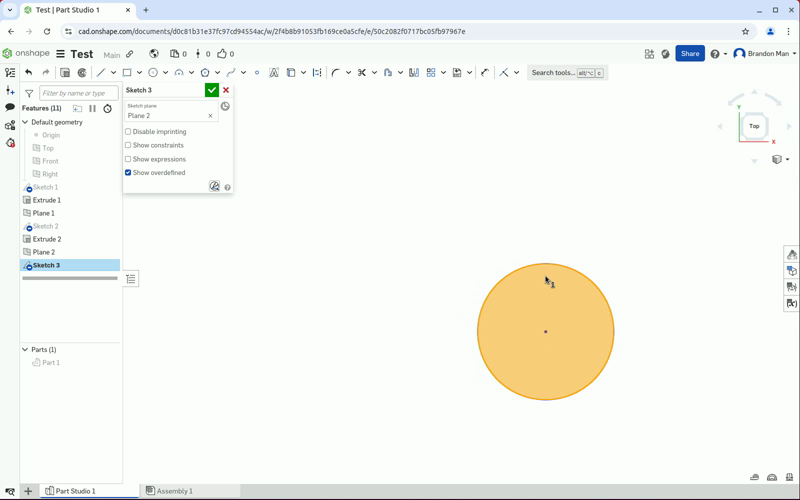
scroll(-6)
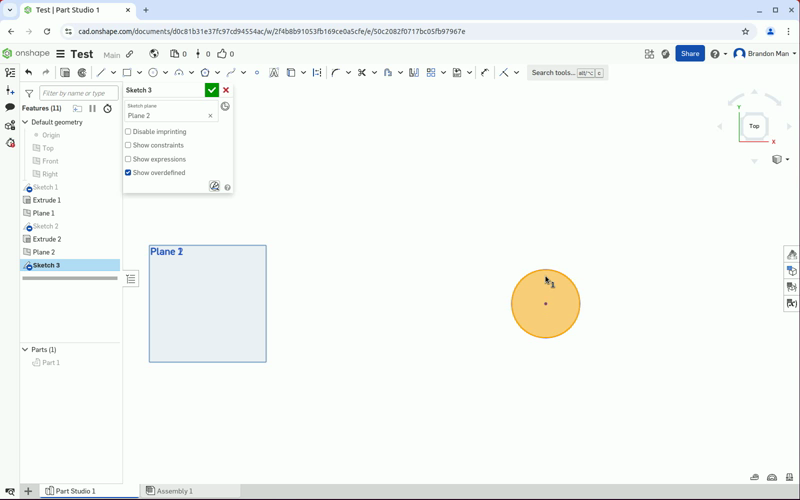
scroll(-6)
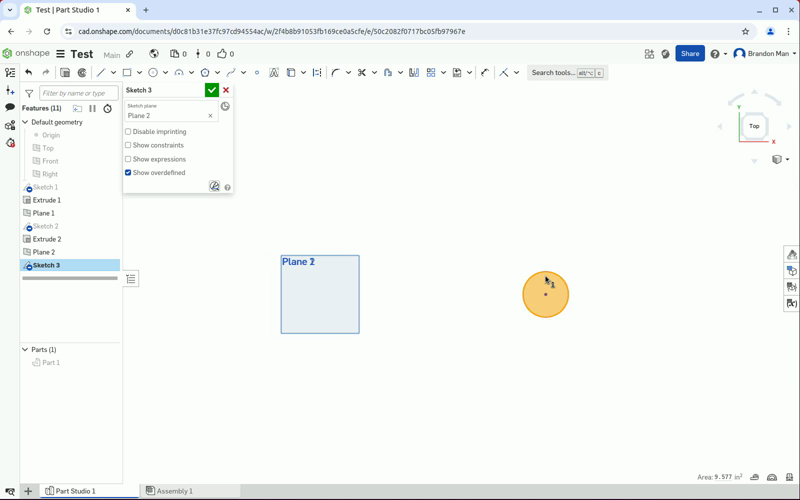
scroll(-6)
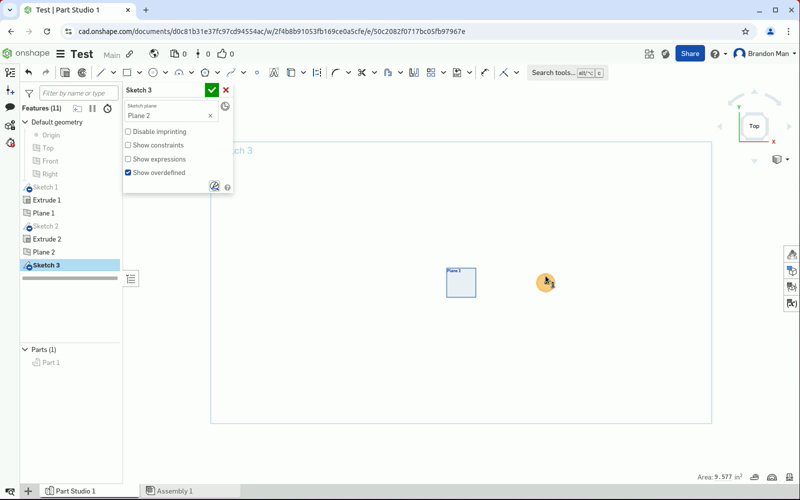
mouse_move(73, 352)
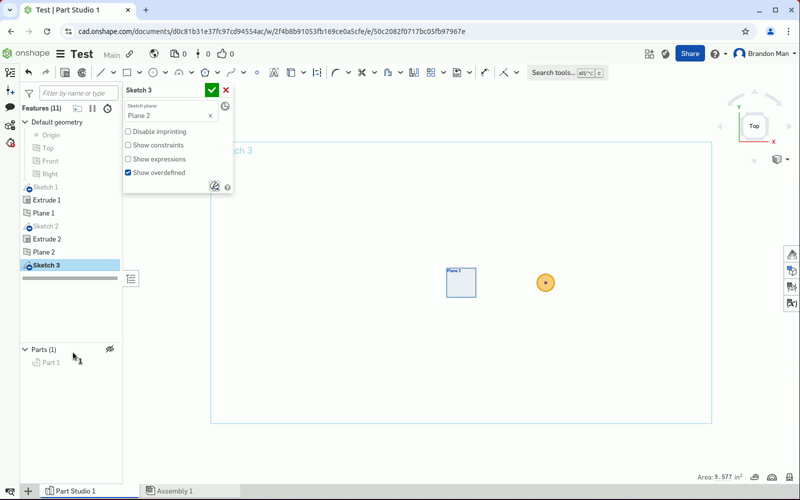
key(shift+y)
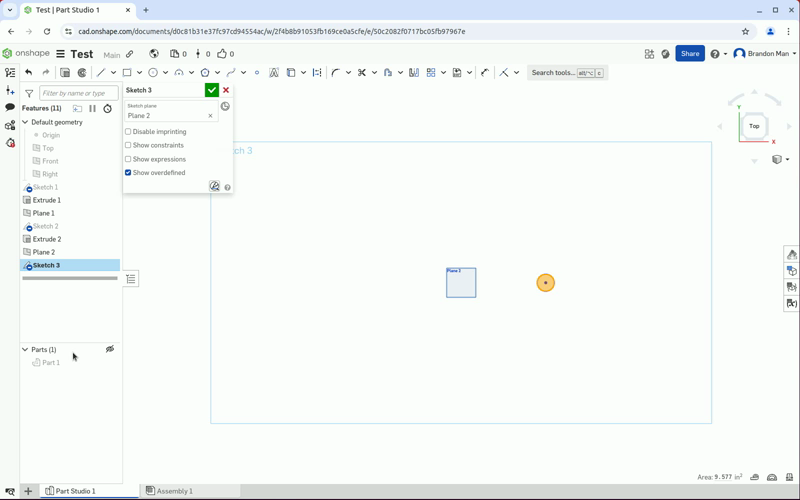
key(shift+e)
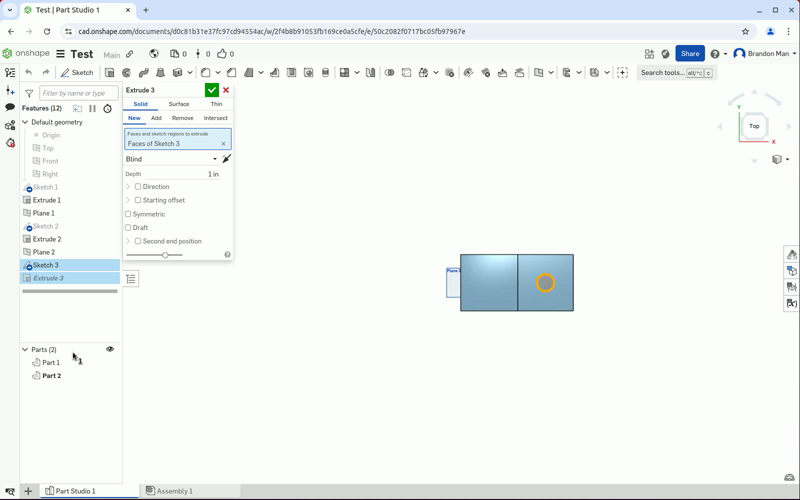
mouse_move(143, 106)
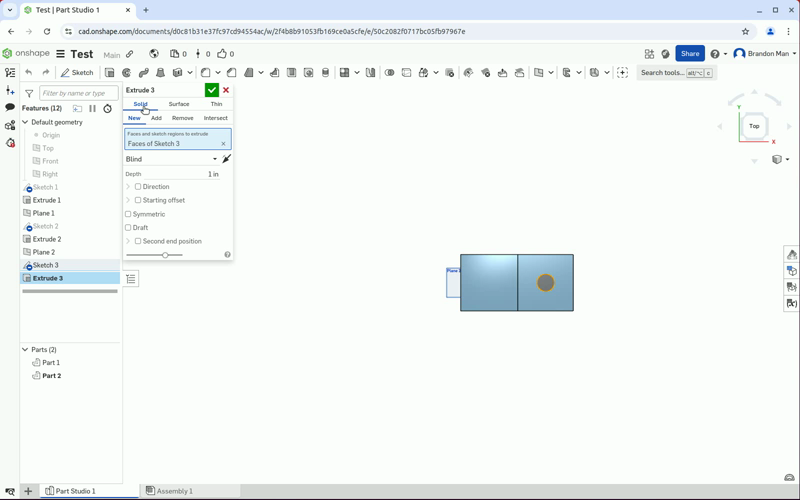
click(143, 106)
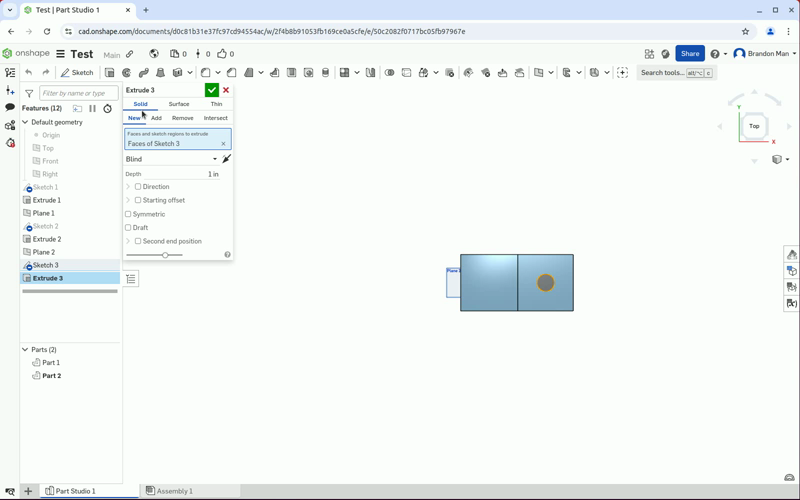
mouse_move(137, 120)
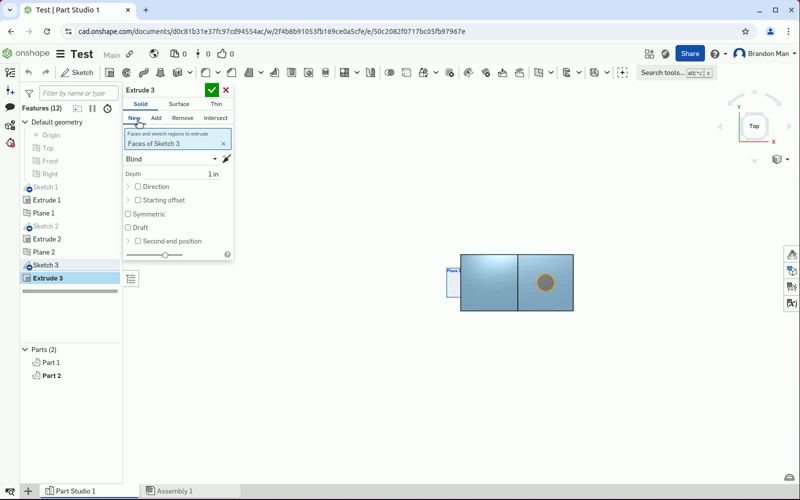
click(137, 120)
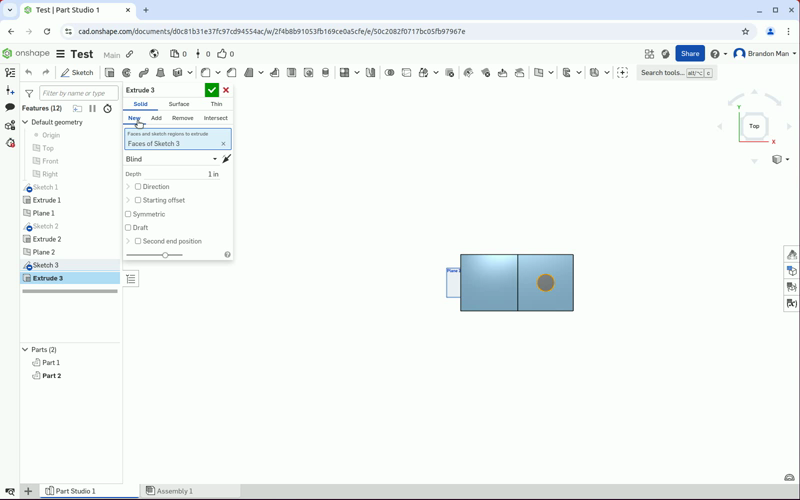
key(tab, 4)
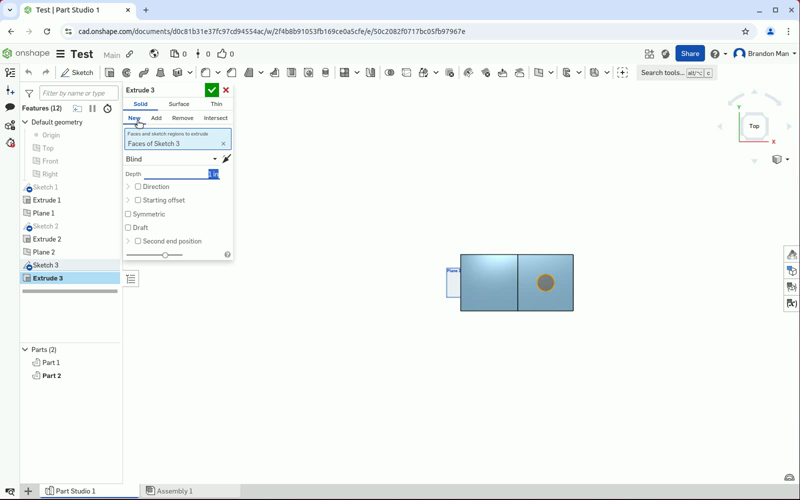
text(2.407)
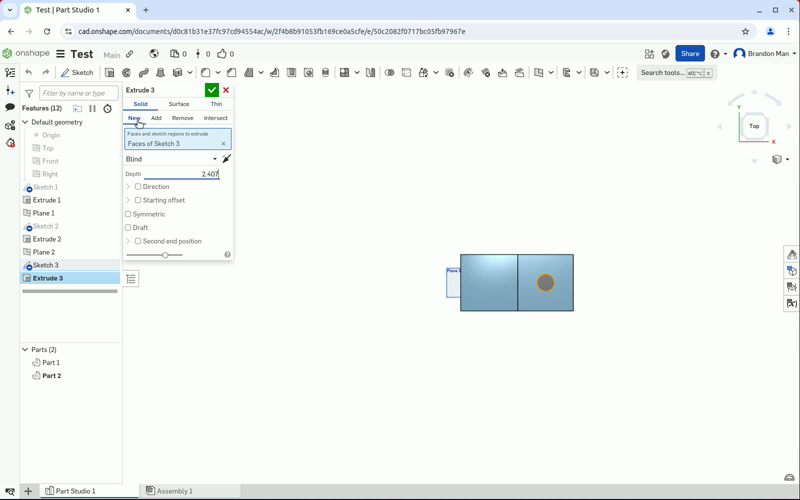
key(enter)
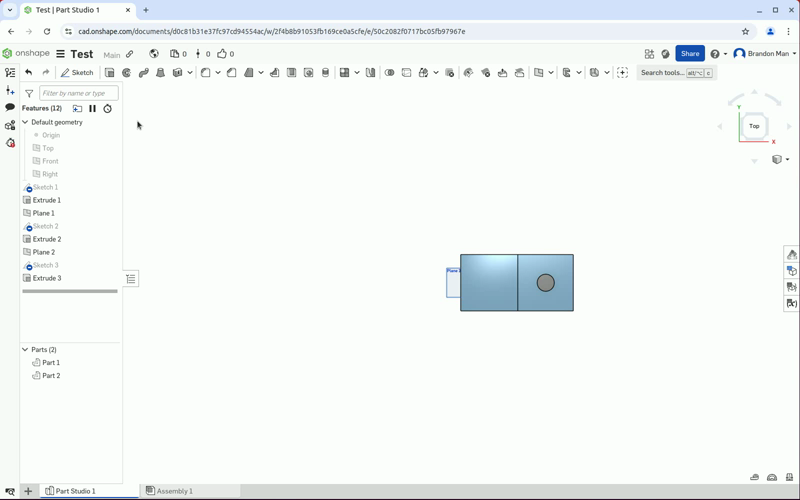
key(shift+h)
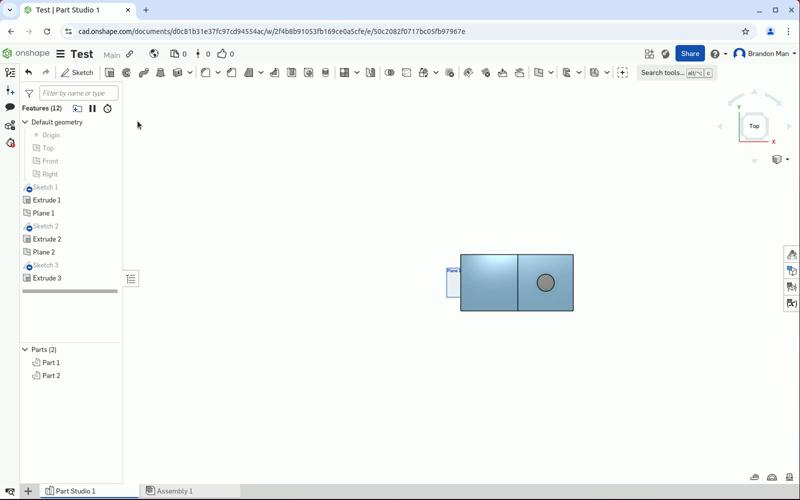
key(shift+h)
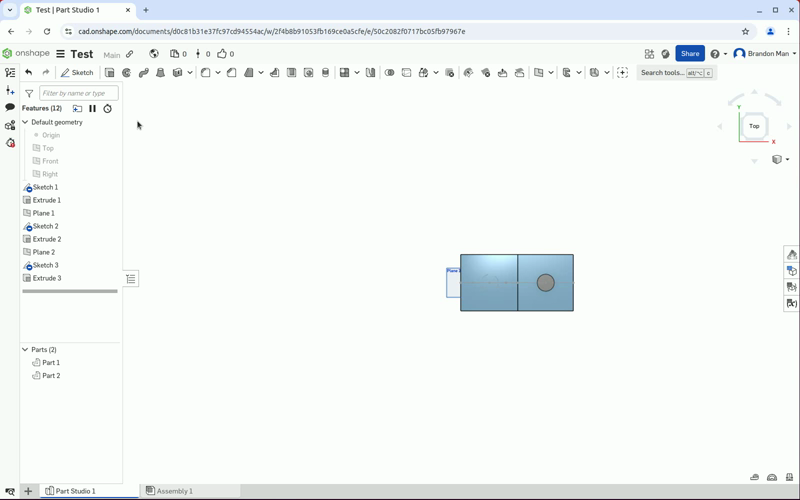
key(shift+7)
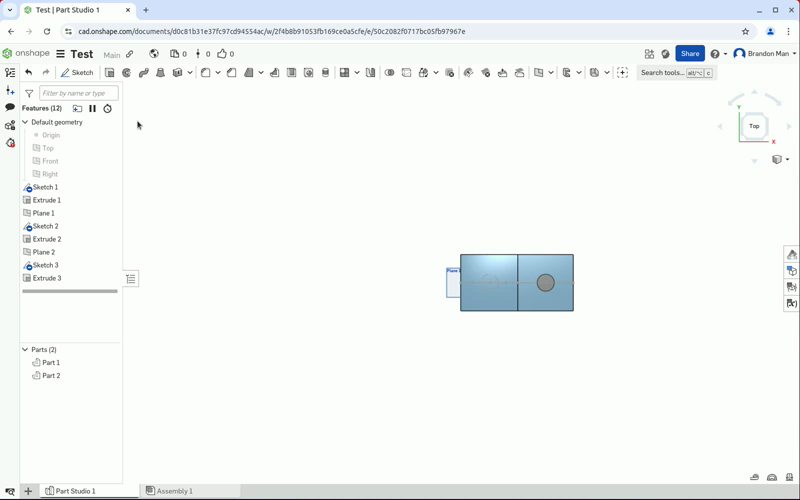
key(up, 3)
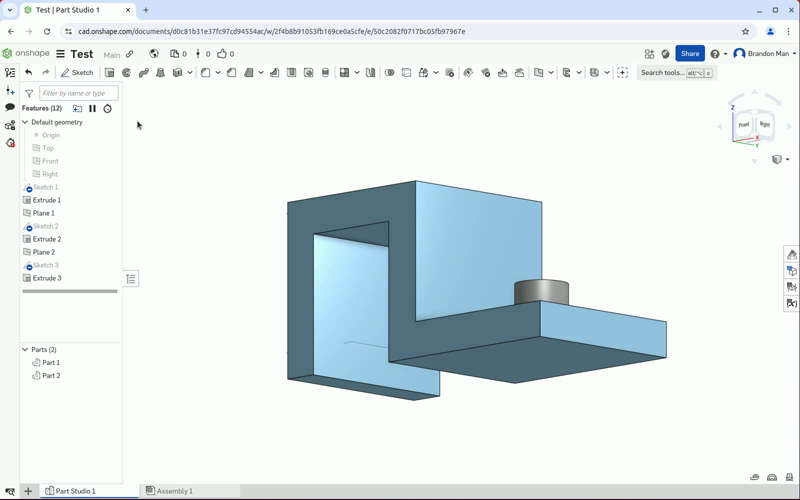
key(left, 3)
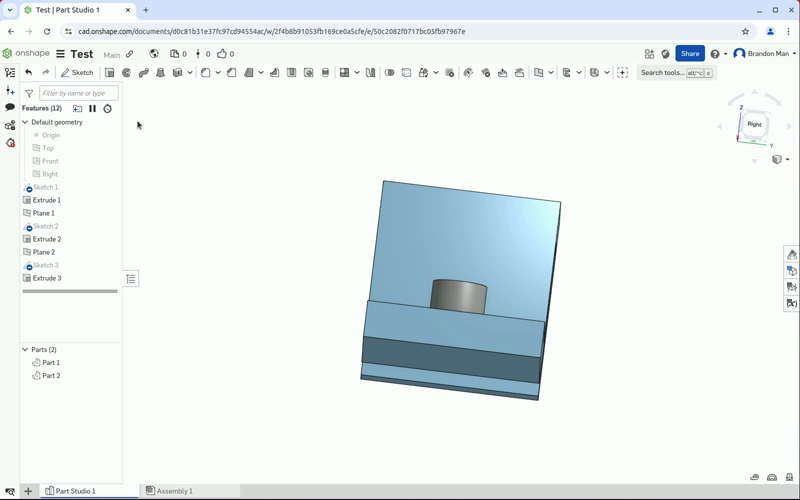
key(right, 3)
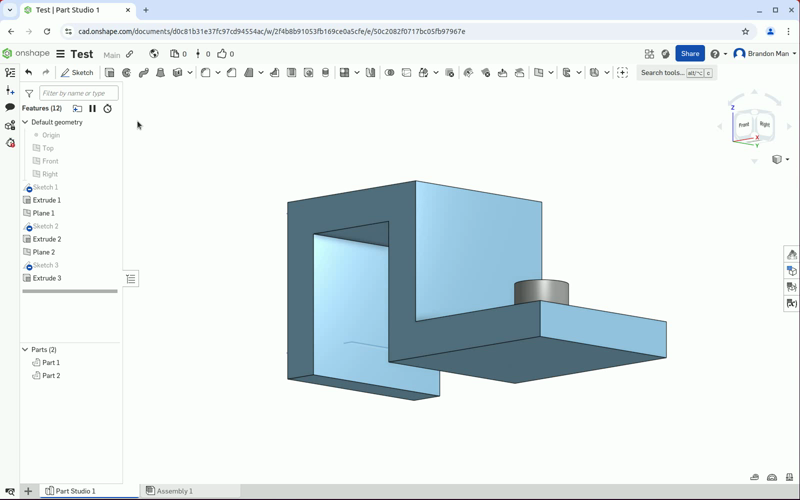
key(down, 3)
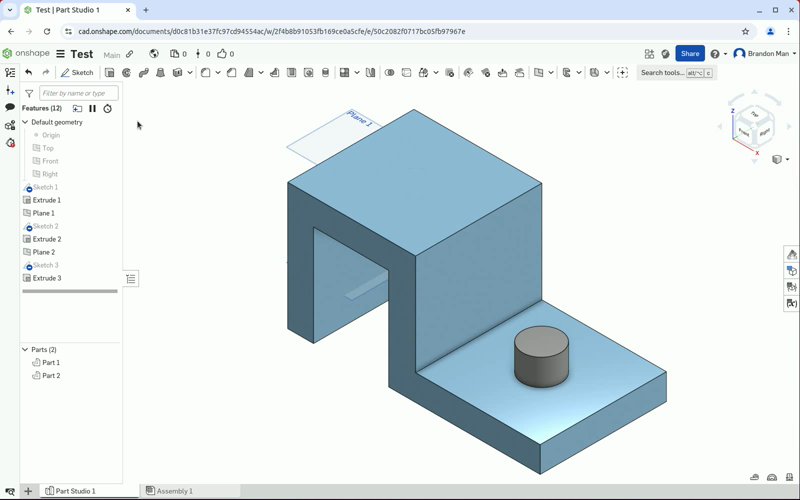
mouse_move(73, 189)
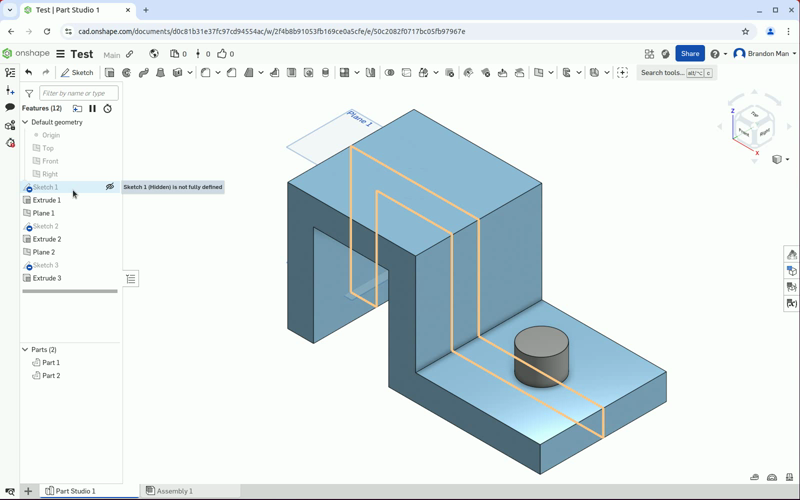
click(73, 189)